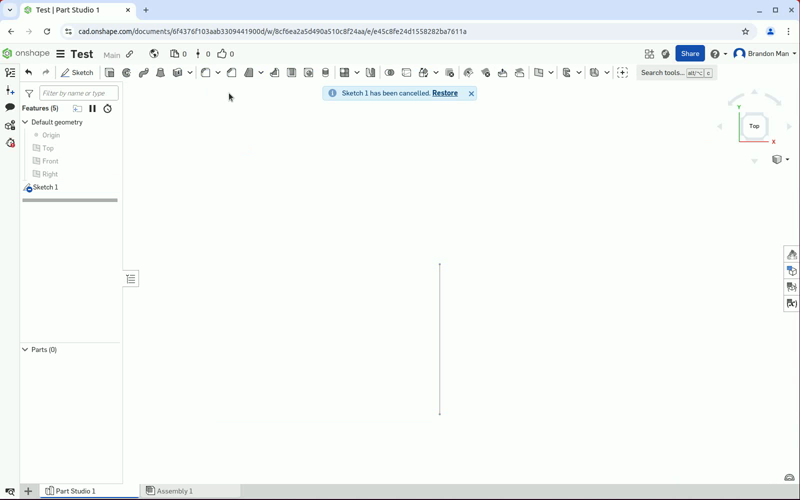
key(shift+h)
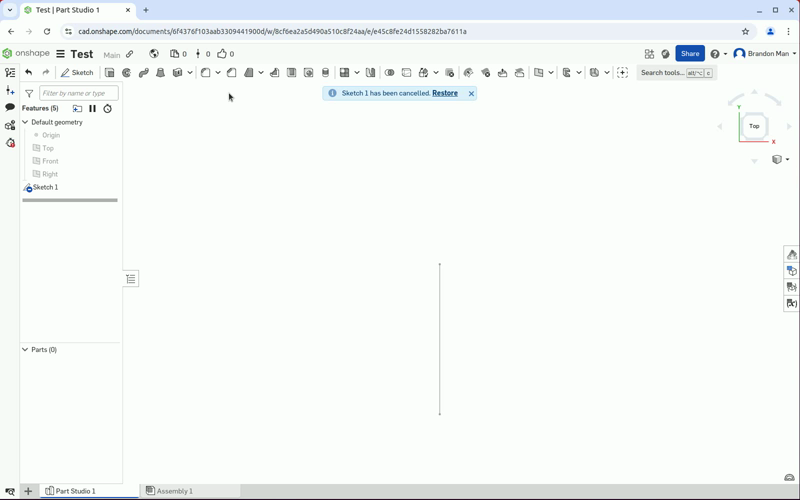
key(shift+s)
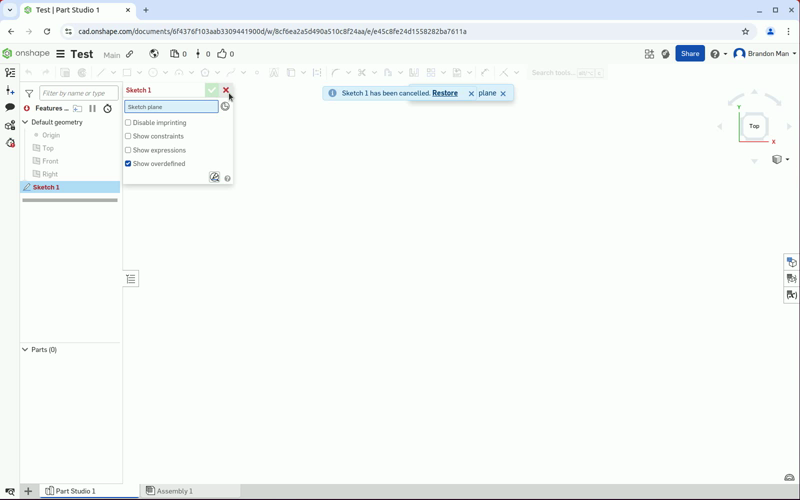
mouse_move(73, 150)
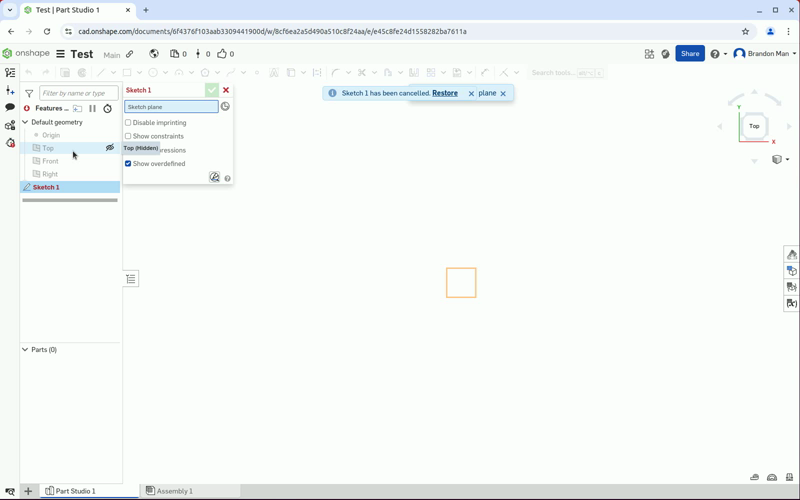
click(73, 150)
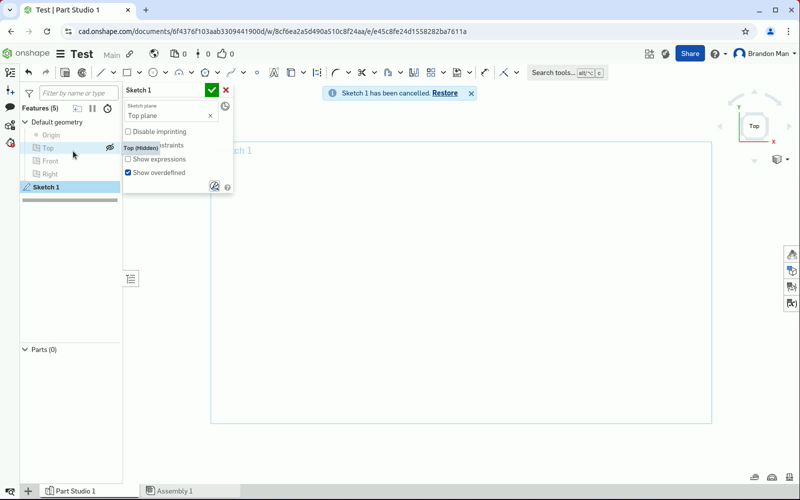
mouse_move(73, 352)
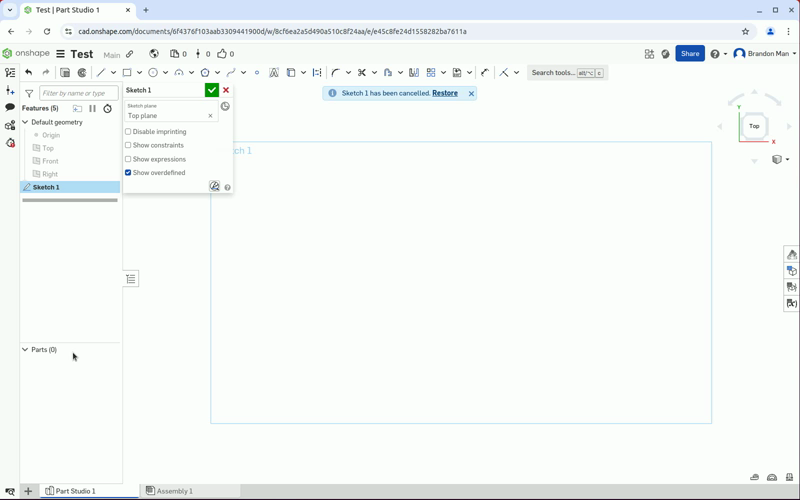
key(y)
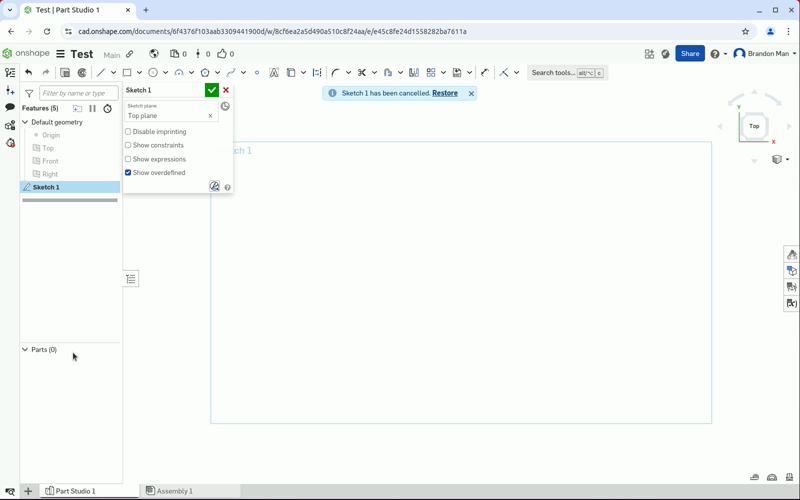
key(c)
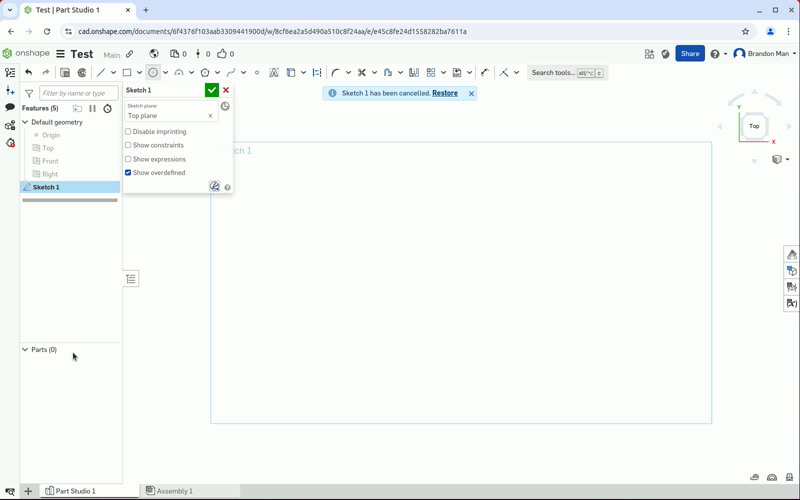
key_down(shift)
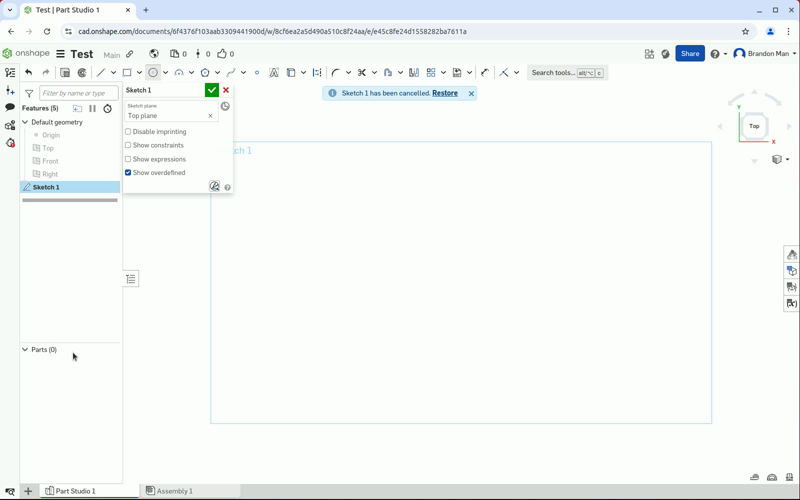
mouse_move(460, 282)
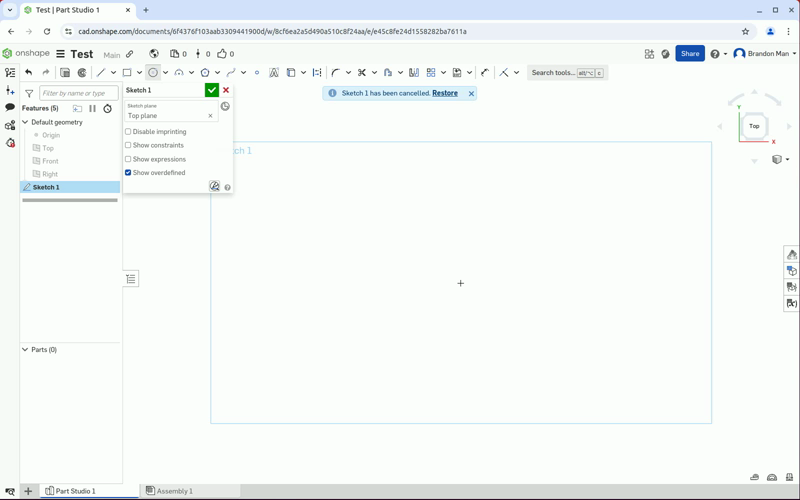
click(460, 282)
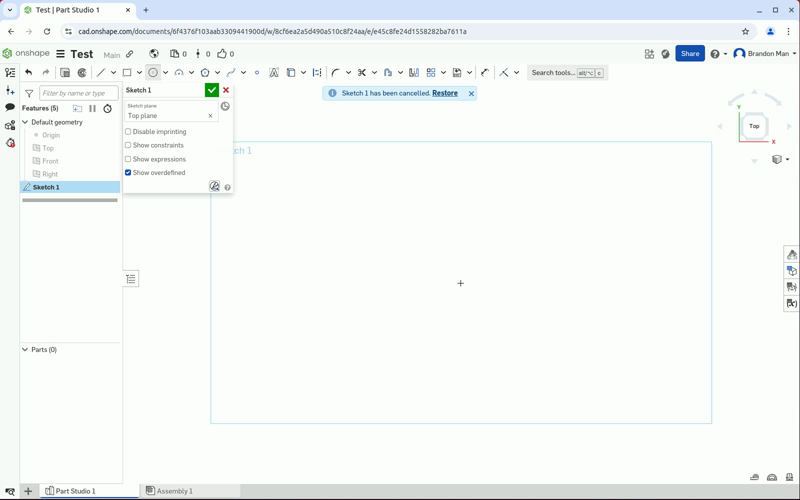
key_up(shift)
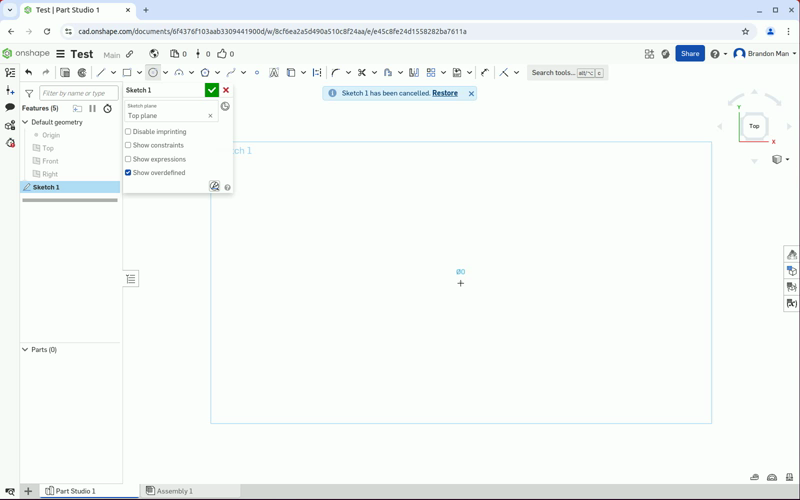
mouse_move(474, 282)
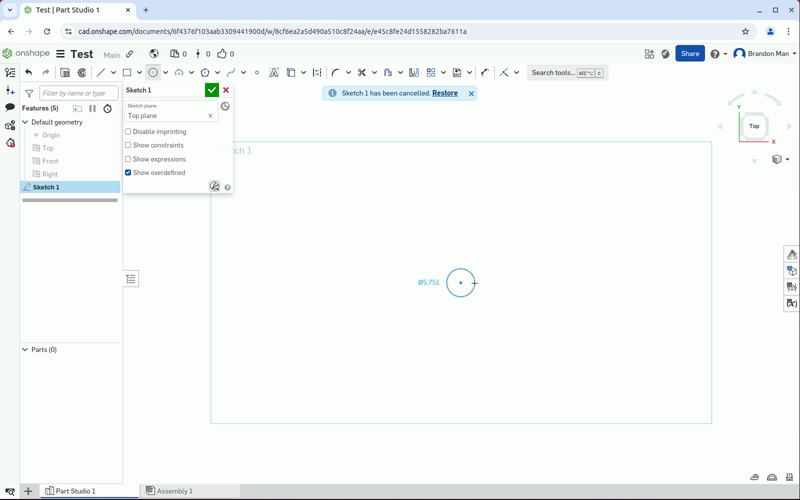
click(474, 282)
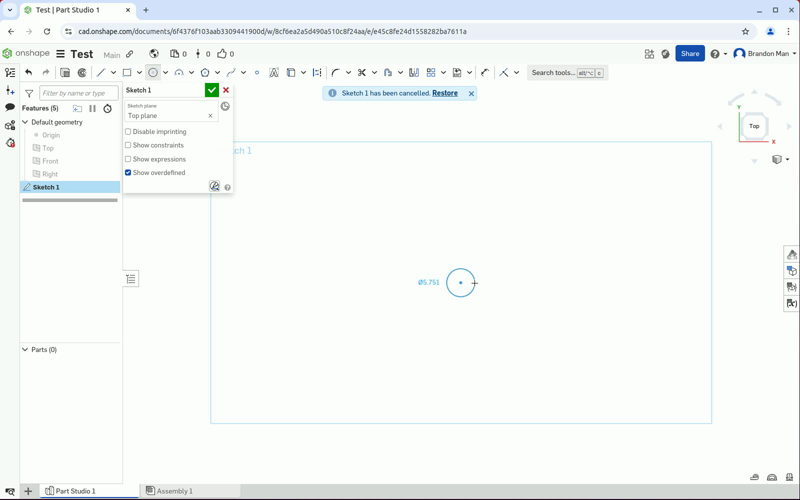
key(esc)
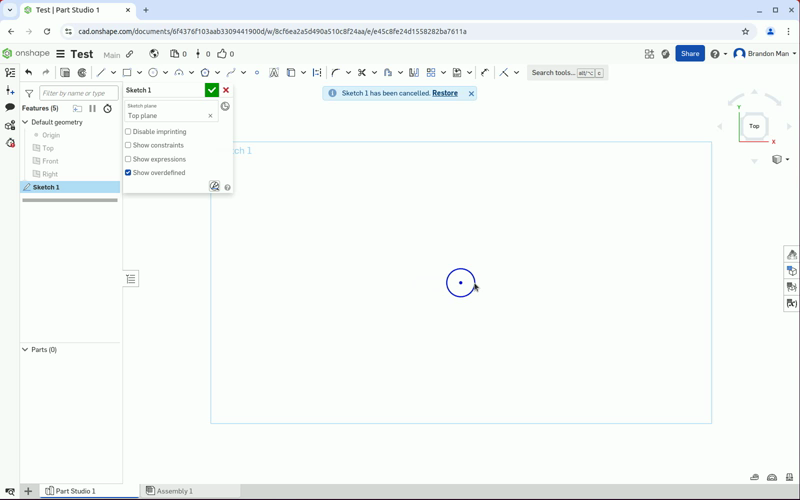
key(l)
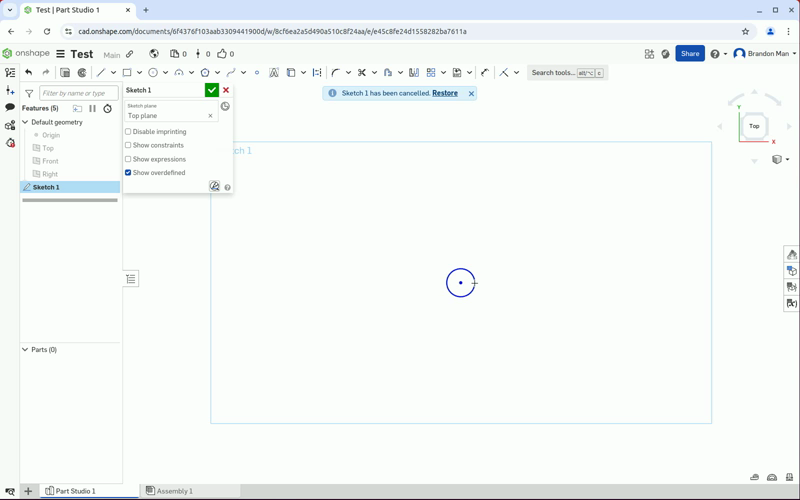
key_down(shift)
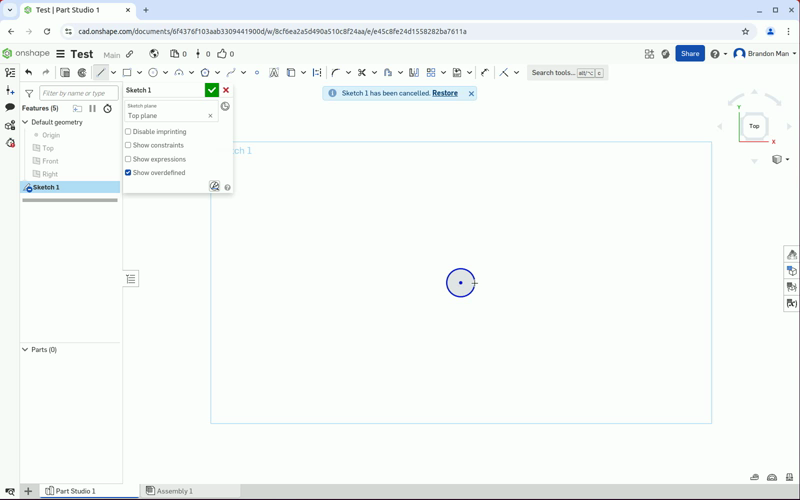
mouse_move(451, 287)
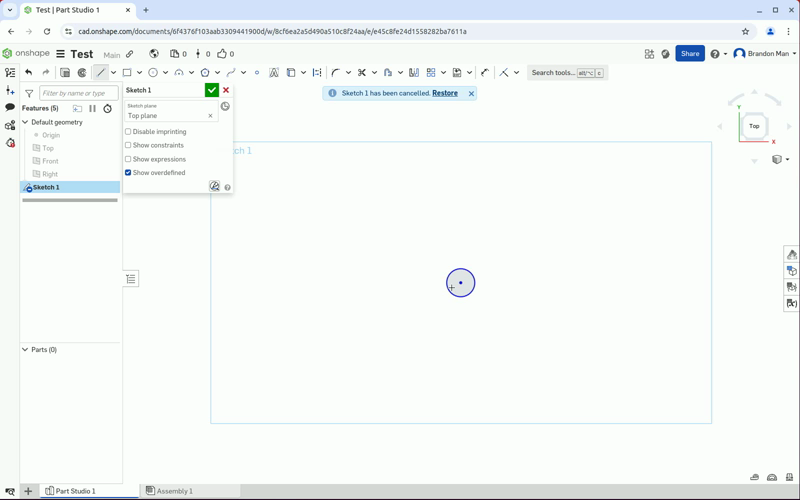
click(451, 287)
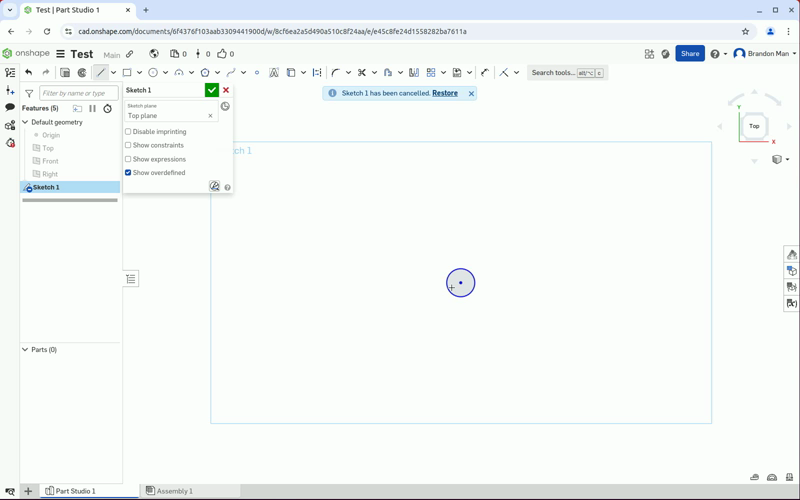
key_up(shift)
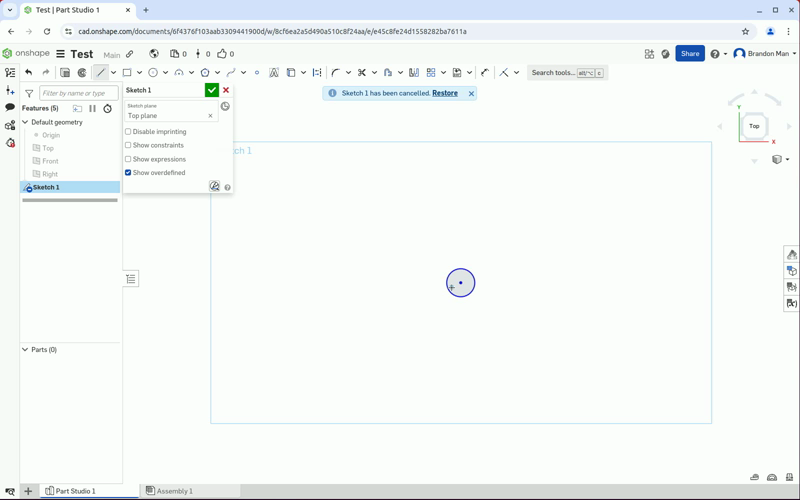
key_down(shift)
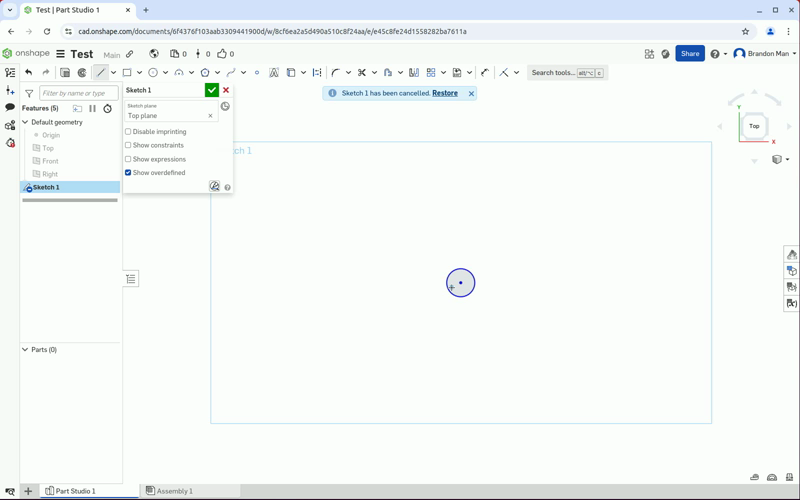
mouse_move(481, 287)
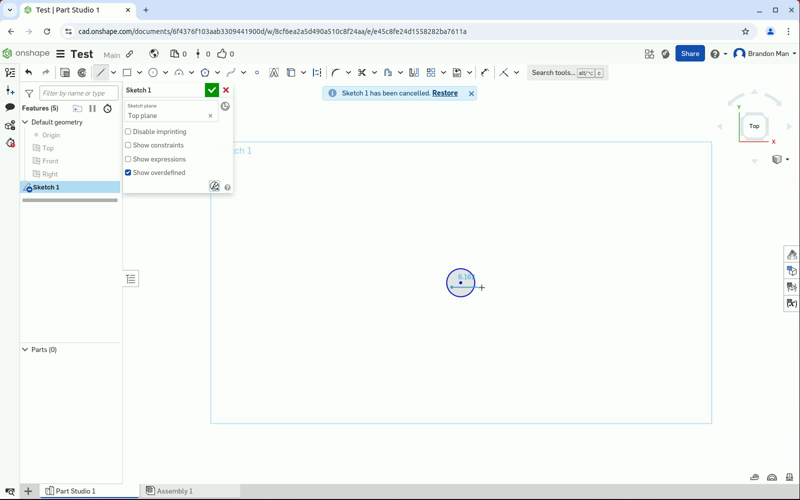
mouse_move(461, 292)
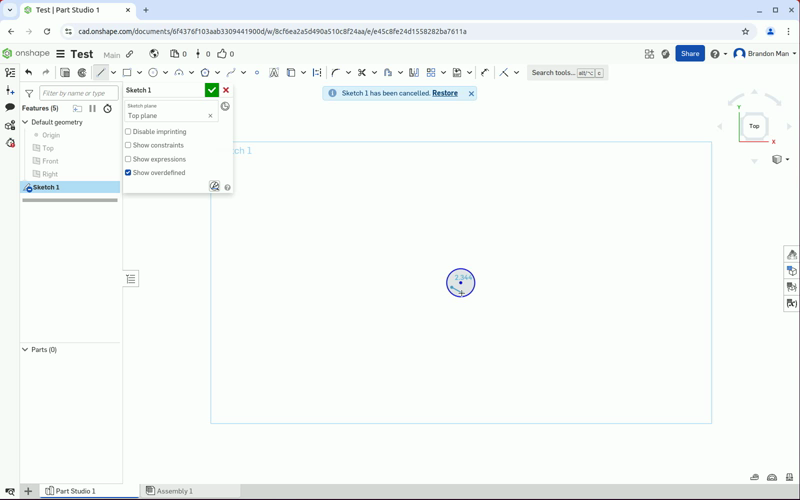
click(461, 292)
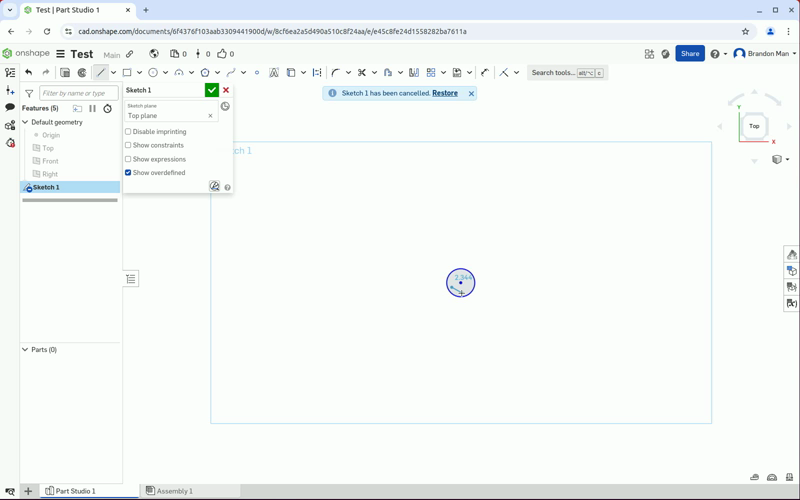
key_up(shift)
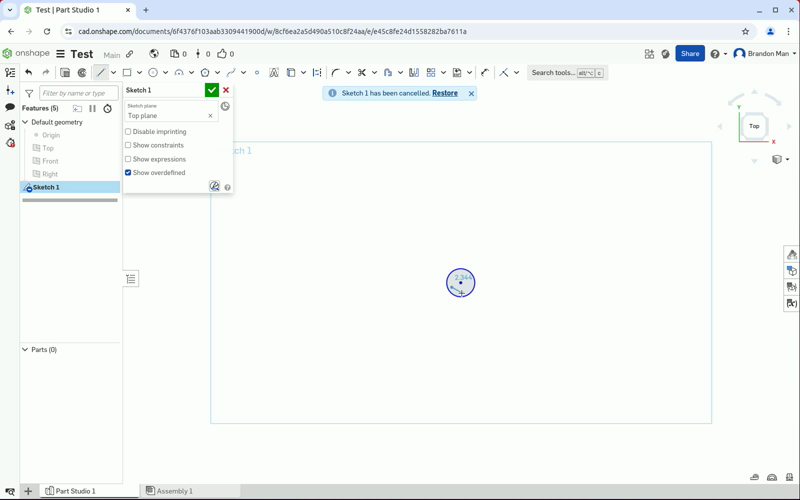
key(esc)
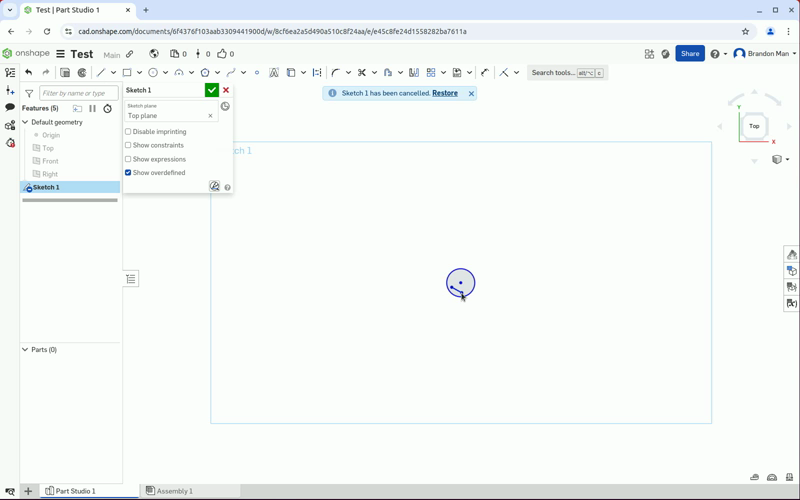
key(a)
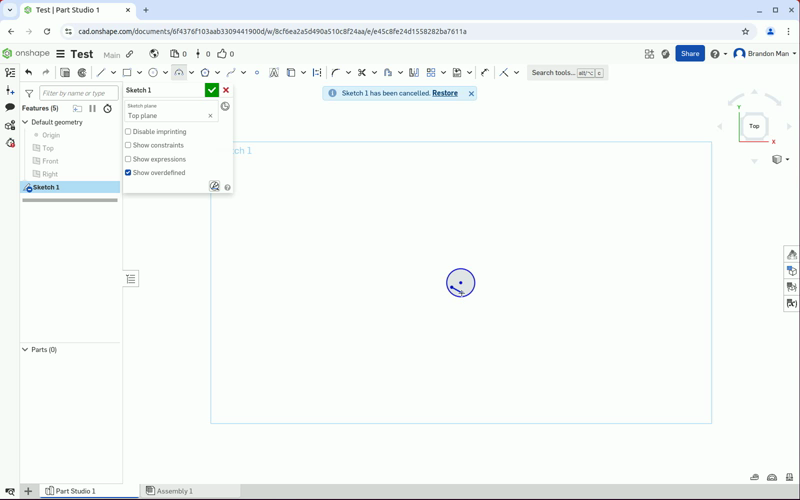
mouse_move(461, 292)
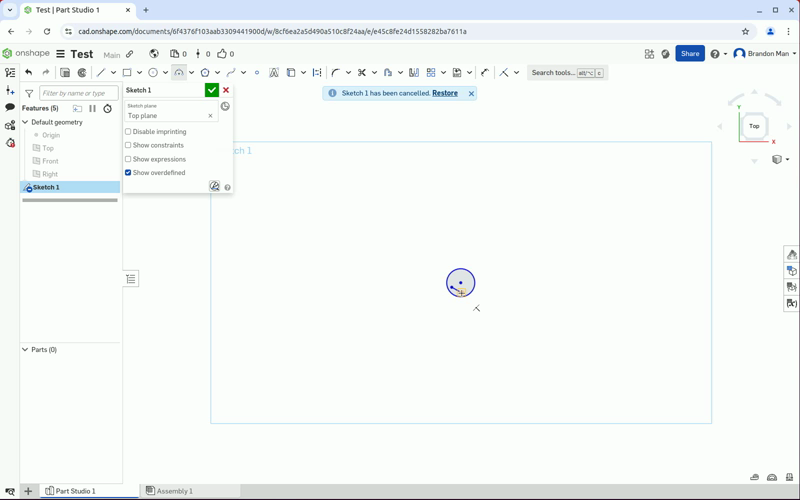
click(461, 292)
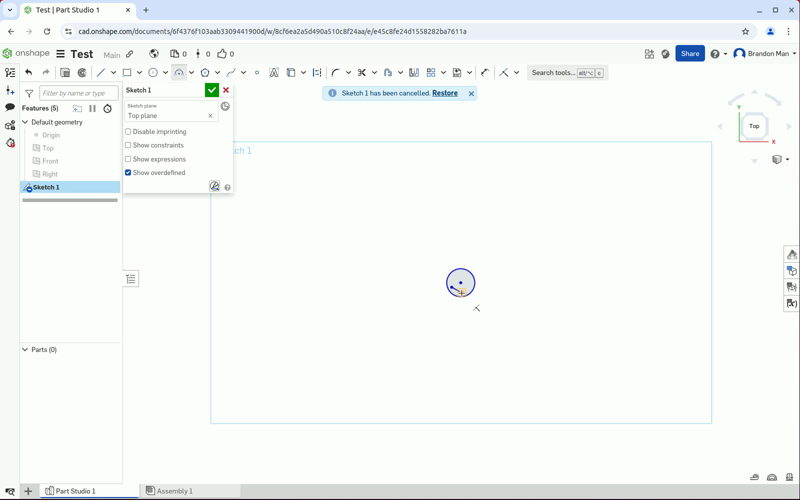
key_down(shift)
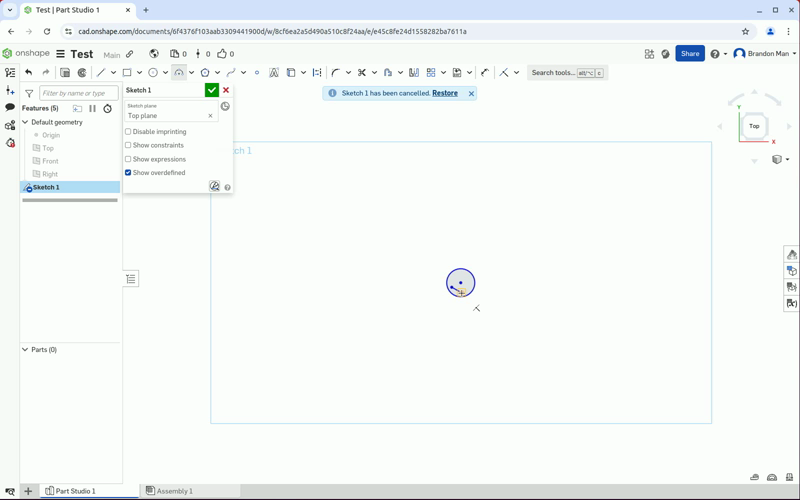
mouse_move(469, 278)
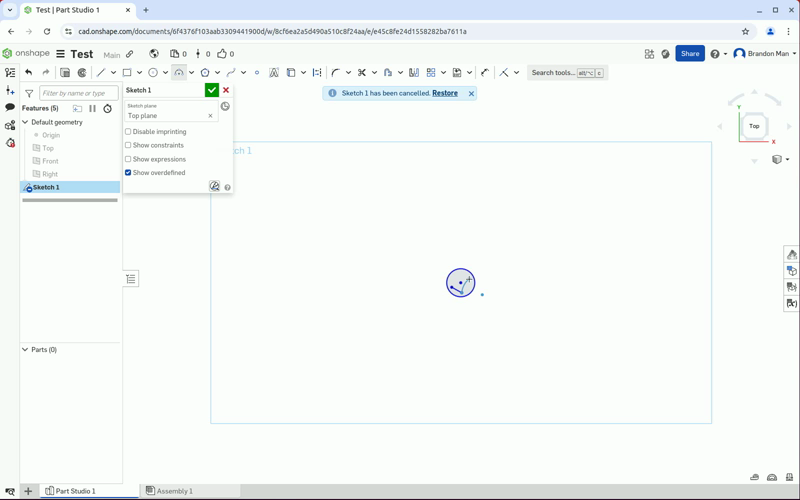
click(469, 278)
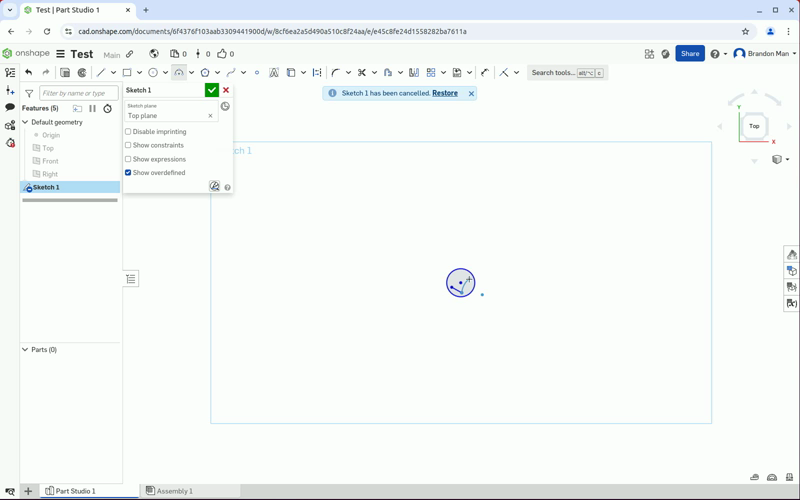
mouse_move(469, 287)
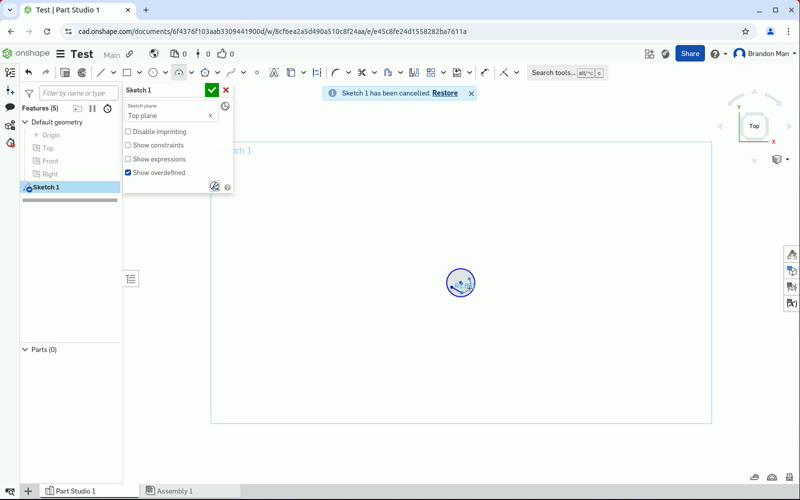
click(469, 287)
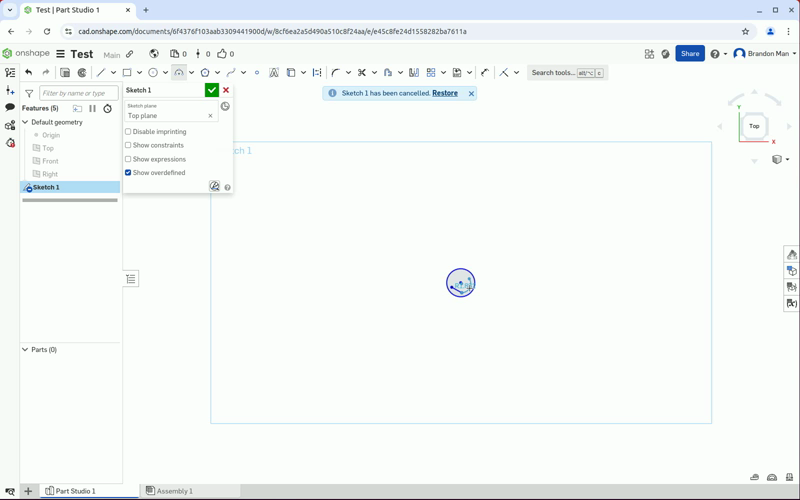
key_up(shift)
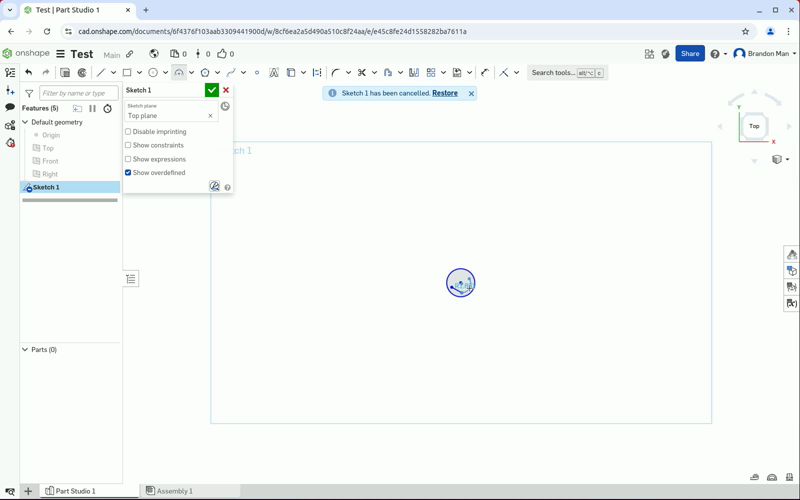
key(esc)
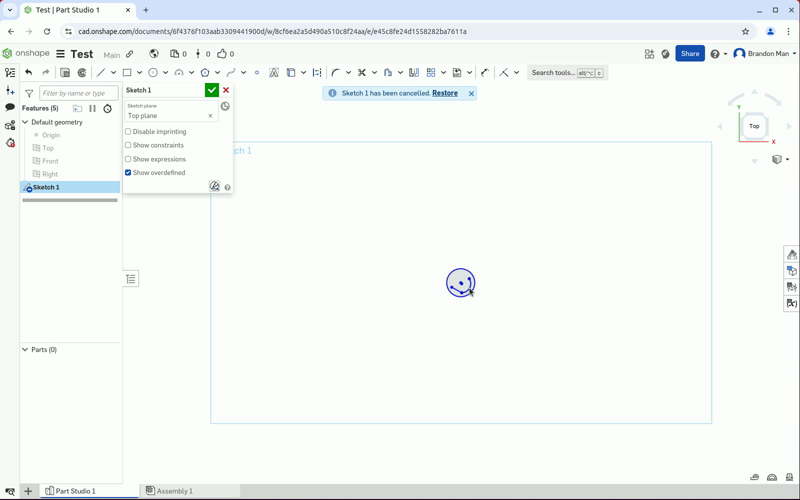
key(l)
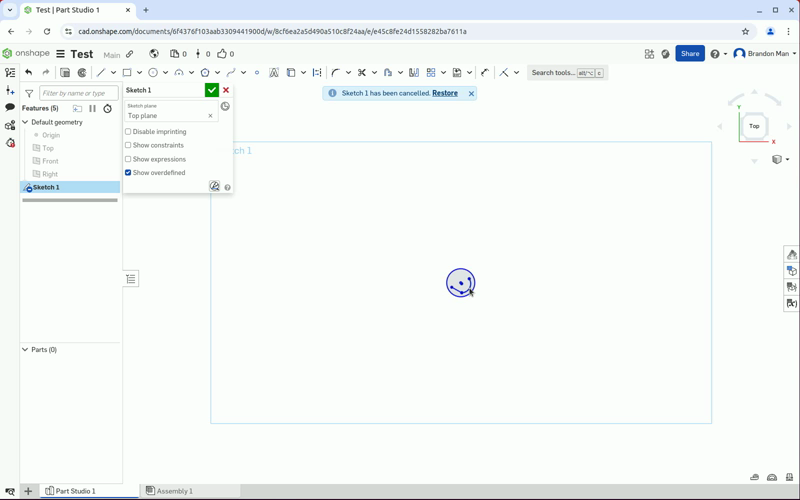
mouse_move(469, 278)
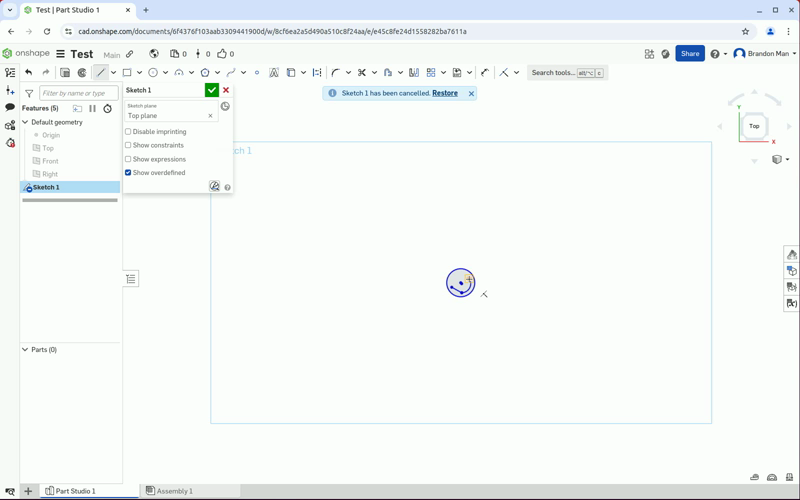
click(469, 278)
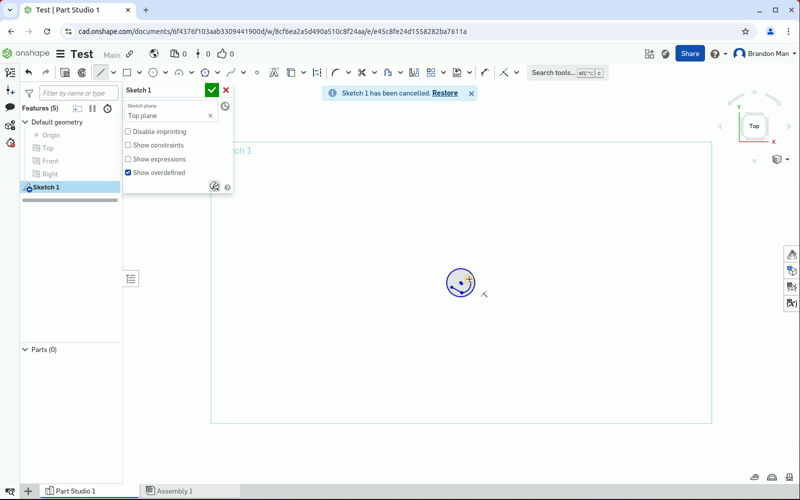
key_down(shift)
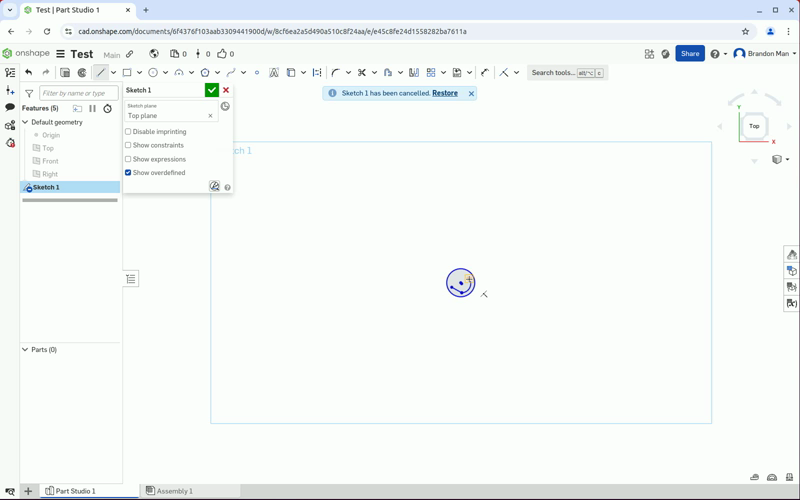
mouse_move(499, 278)
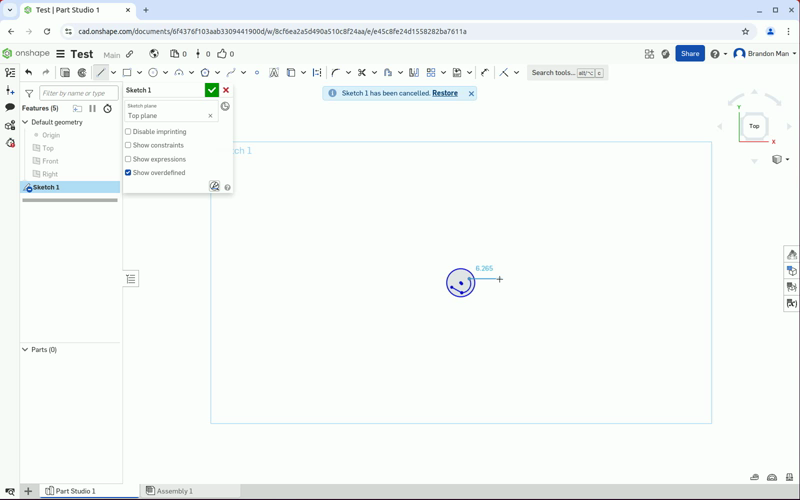
mouse_move(459, 273)
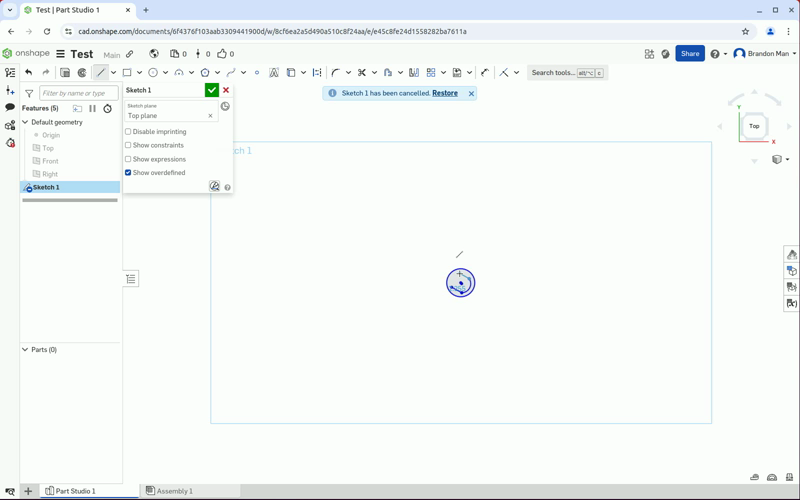
click(459, 273)
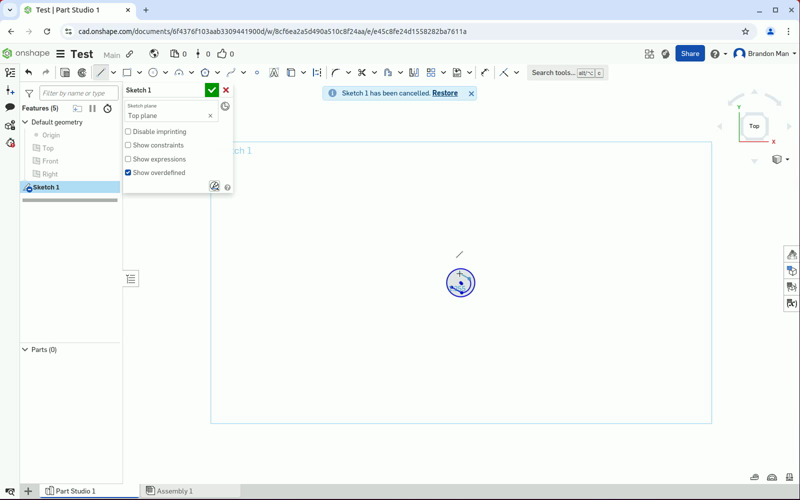
key_up(shift)
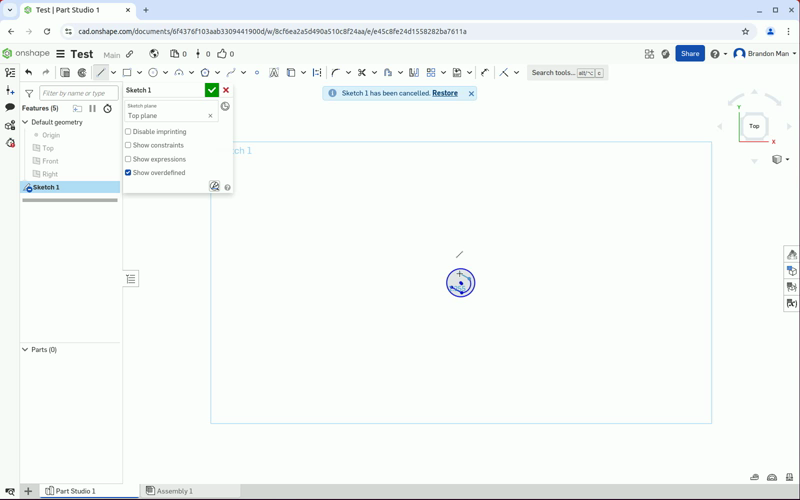
key(esc)
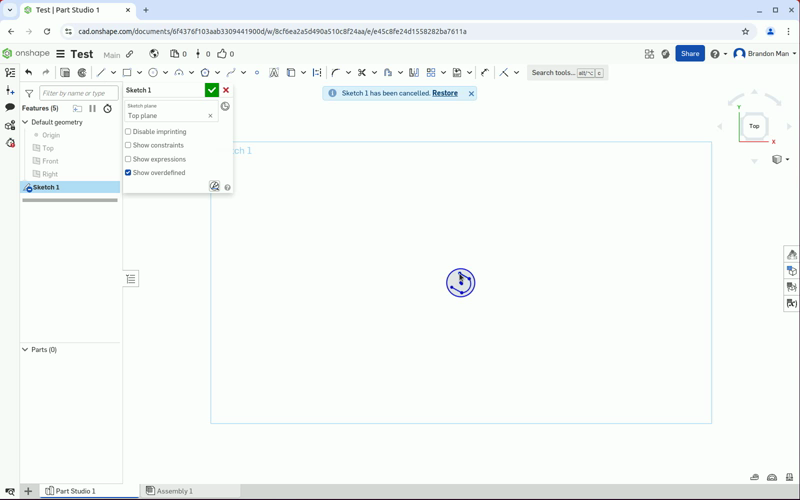
key(a)
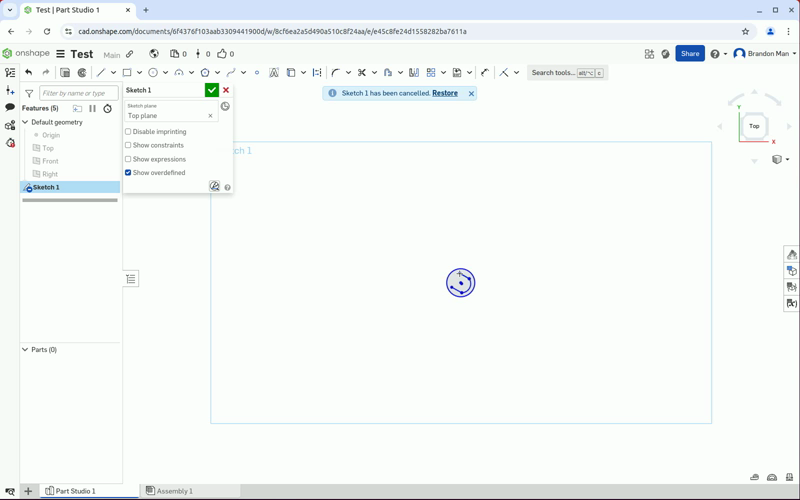
mouse_move(459, 273)
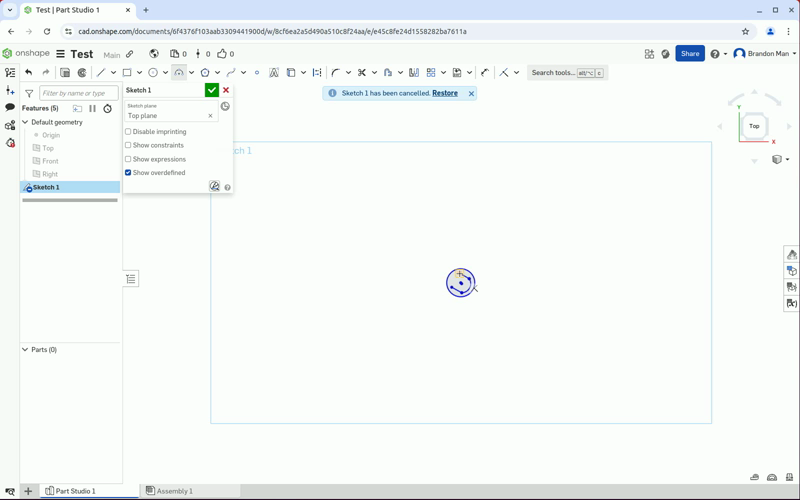
click(459, 273)
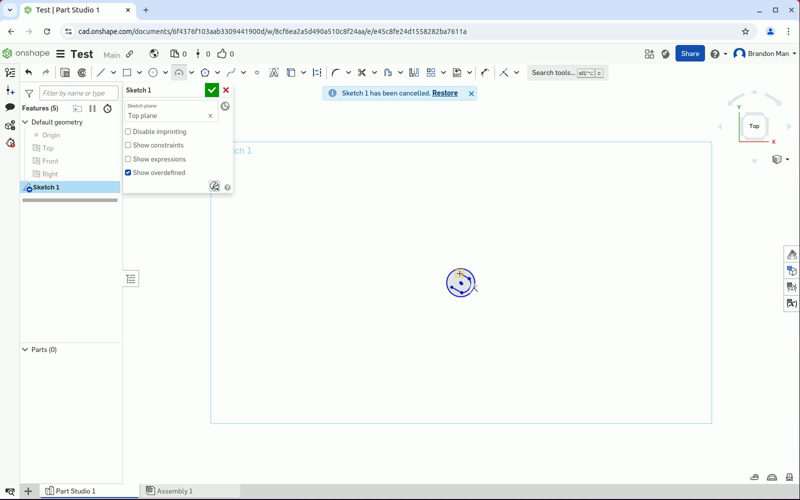
mouse_move(451, 287)
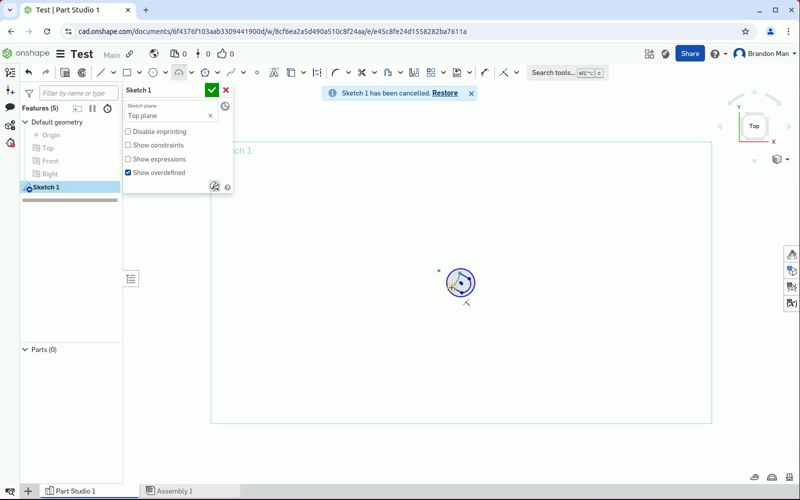
click(451, 287)
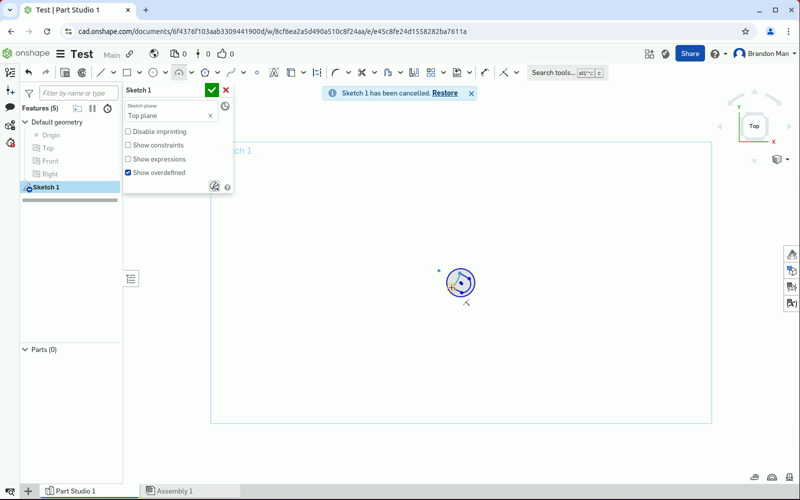
key_down(shift)
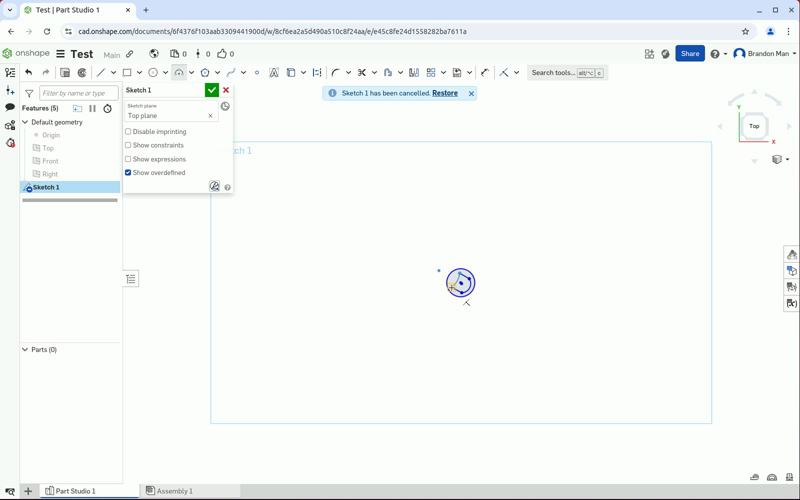
mouse_move(451, 278)
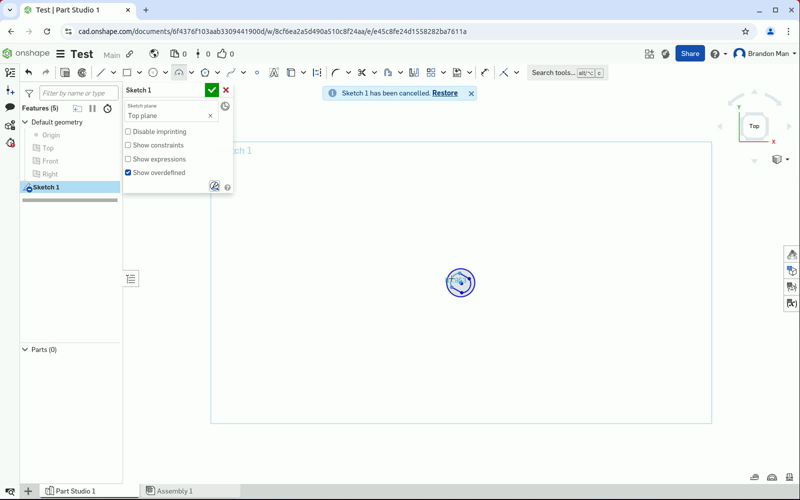
click(451, 278)
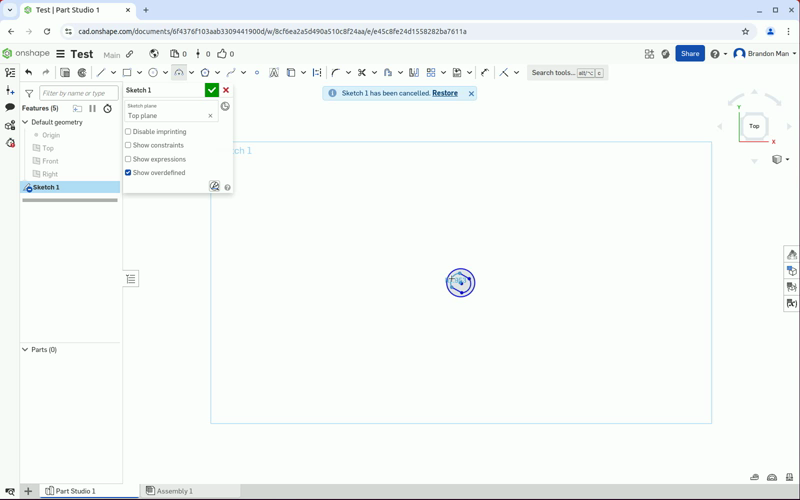
key_up(shift)
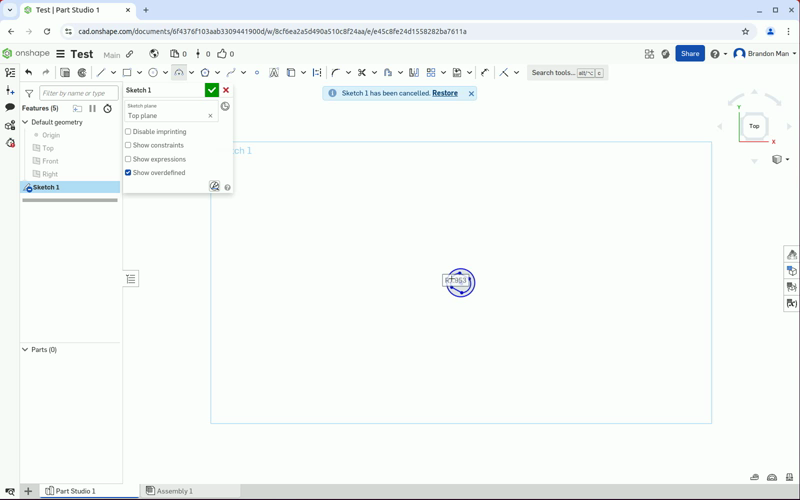
key(esc)
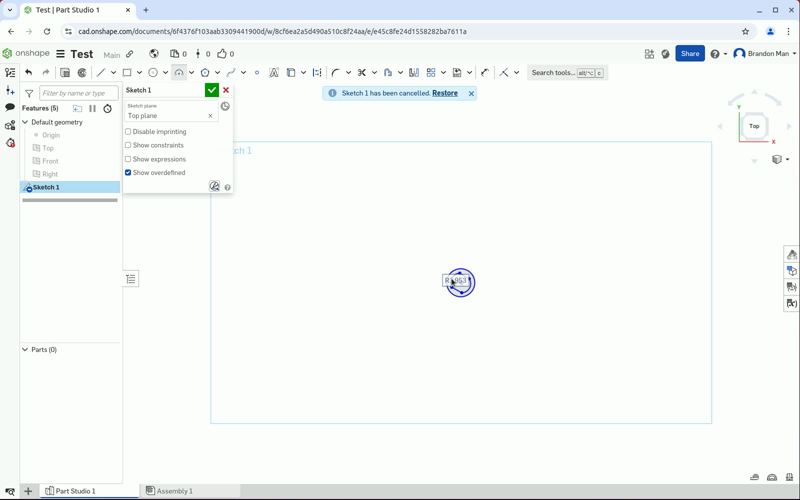
mouse_move(451, 275)
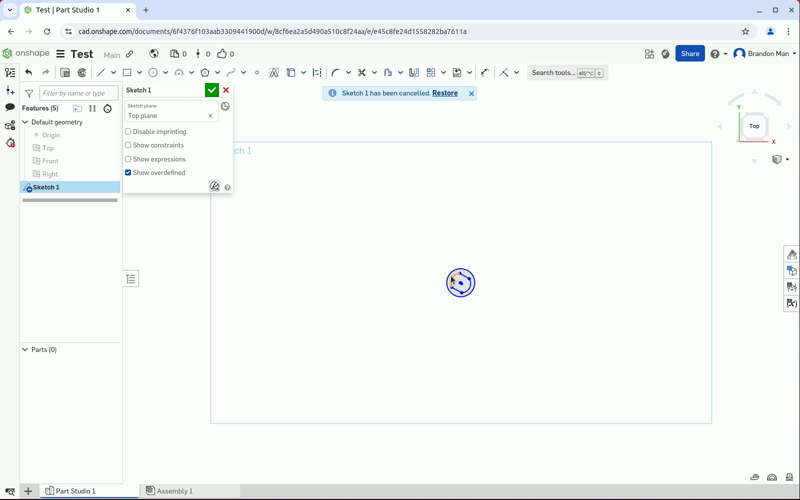
scroll(6)
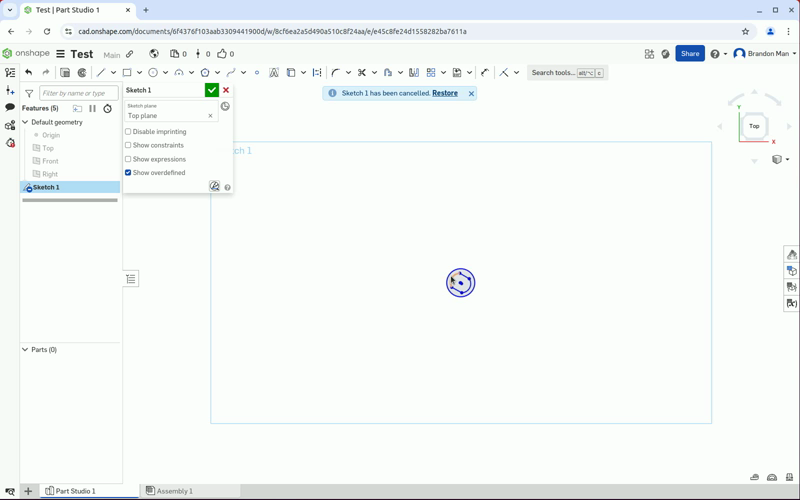
scroll(6)
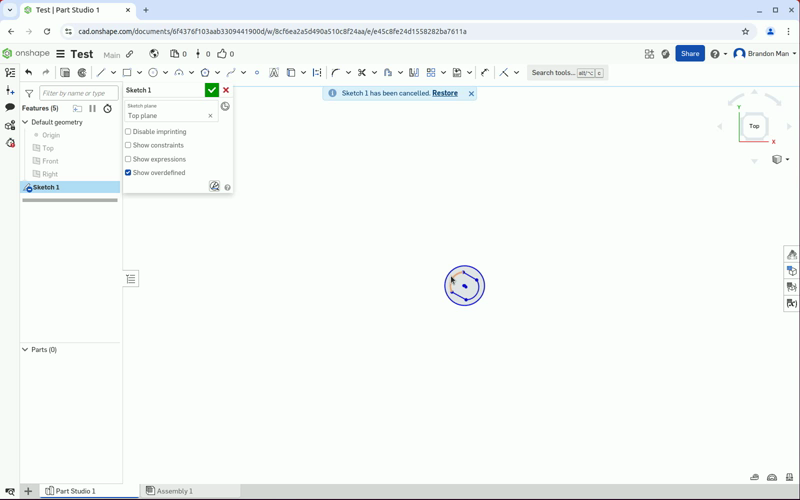
scroll(6)
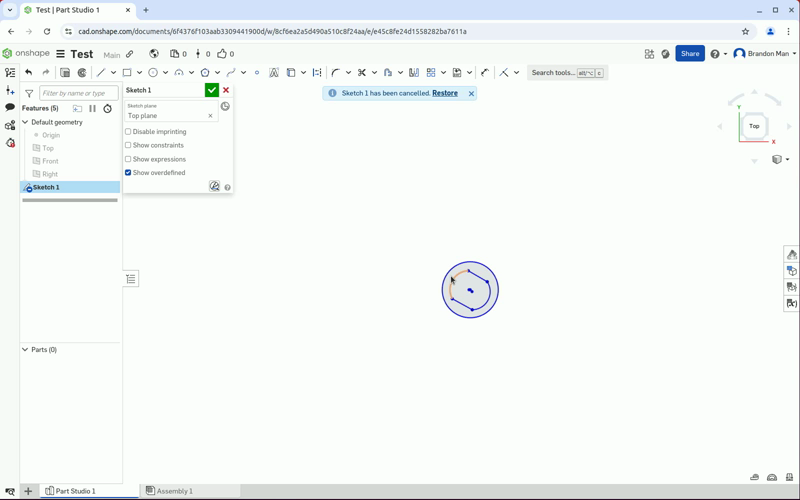
scroll(6)
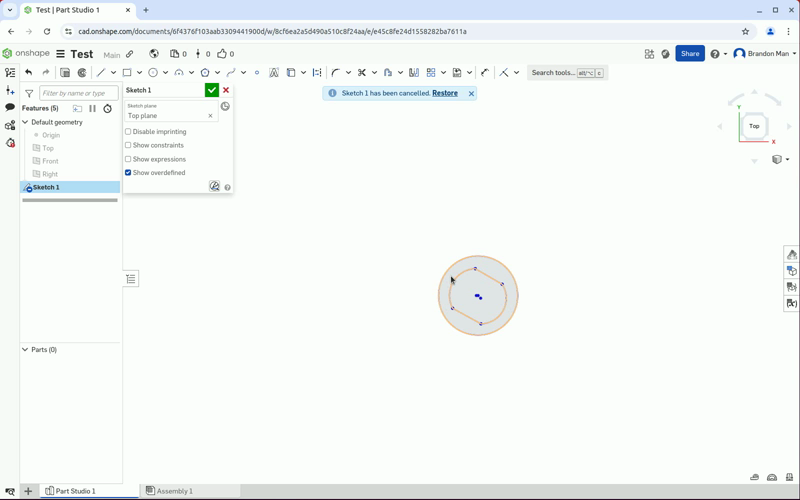
scroll(6)
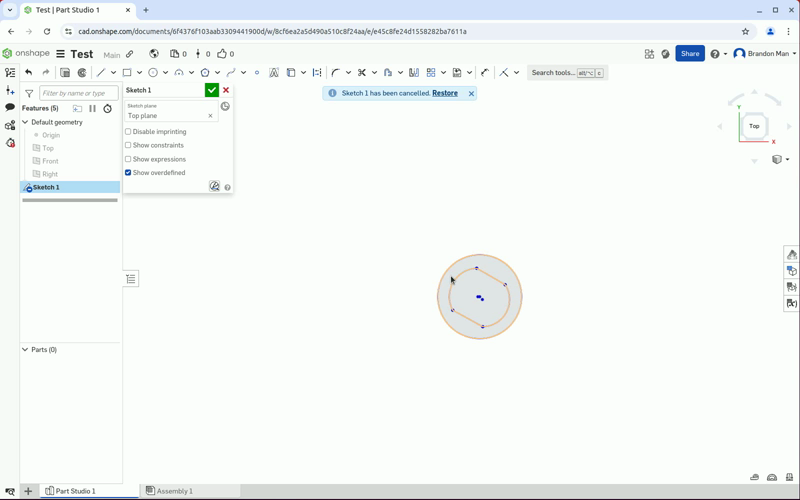
scroll(6)
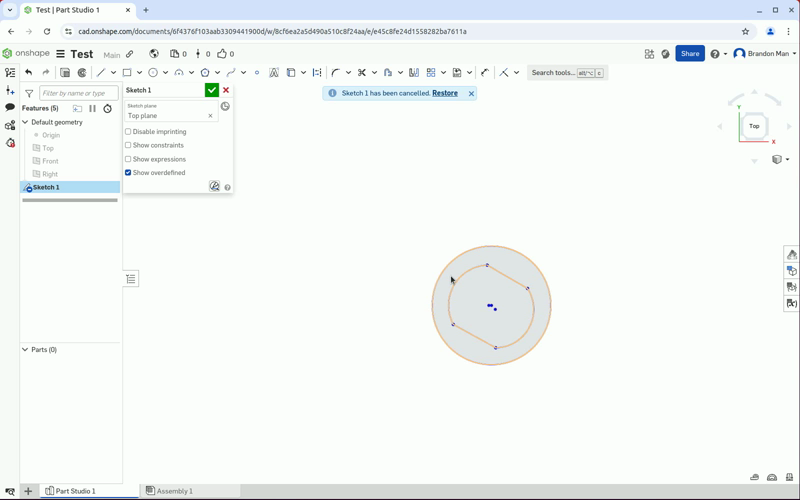
scroll(6)
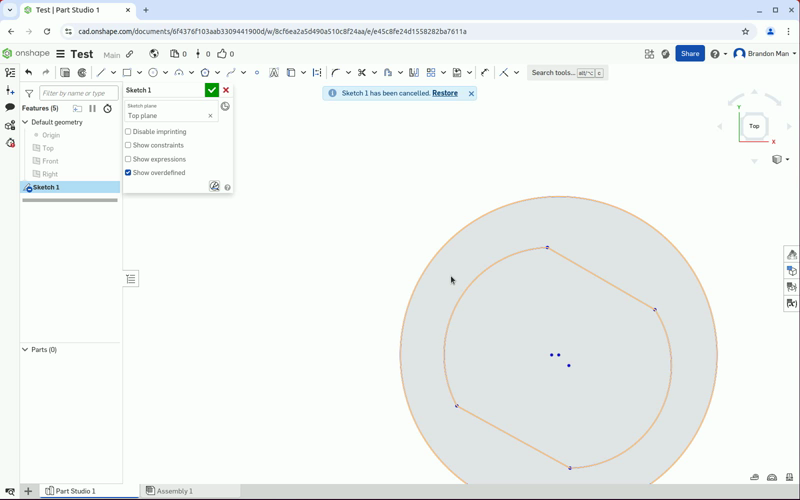
click(451, 275)
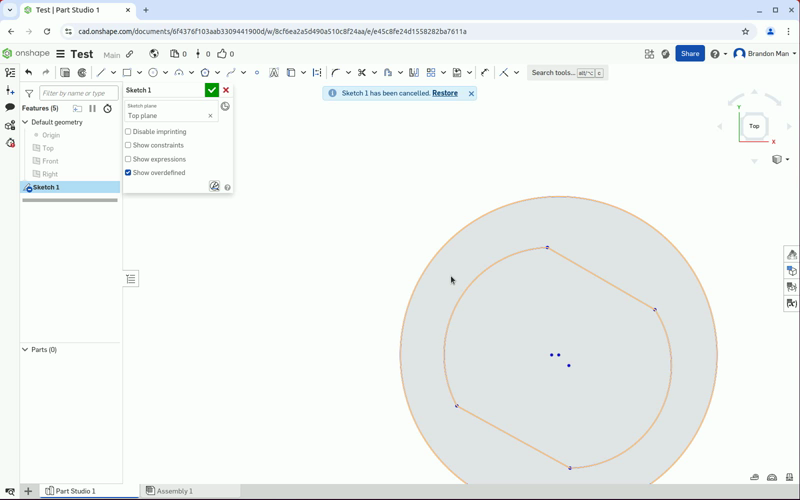
scroll(-6)
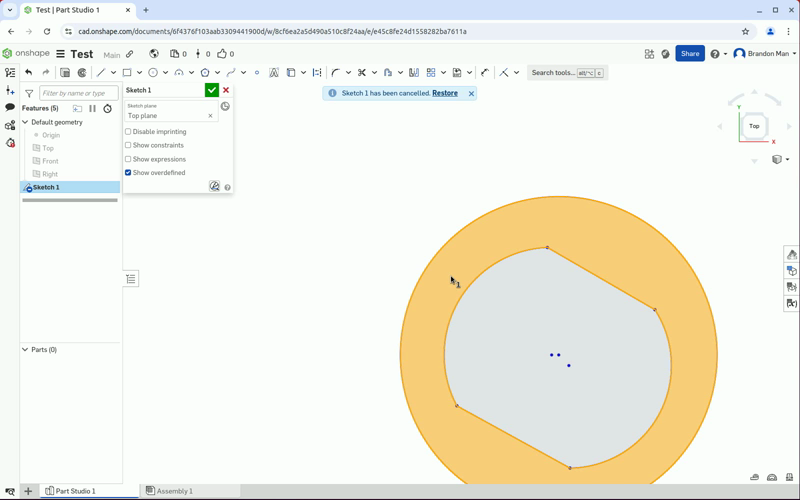
scroll(-6)
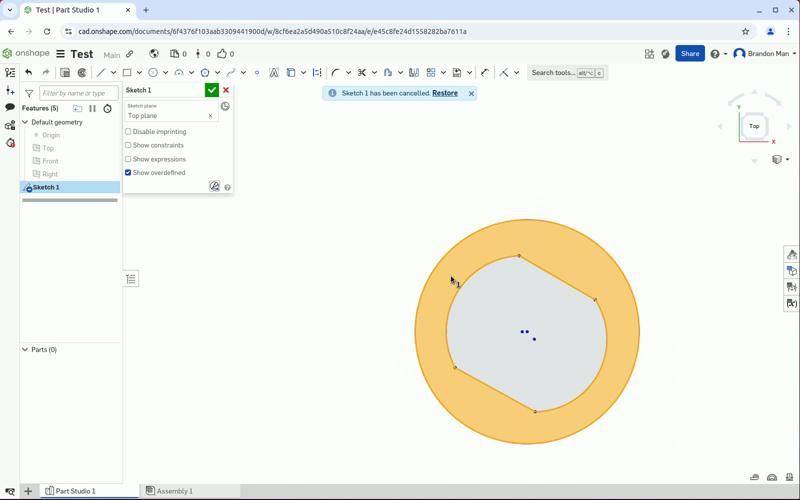
scroll(-6)
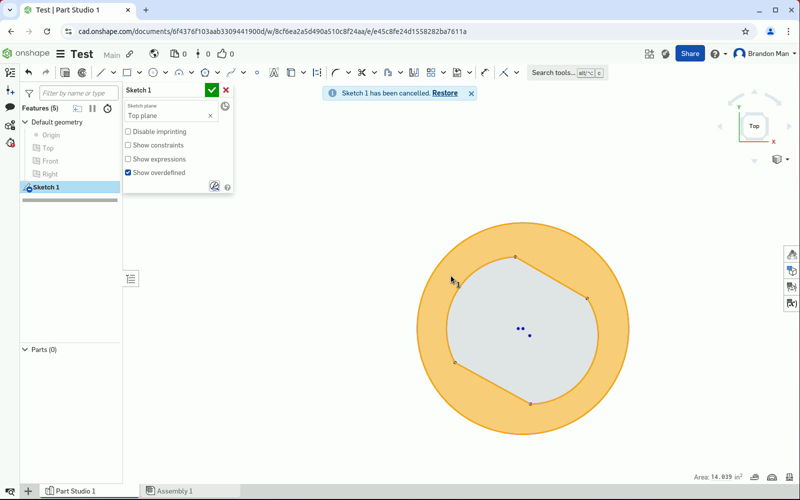
scroll(-6)
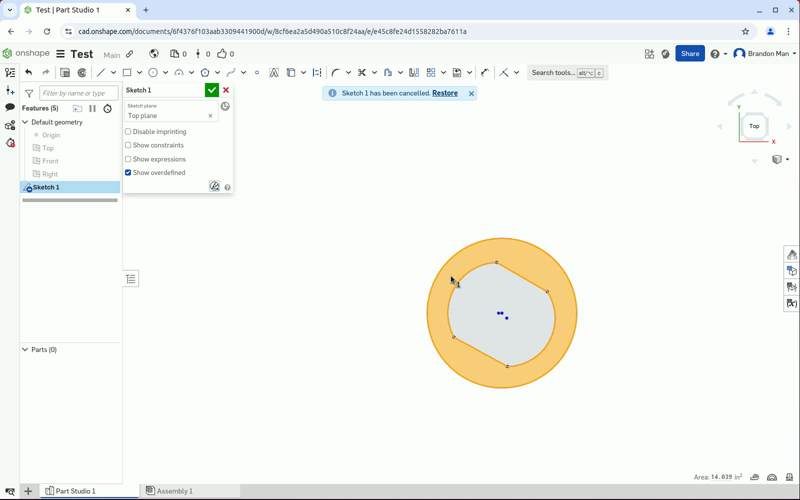
scroll(-6)
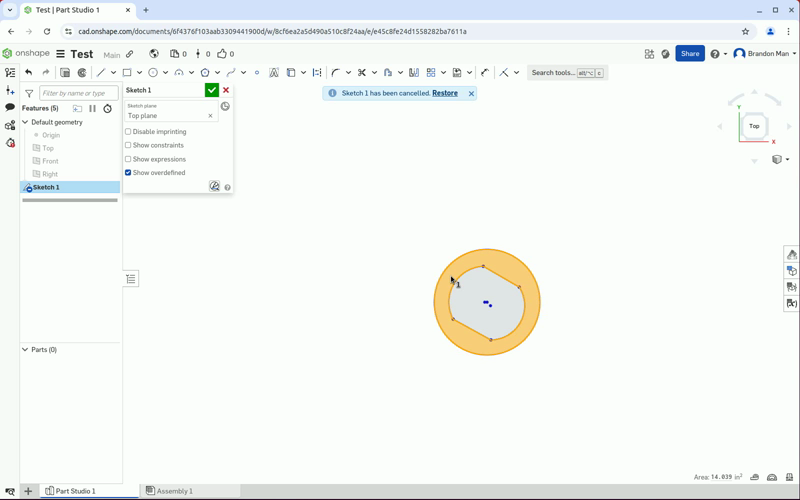
scroll(-6)
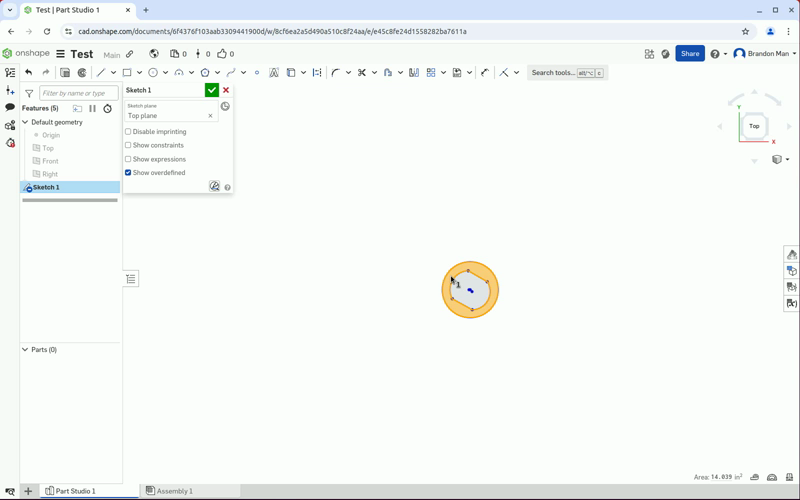
scroll(-6)
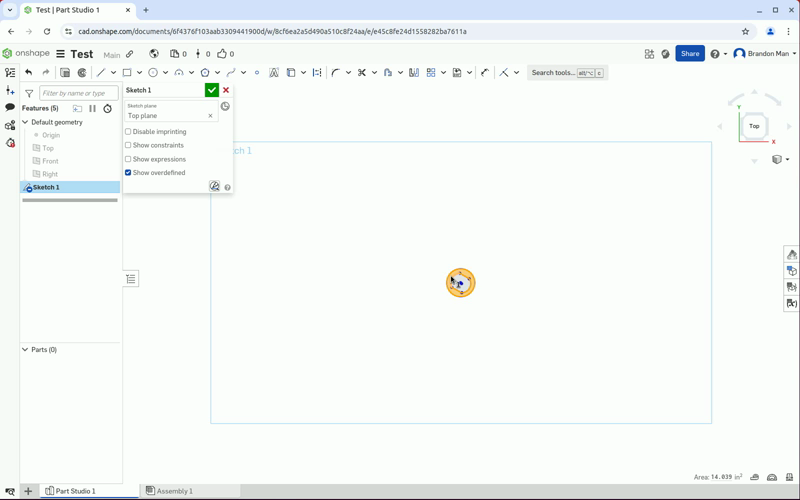
mouse_move(73, 352)
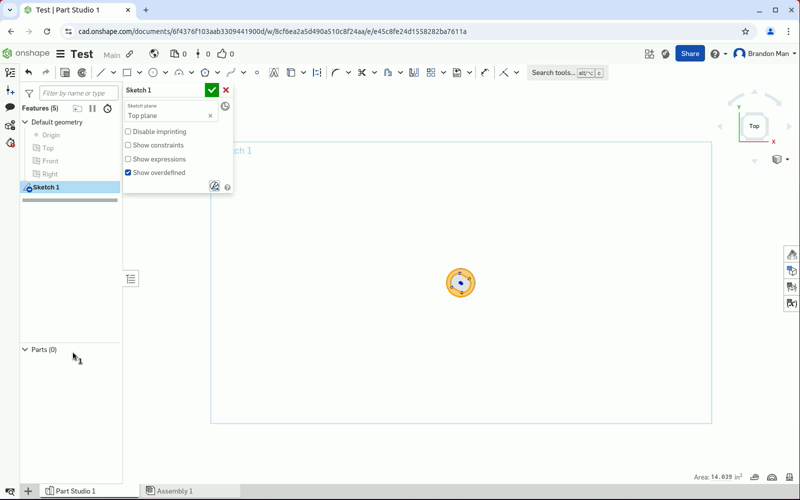
key(shift+y)
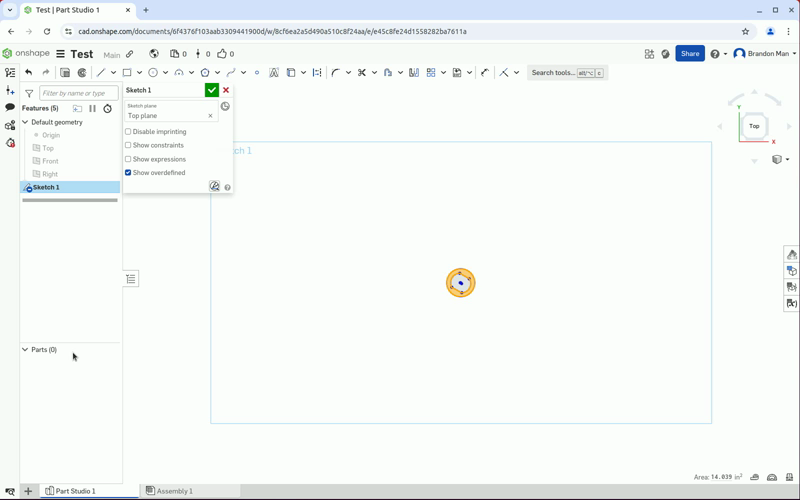
key(shift+e)
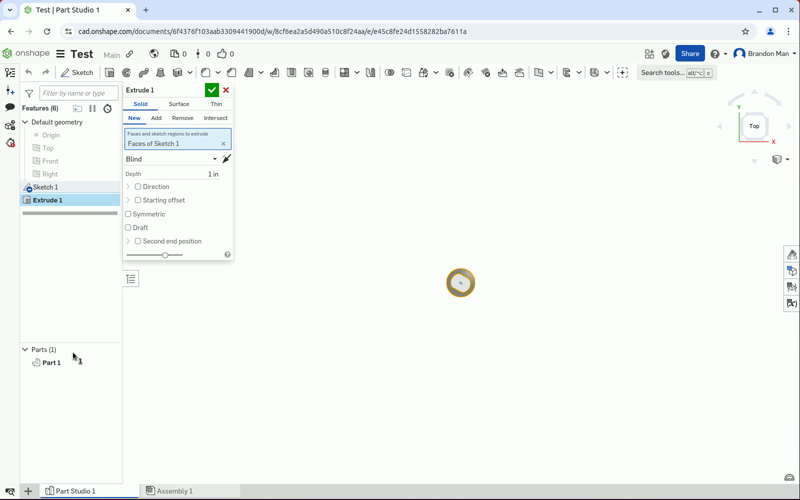
mouse_move(143, 106)
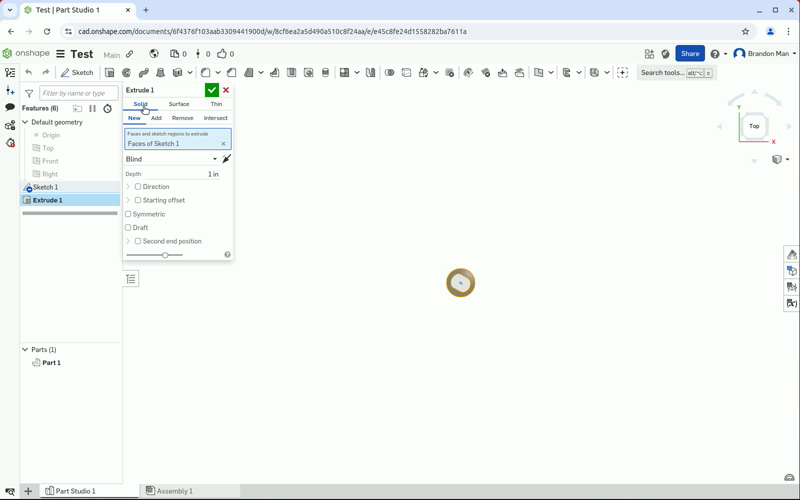
click(143, 106)
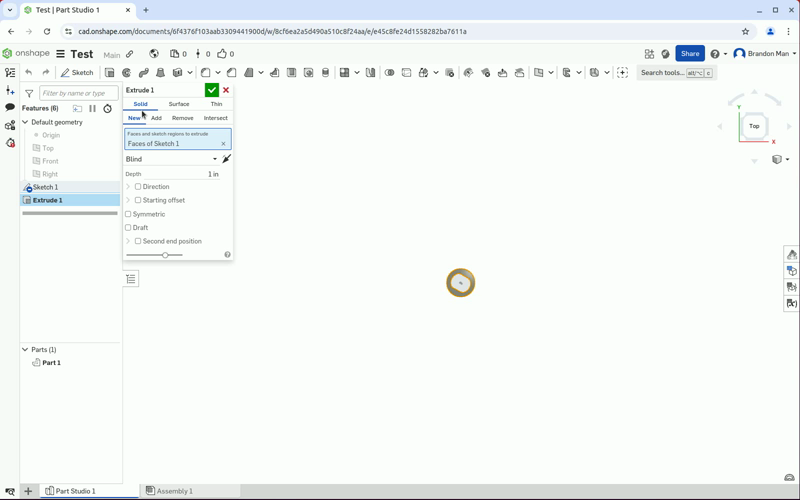
mouse_move(137, 120)
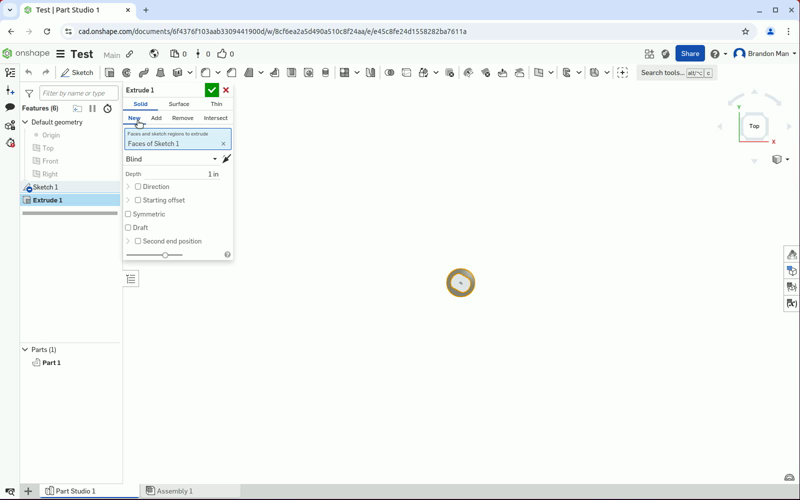
click(137, 120)
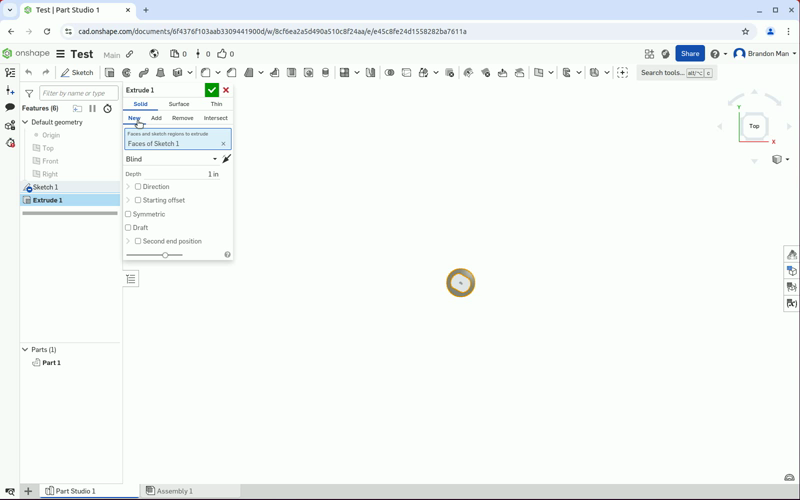
key(tab, 4)
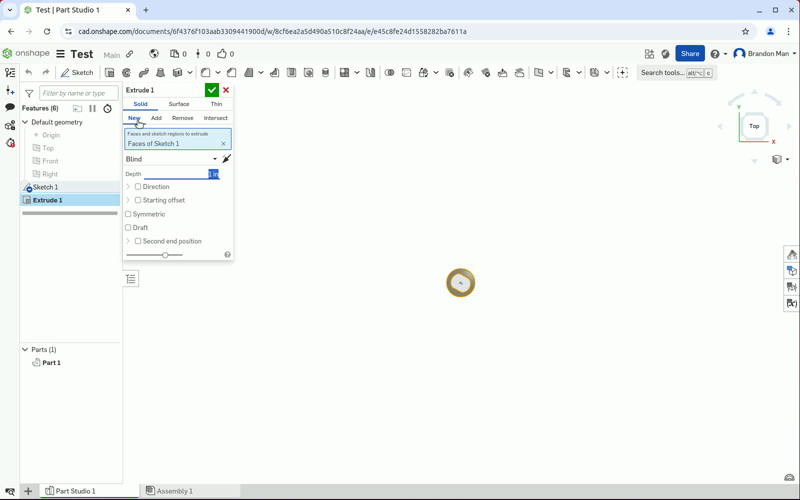
text(6.018)
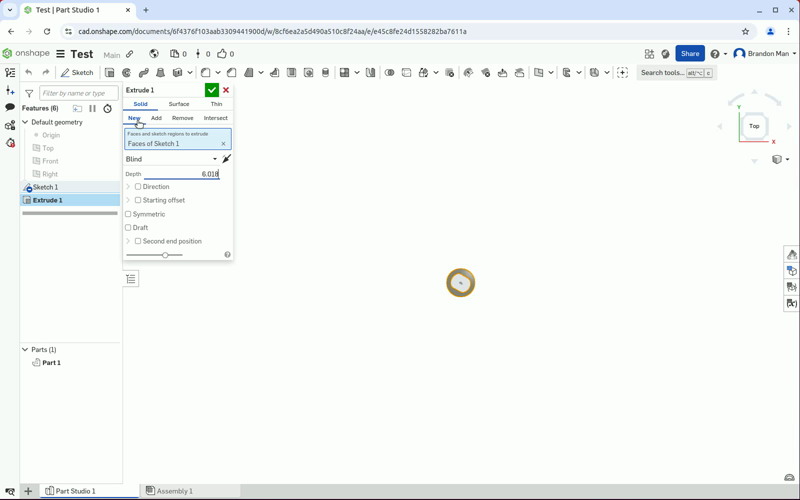
key(enter)
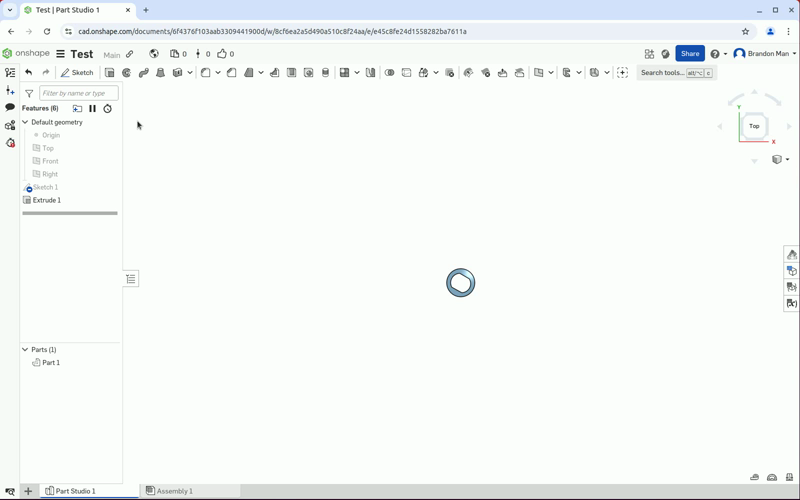
key(shift+h)
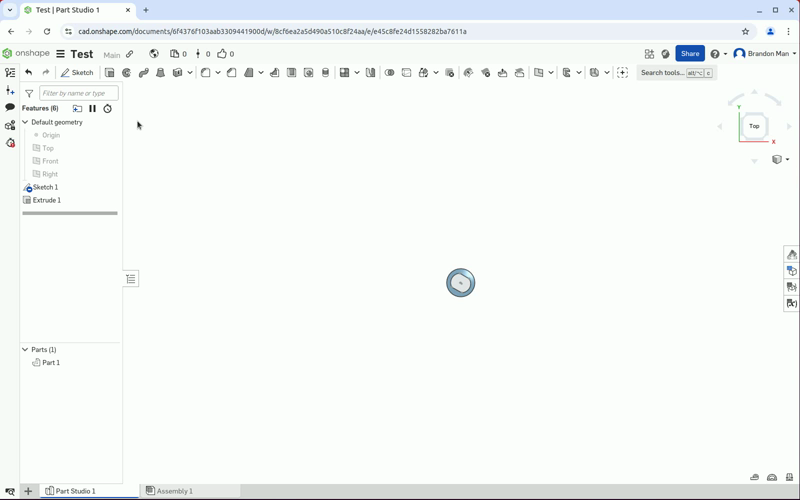
key(shift+h)
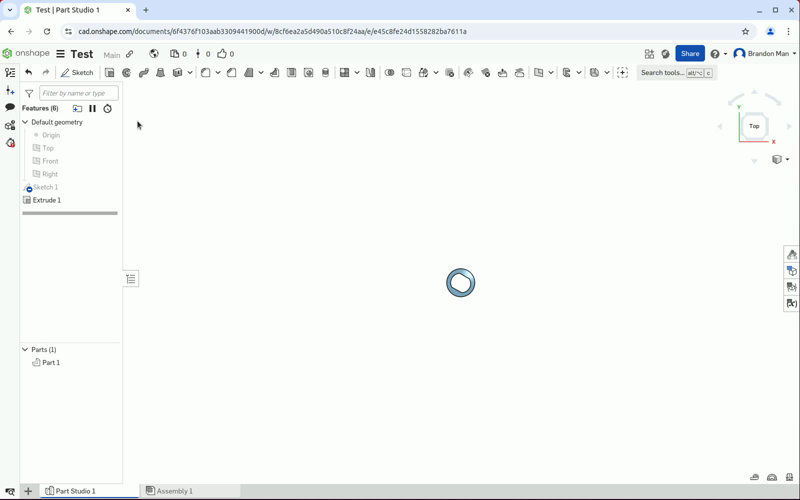
mouse_move(73, 189)
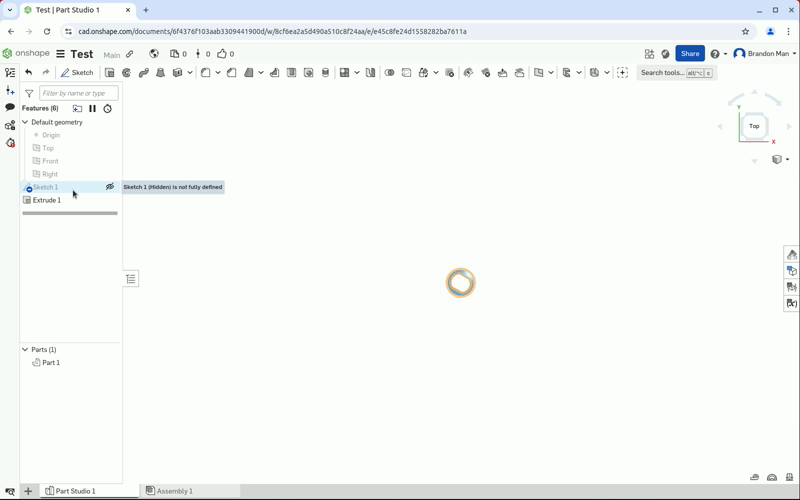
click(73, 189)
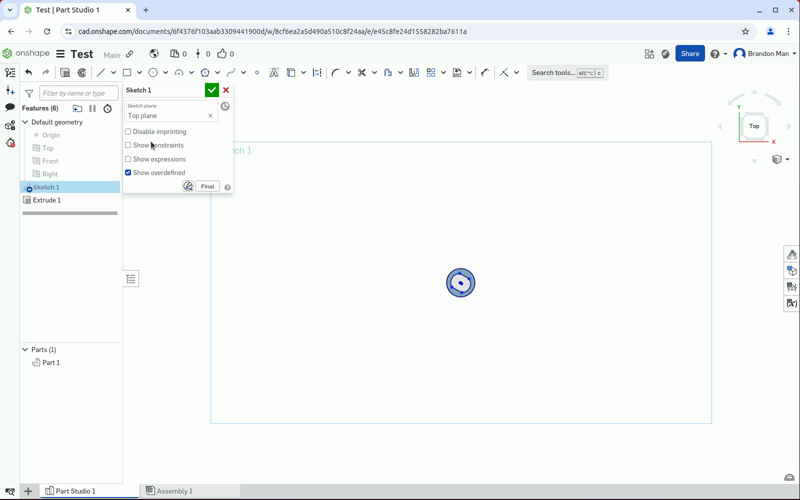
mouse_move(229, 92)
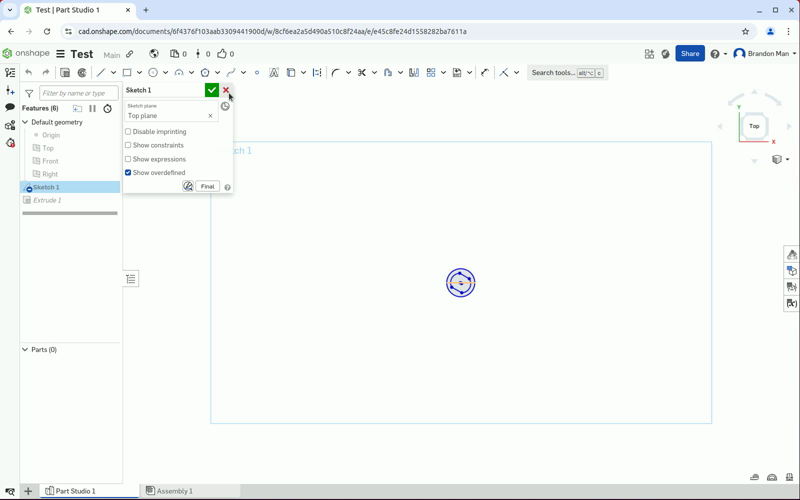
click(229, 92)
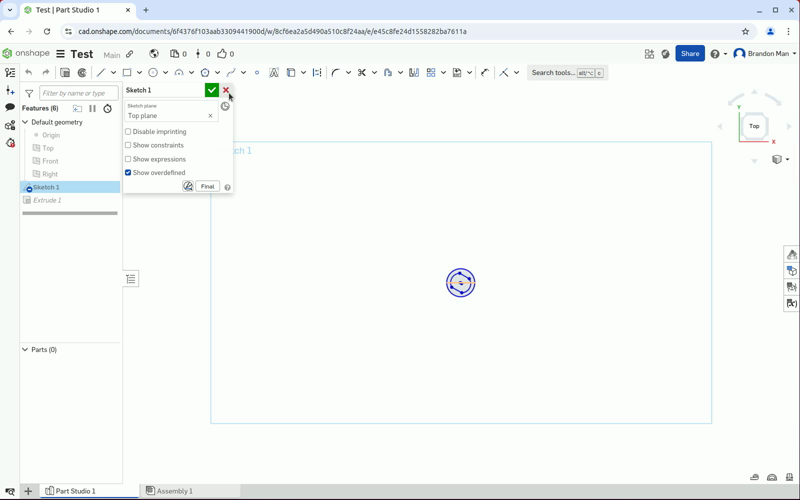
key(shift+s)
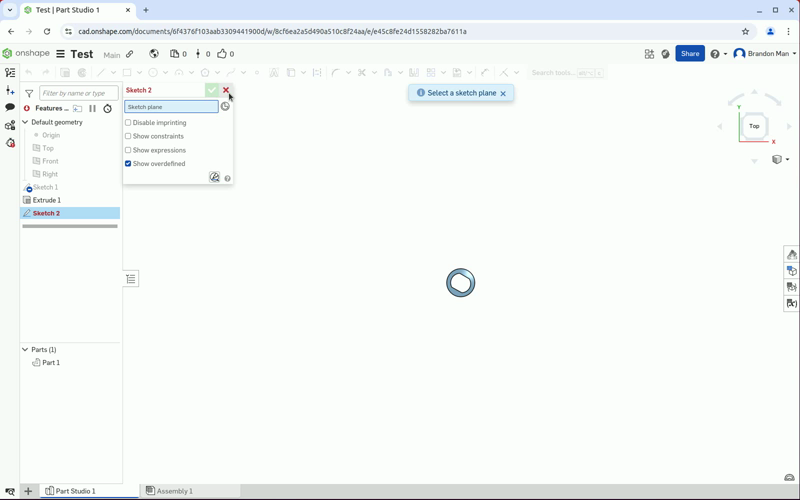
mouse_move(73, 150)
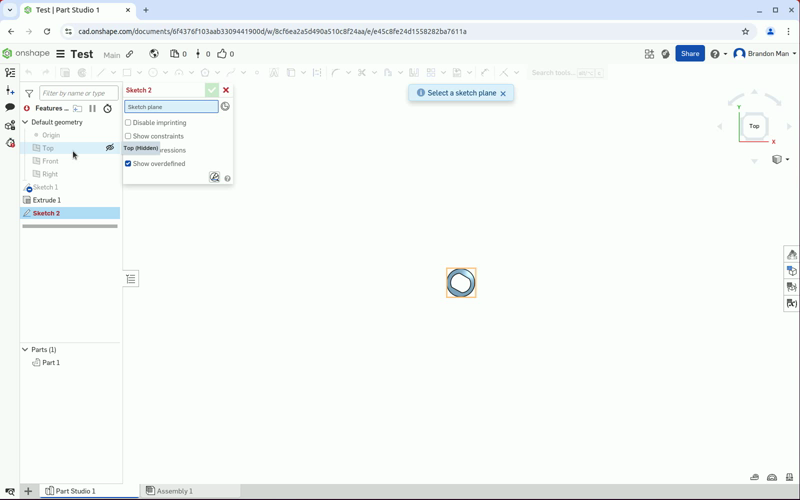
click(73, 150)
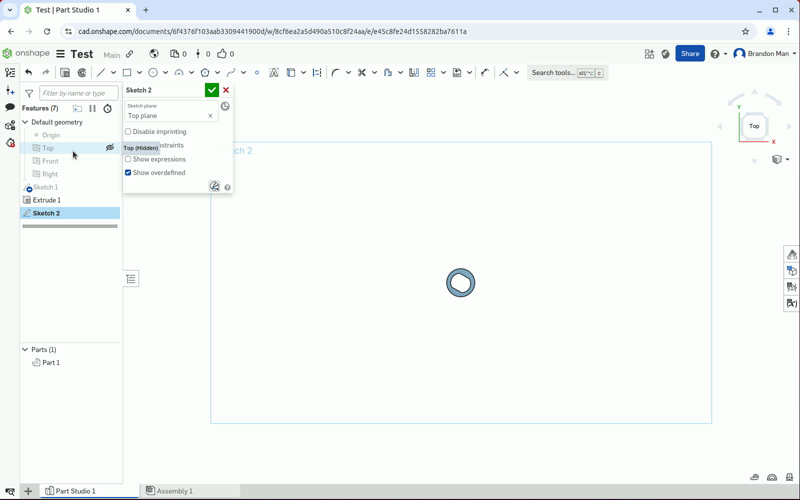
mouse_move(73, 352)
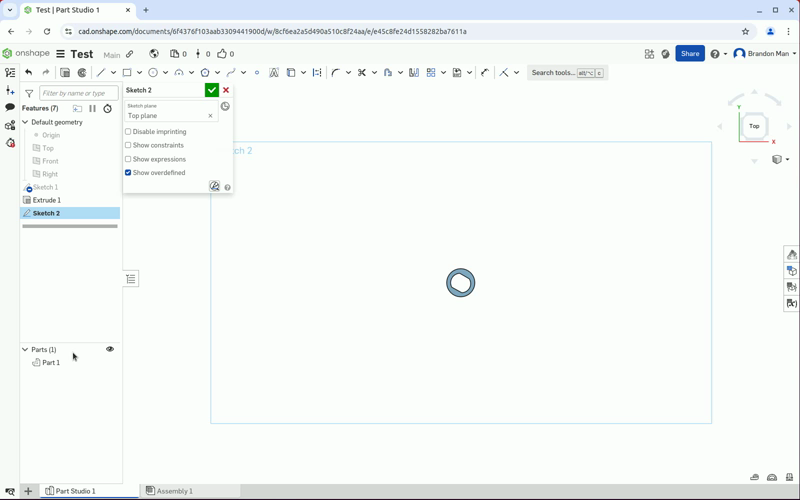
key(y)
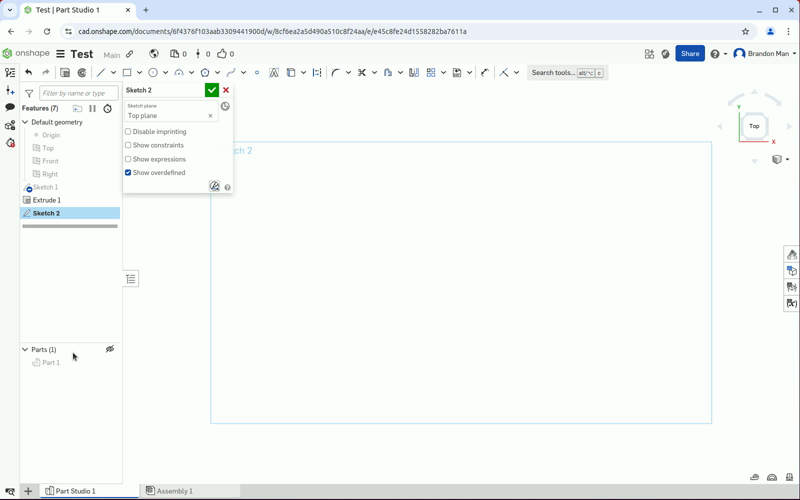
key(l)
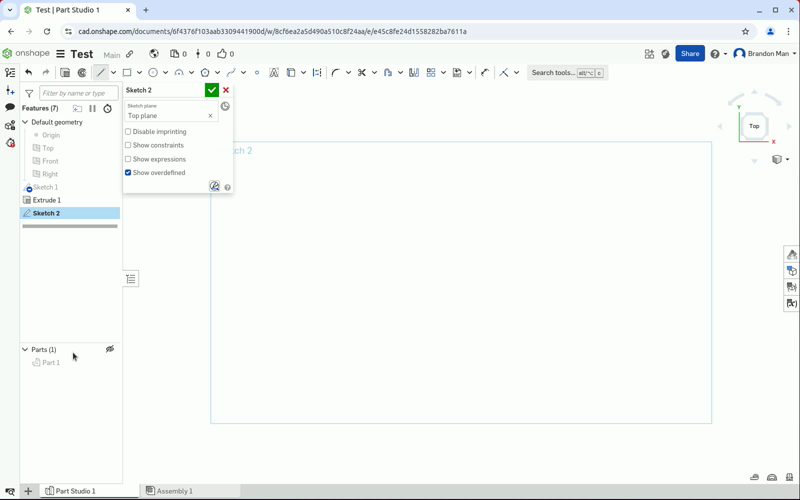
key_down(shift)
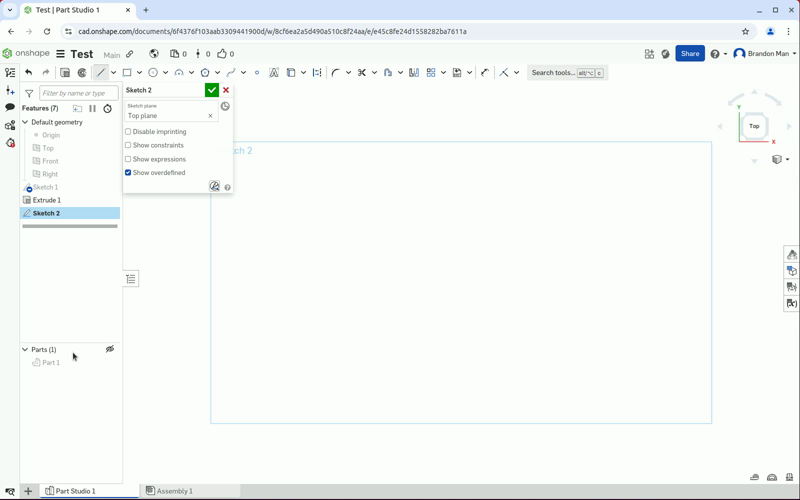
mouse_move(451, 288)
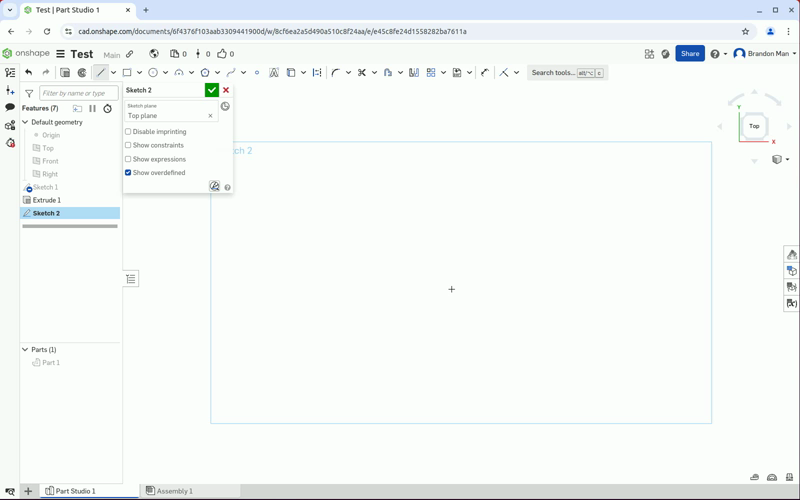
click(451, 288)
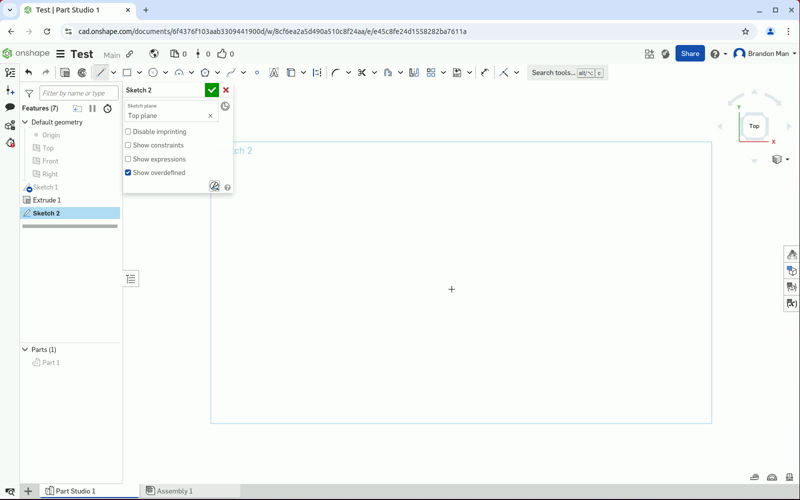
key_up(shift)
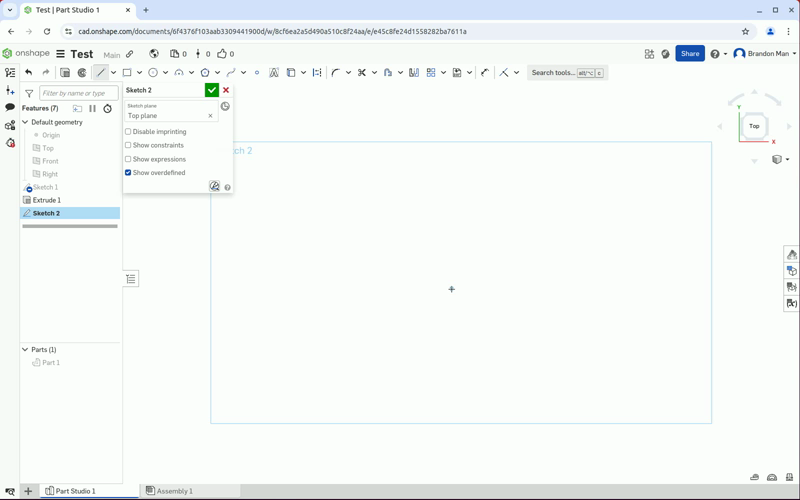
key_down(shift)
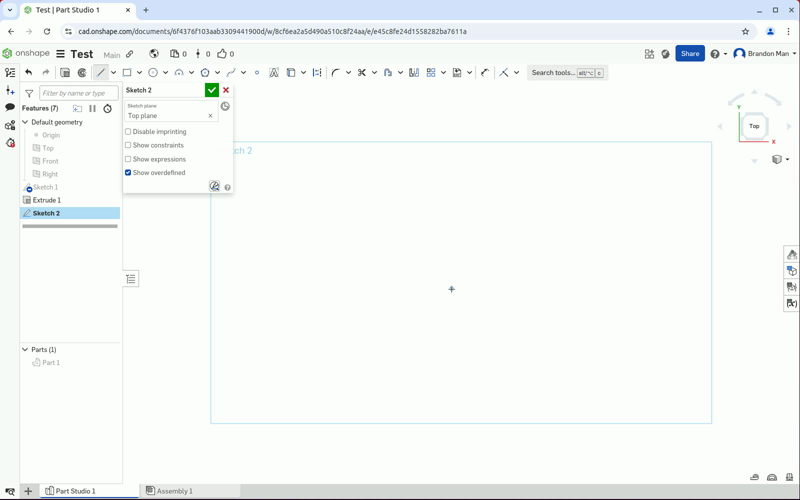
mouse_move(481, 288)
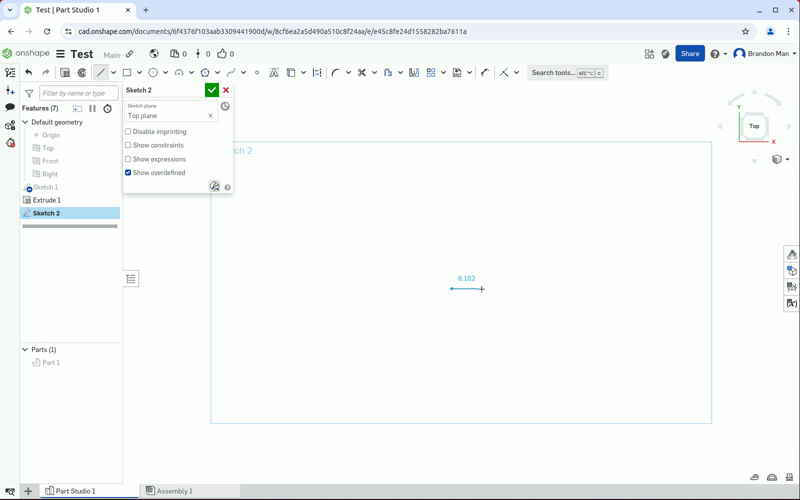
mouse_move(460, 294)
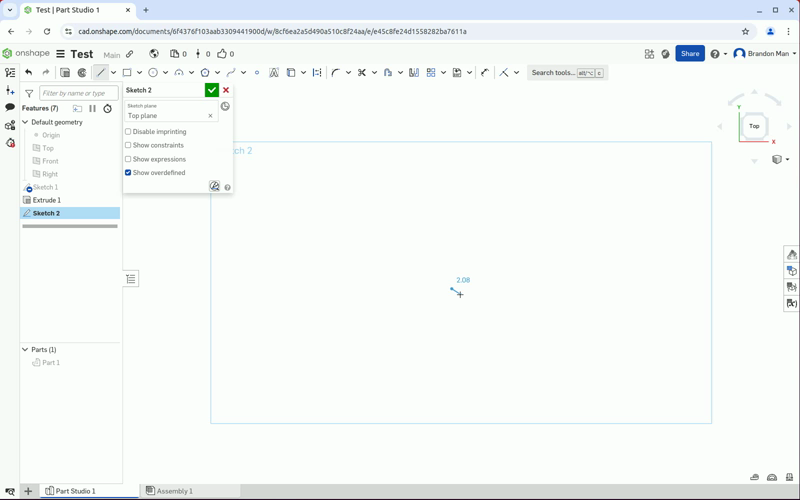
click(460, 294)
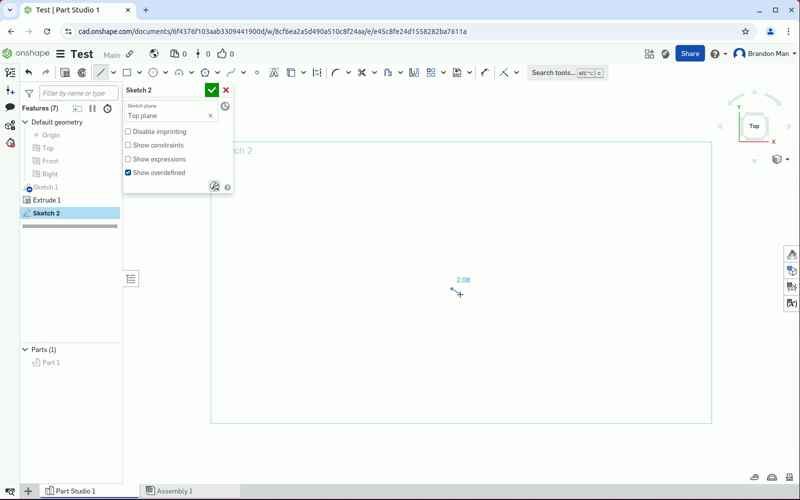
key_up(shift)
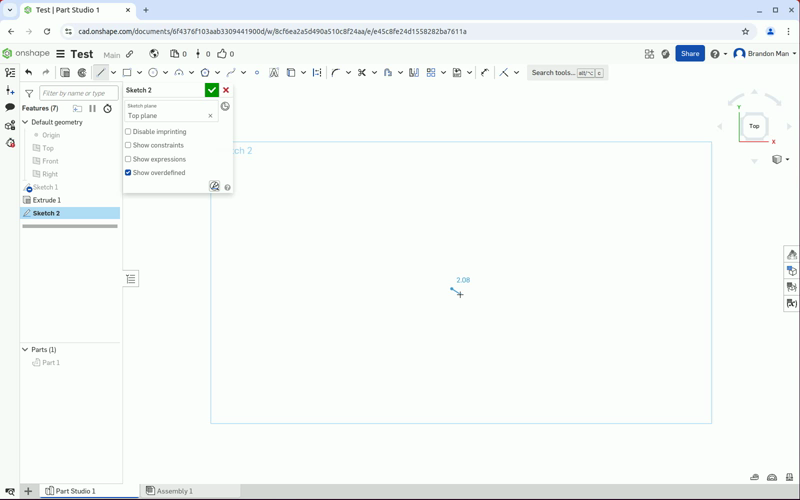
key_down(shift)
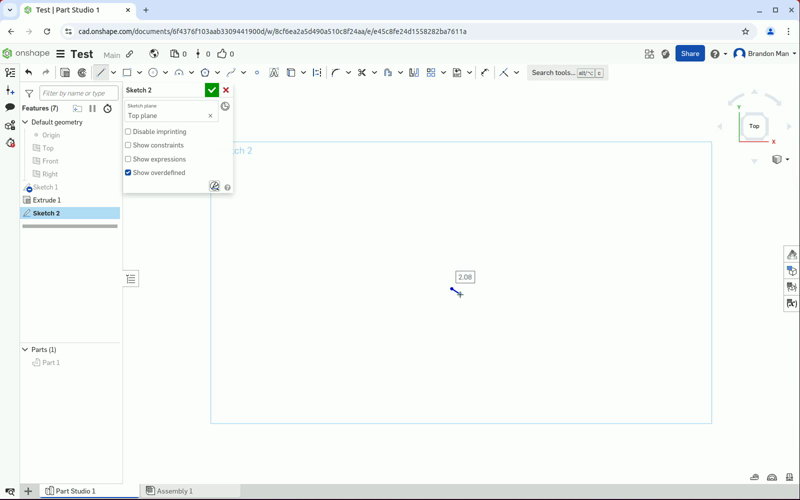
mouse_move(490, 294)
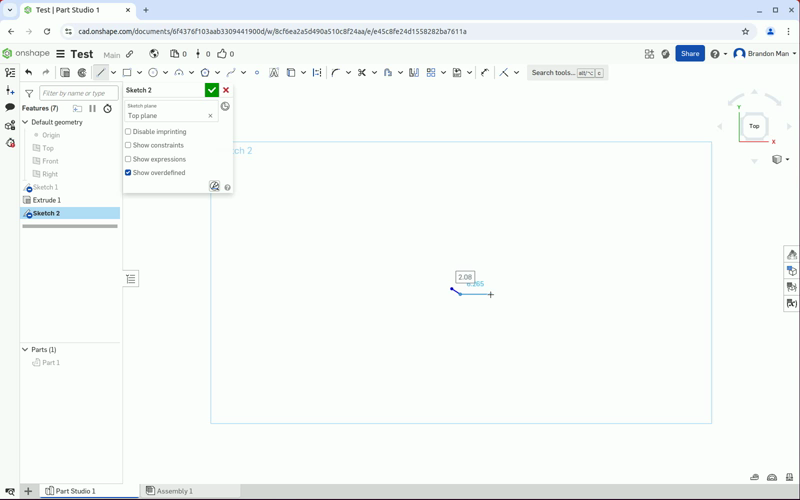
mouse_move(471, 275)
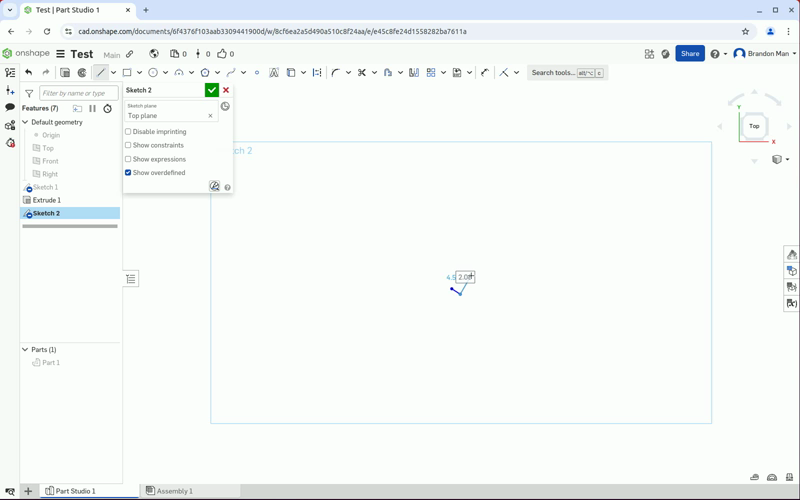
click(471, 275)
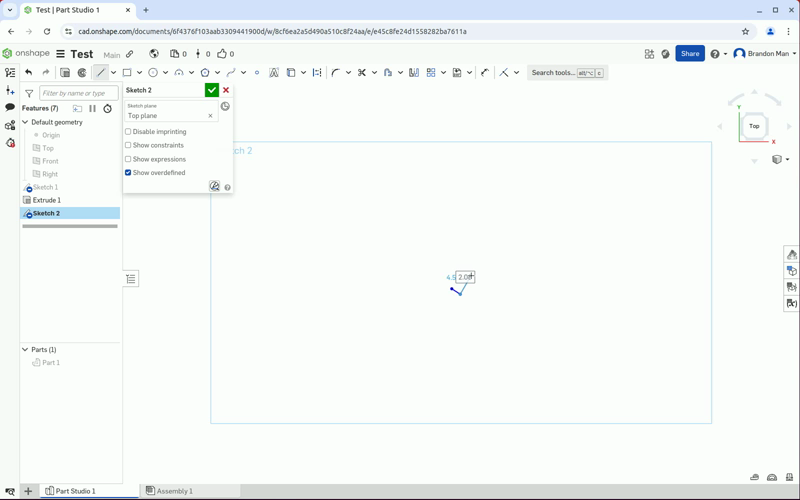
key_up(shift)
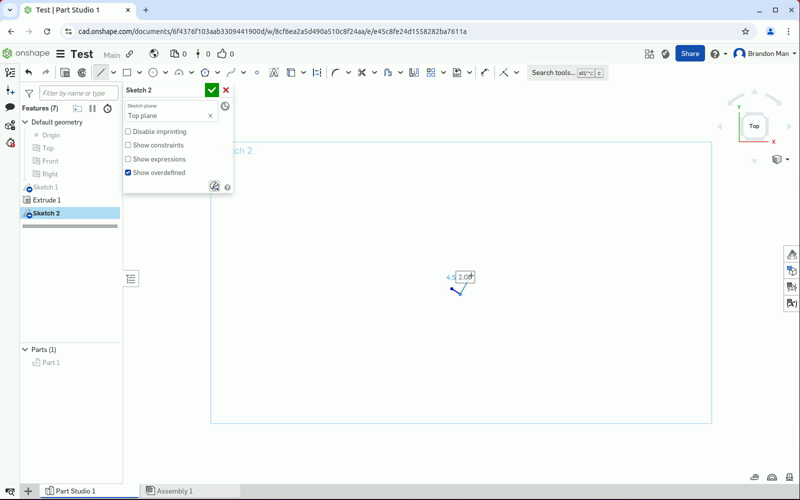
key_down(shift)
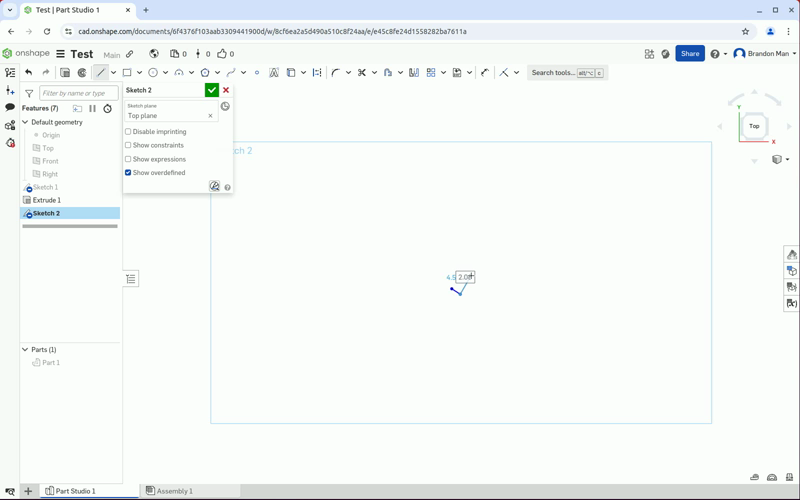
mouse_move(501, 275)
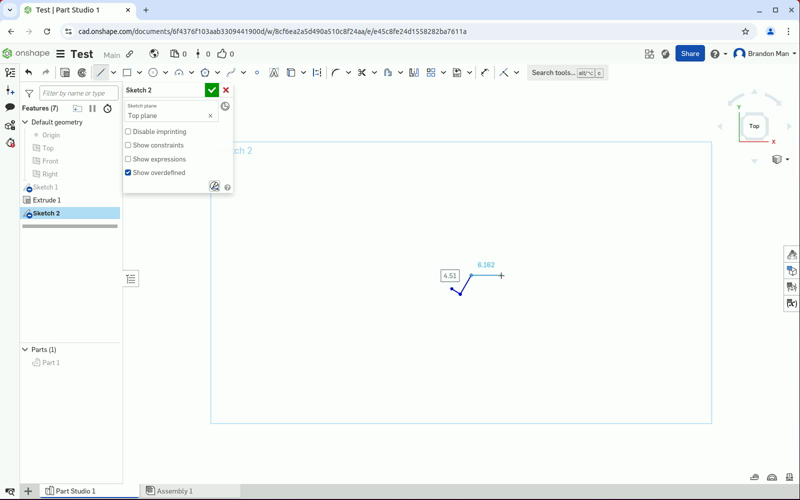
mouse_move(462, 270)
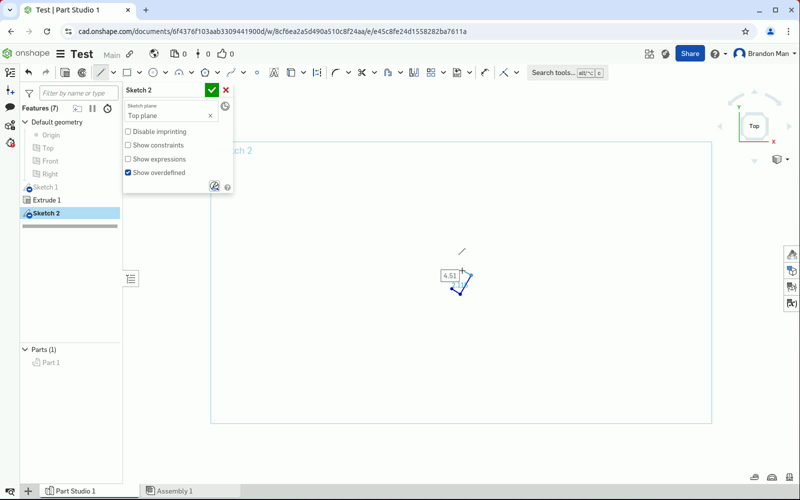
click(462, 270)
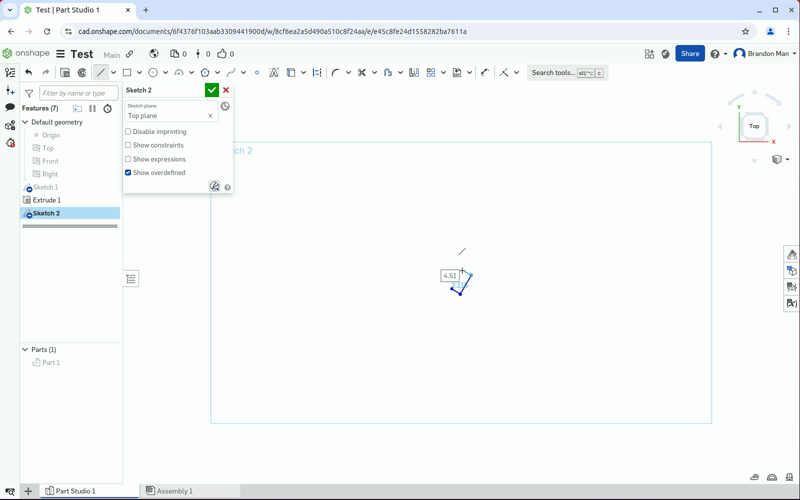
key_up(shift)
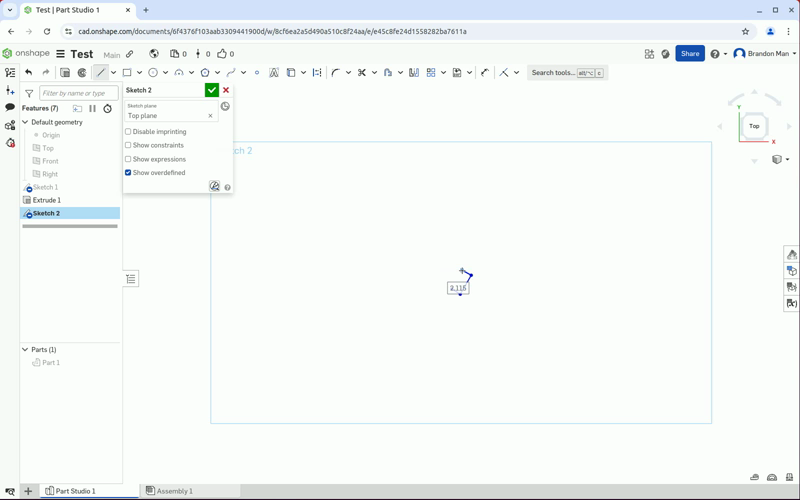
mouse_move(492, 270)
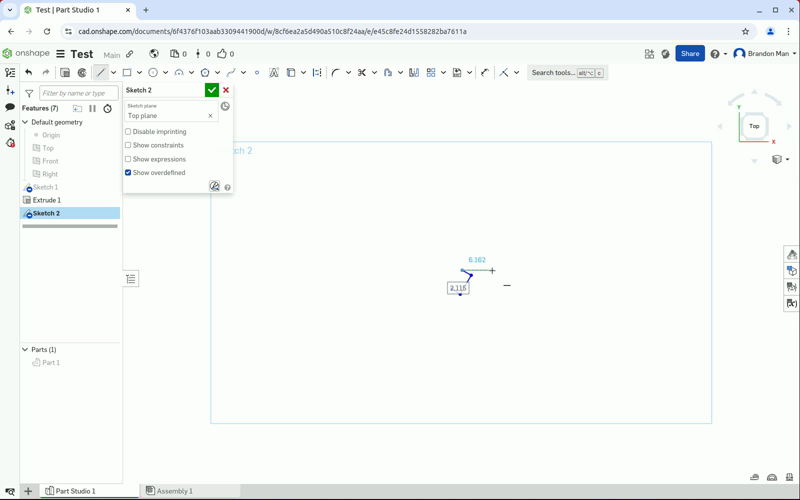
key_down(shift)
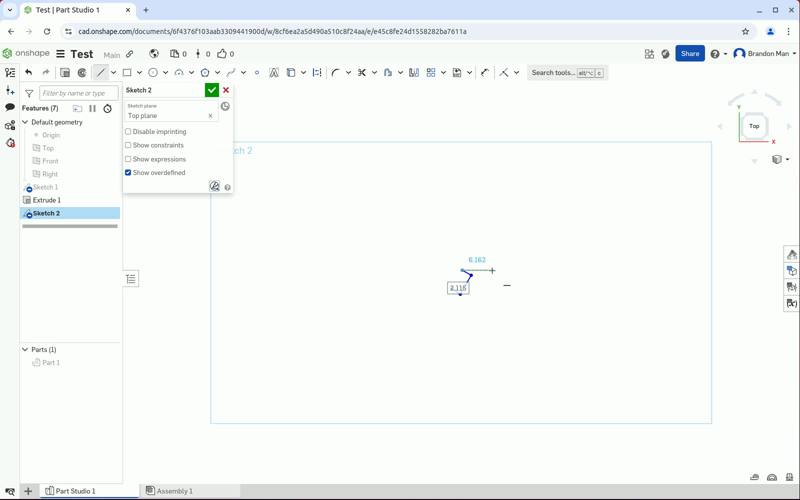
mouse_move(451, 288)
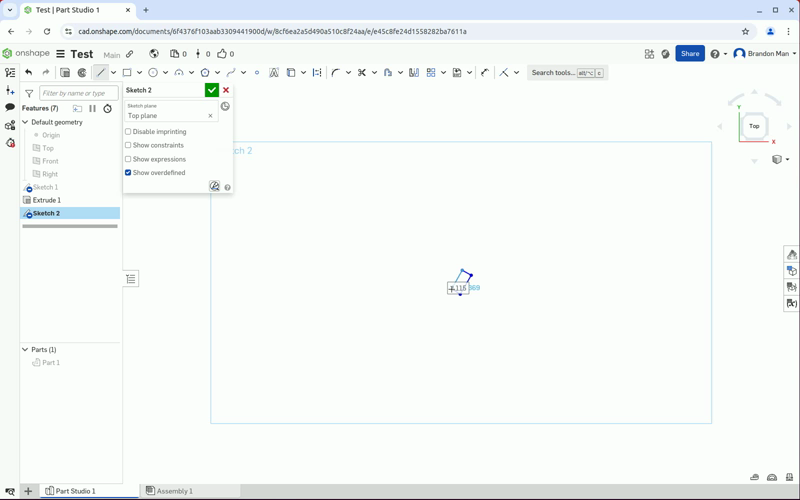
key_up(shift)
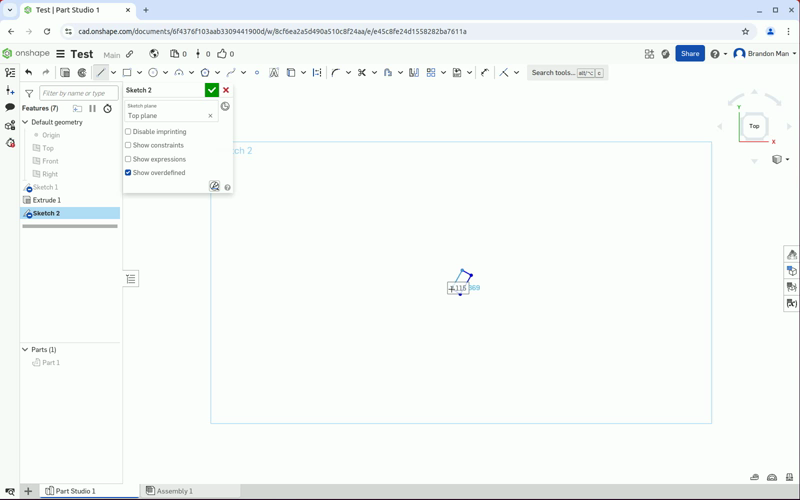
click(451, 288)
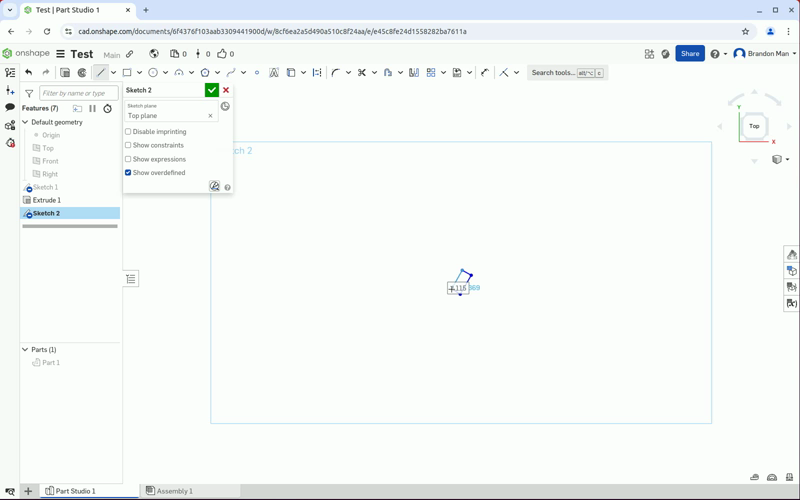
key(esc)
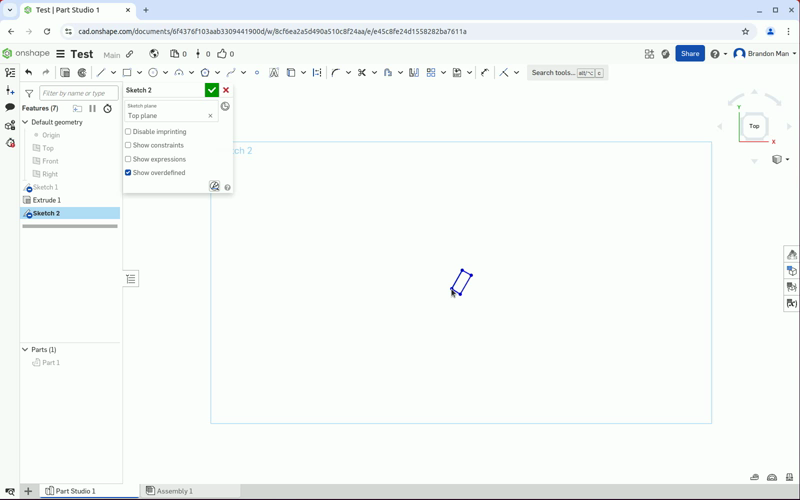
mouse_move(465, 278)
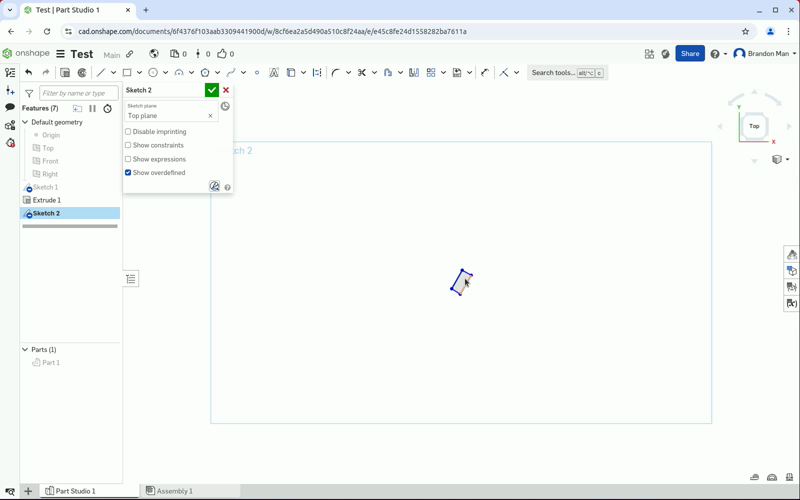
scroll(6)
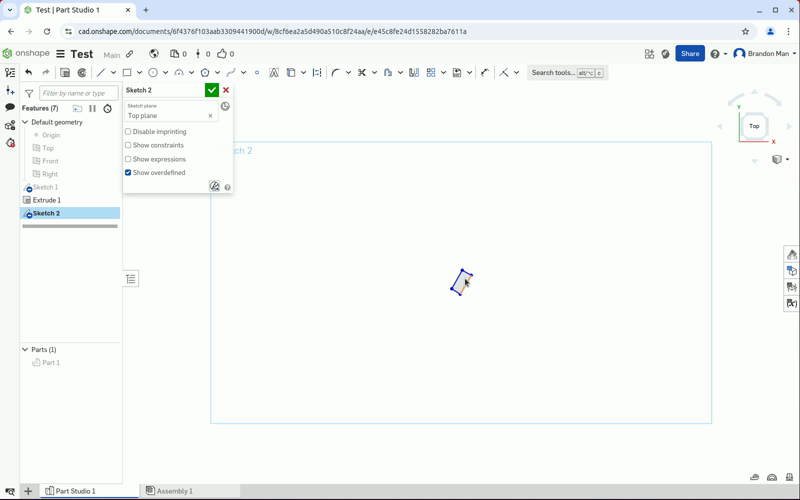
scroll(6)
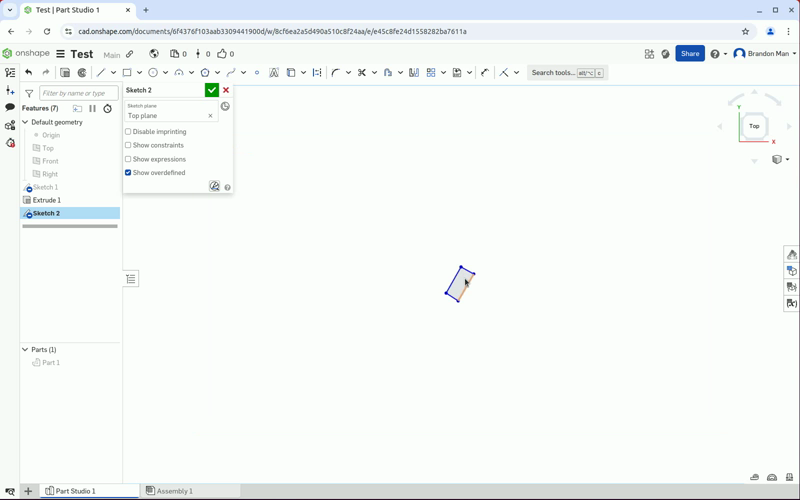
scroll(6)
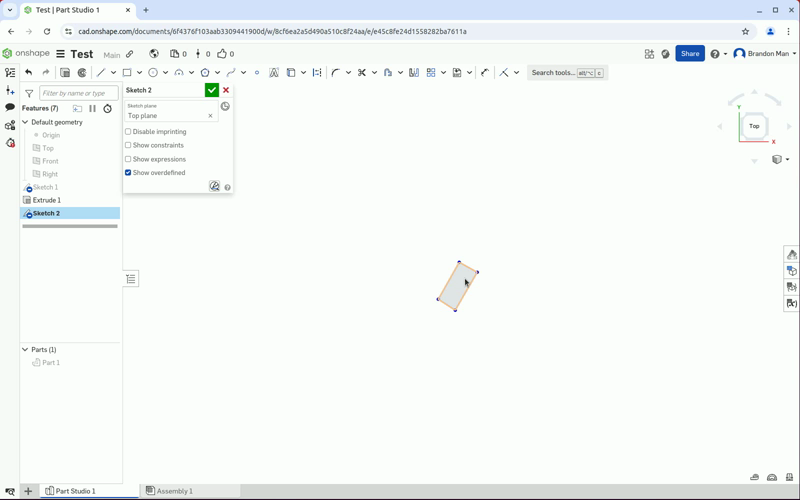
scroll(6)
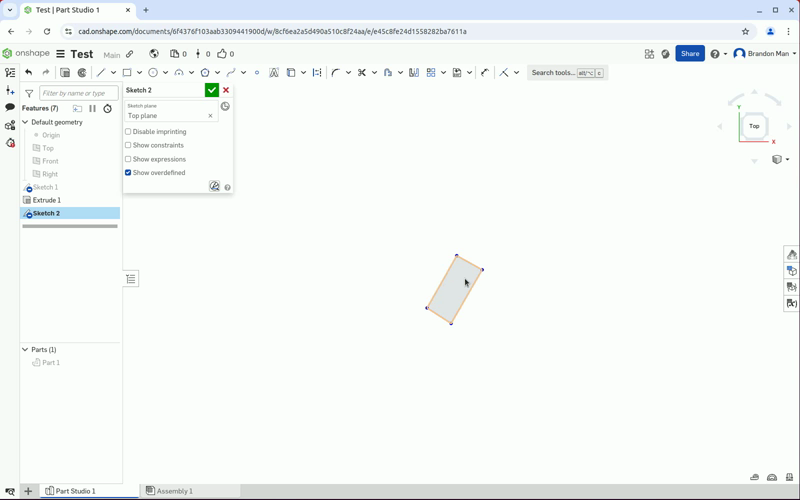
scroll(6)
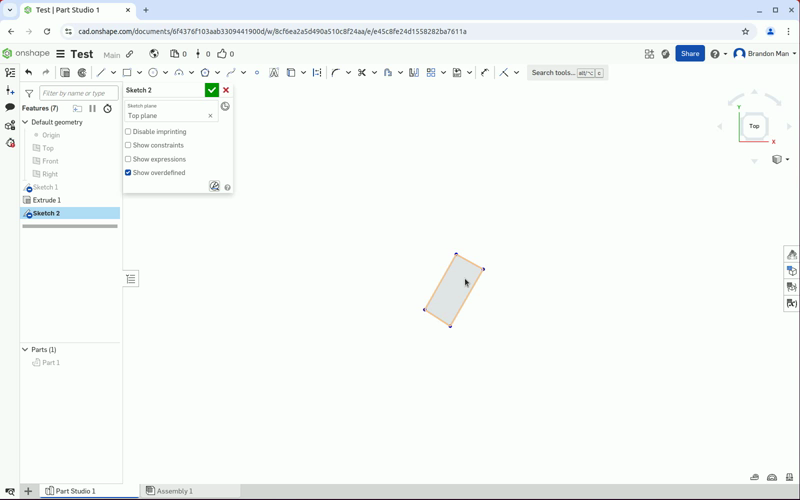
scroll(6)
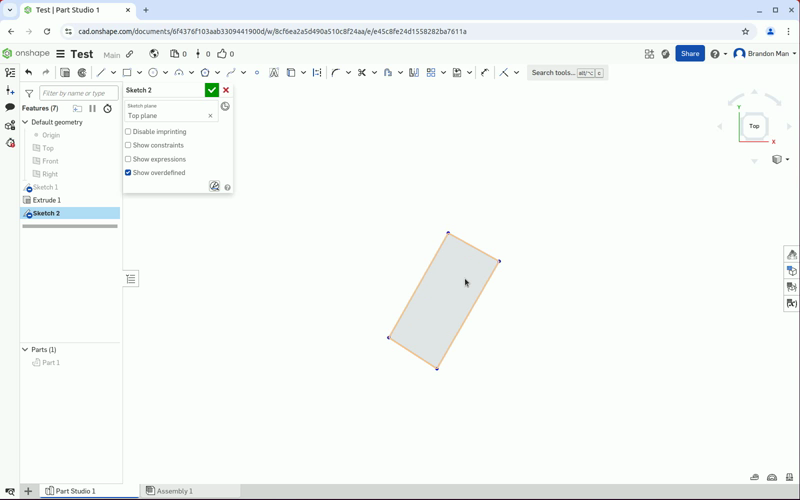
scroll(6)
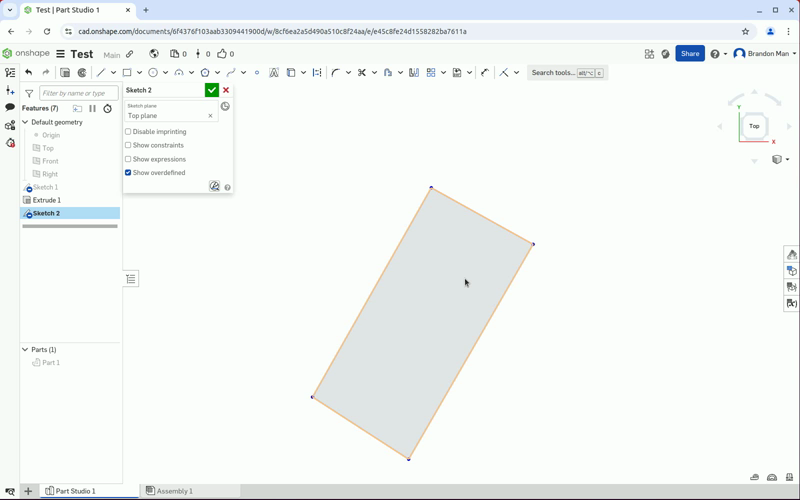
click(465, 278)
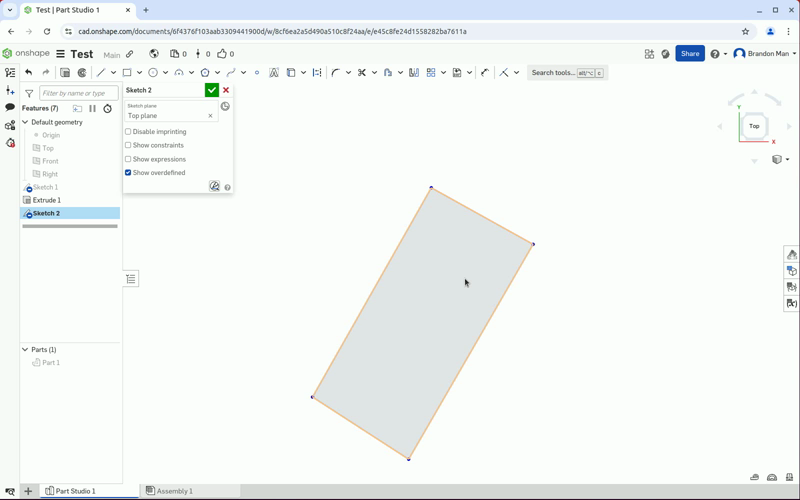
scroll(-6)
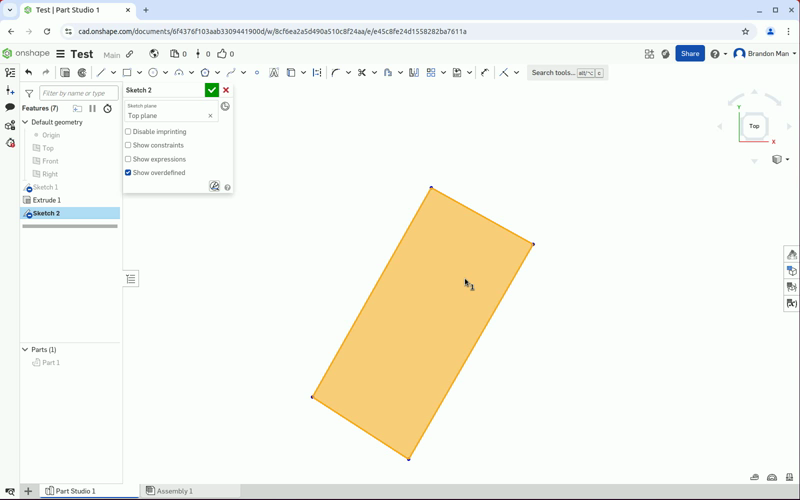
scroll(-6)
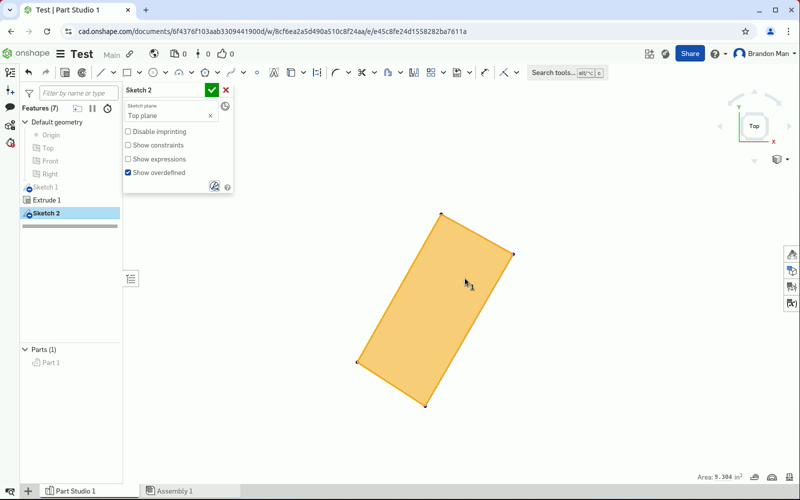
scroll(-6)
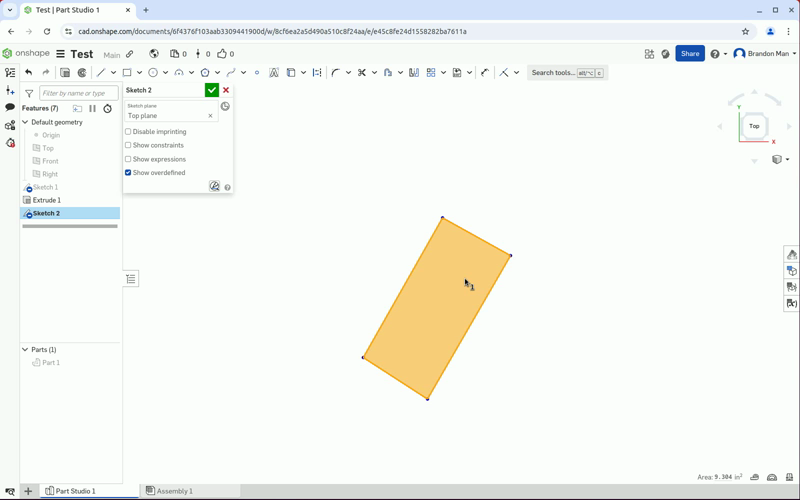
scroll(-6)
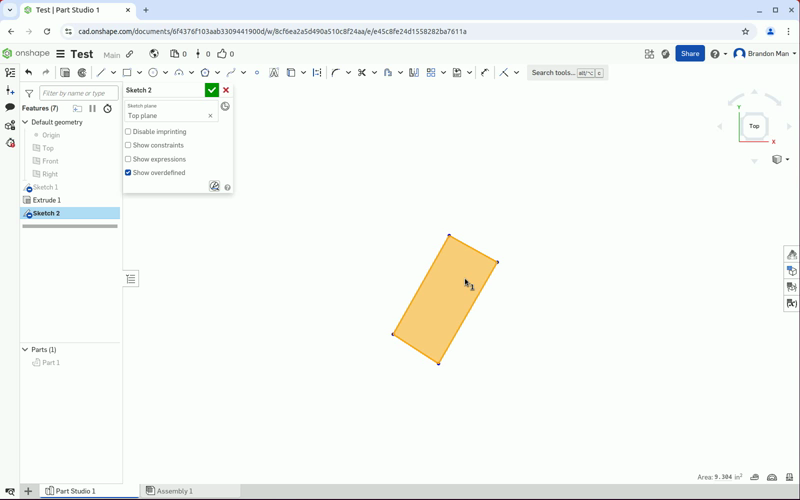
scroll(-6)
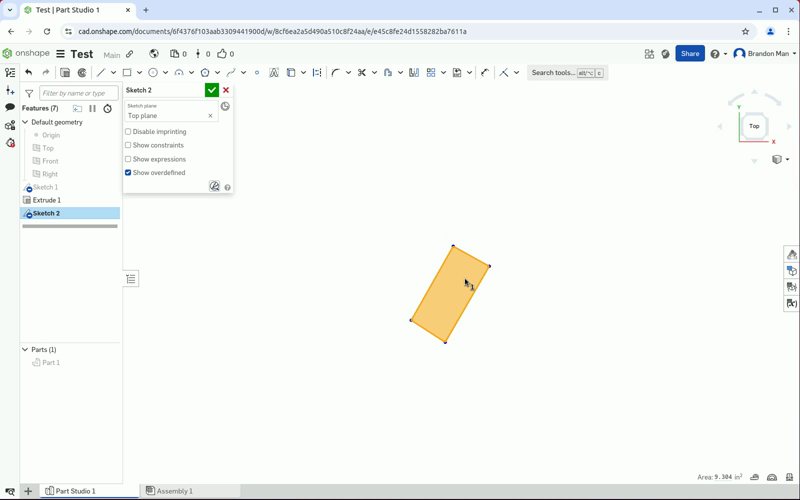
scroll(-6)
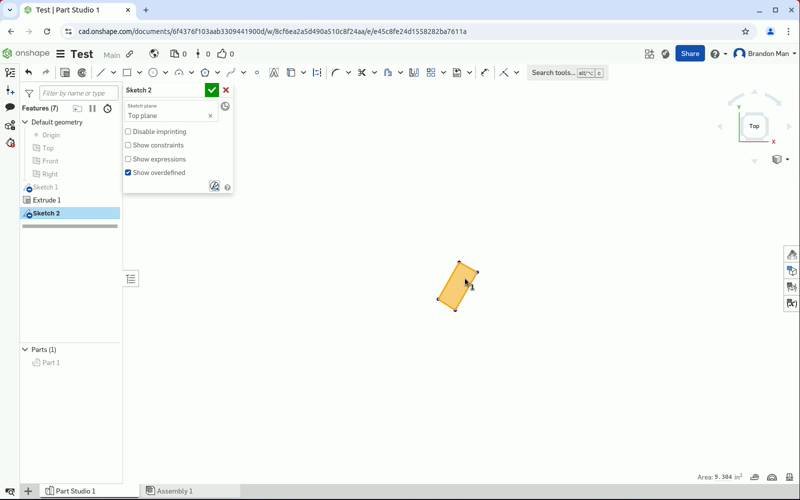
scroll(-6)
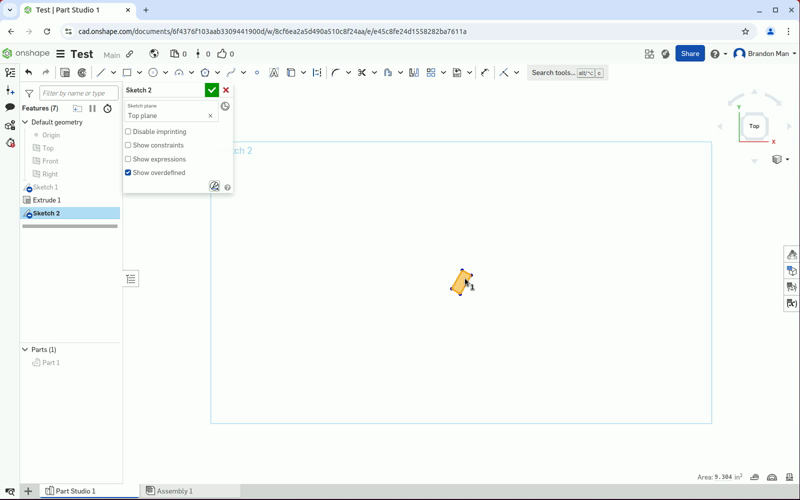
mouse_move(73, 352)
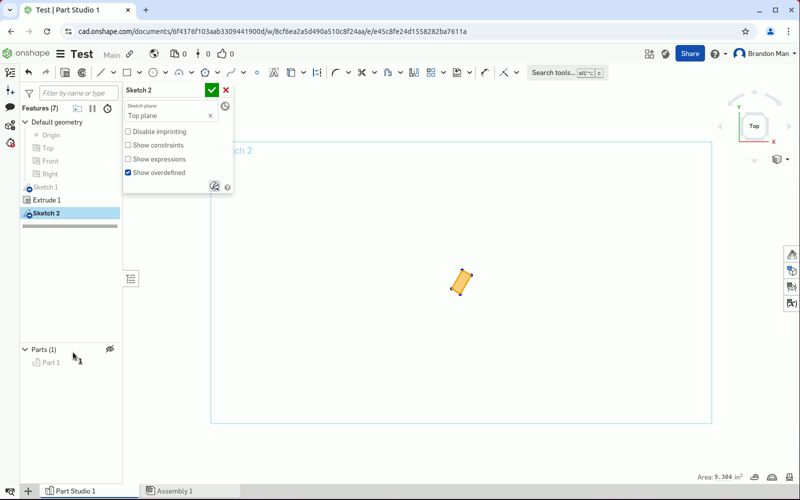
key(shift+y)
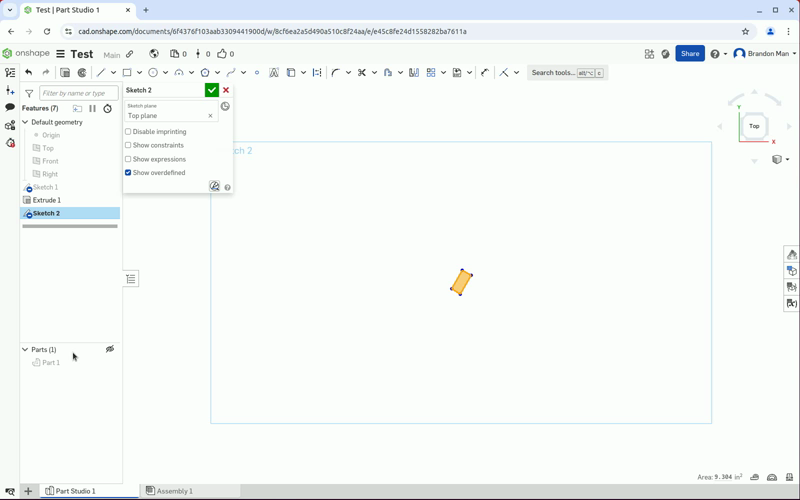
key(shift+e)
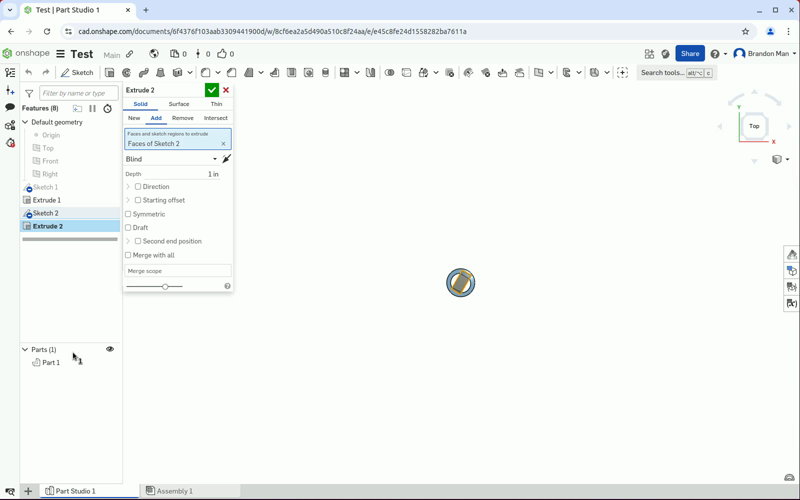
mouse_move(143, 106)
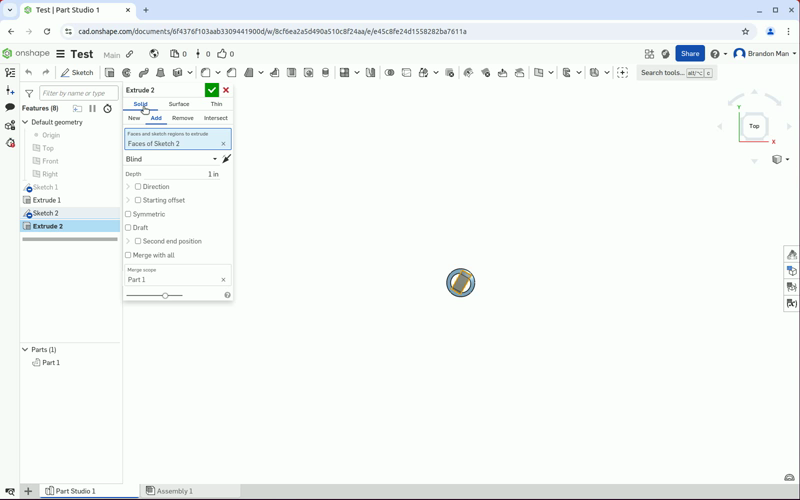
click(143, 106)
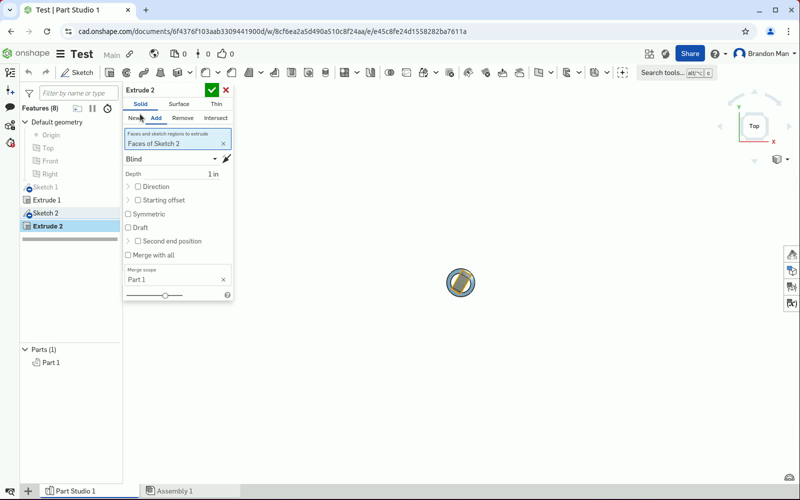
mouse_move(137, 120)
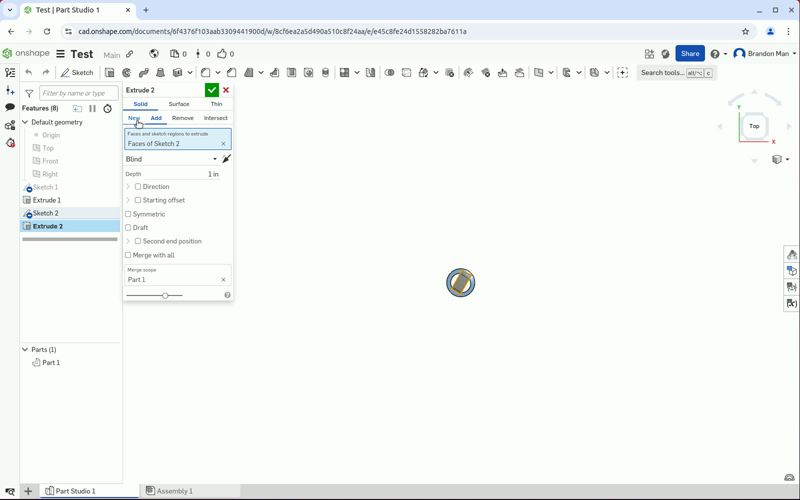
click(137, 120)
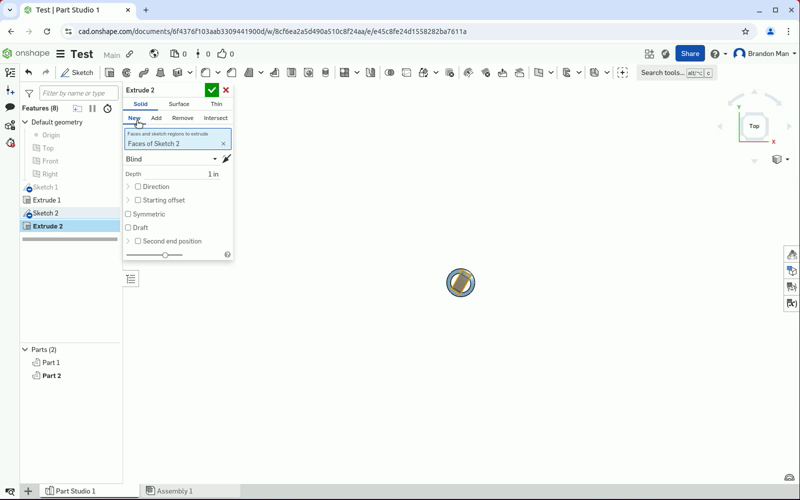
key(tab, 4)
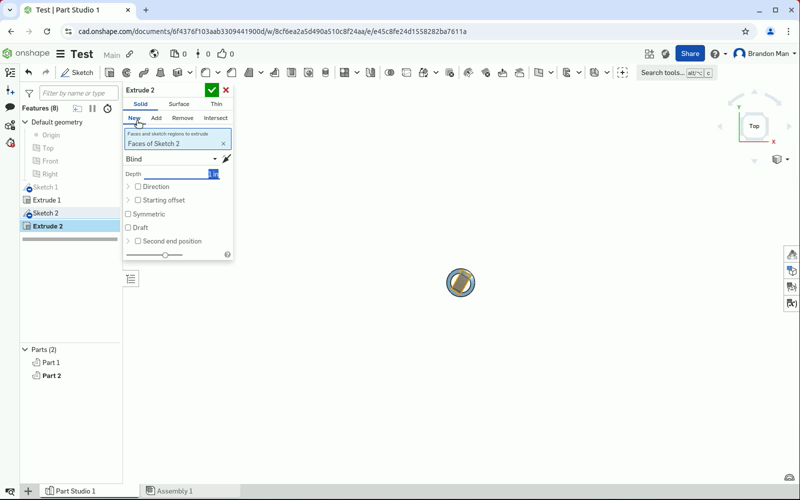
text(3.611)
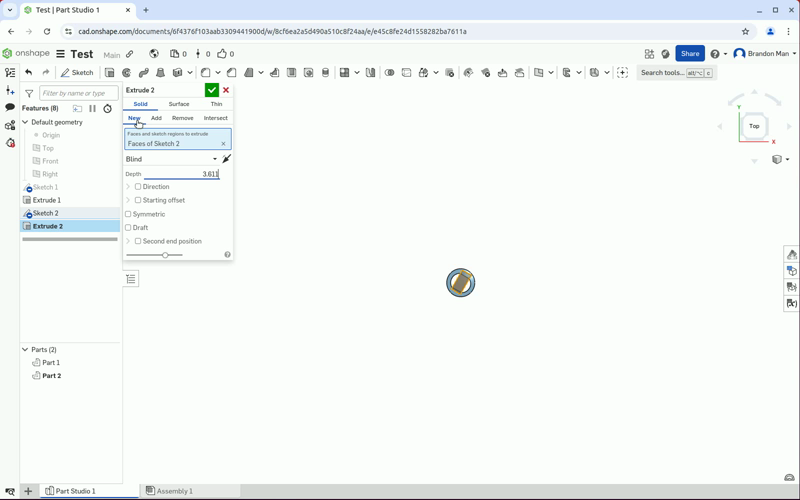
key(enter)
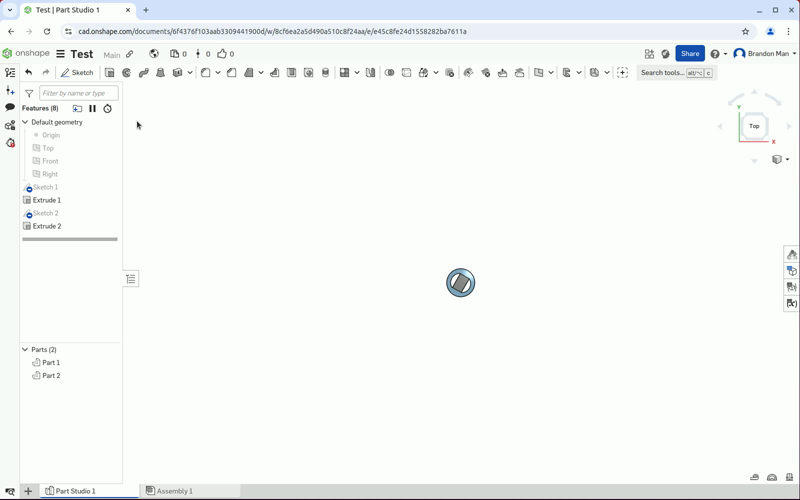
key(shift+h)
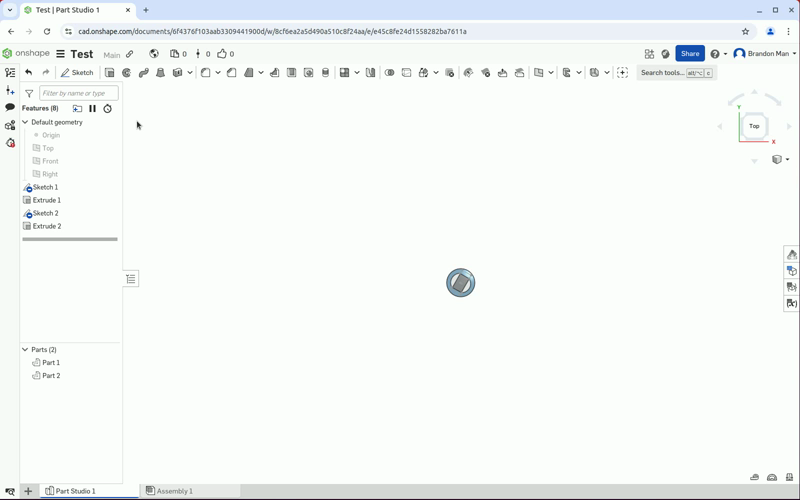
key(shift+h)
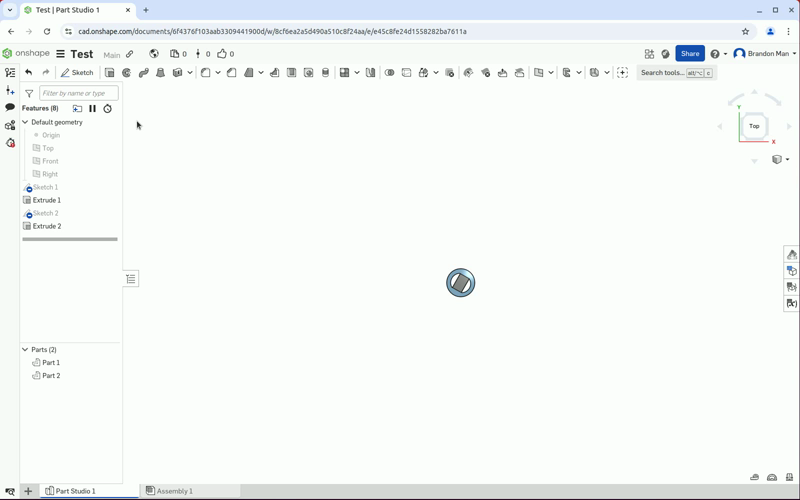
mouse_move(73, 189)
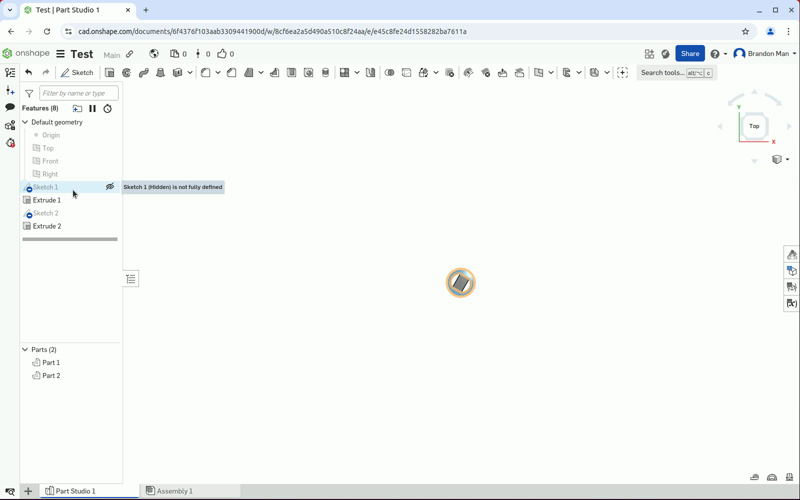
click(73, 189)
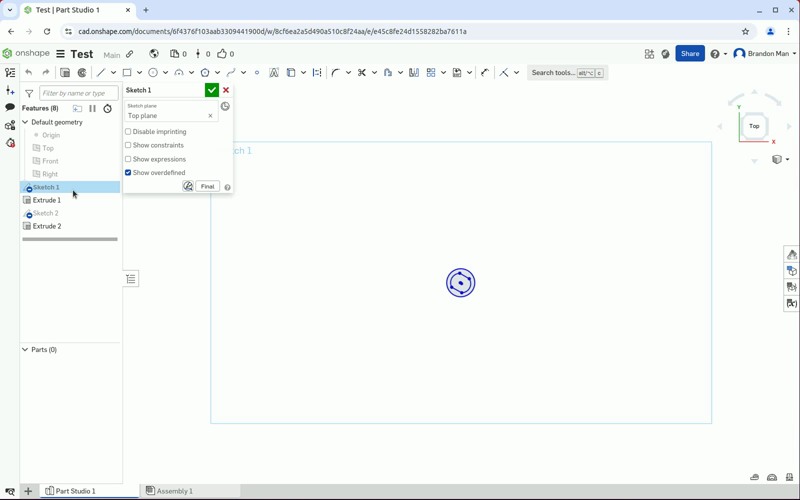
mouse_move(229, 92)
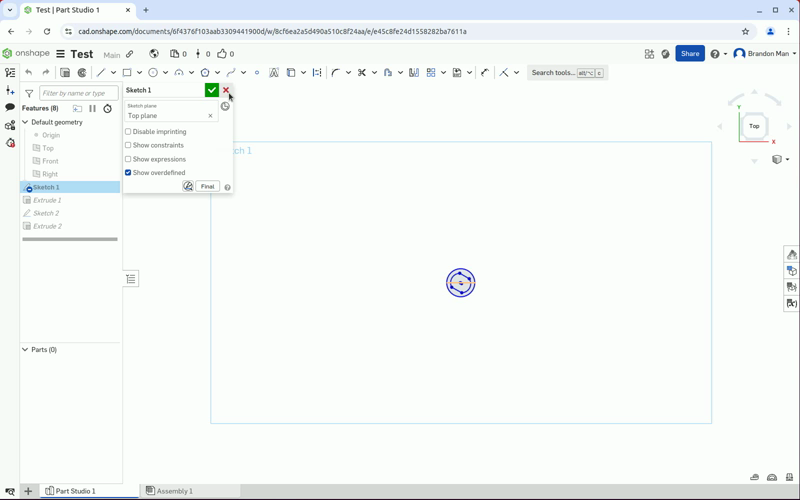
click(229, 92)
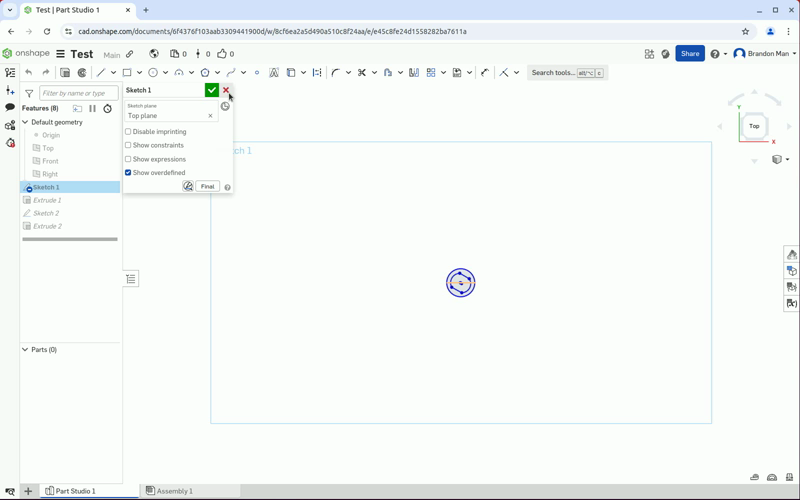
key(shift+s)
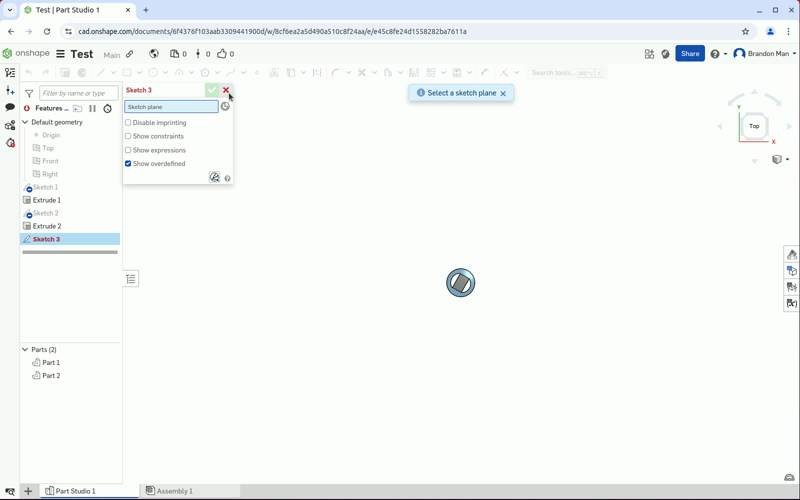
mouse_move(73, 150)
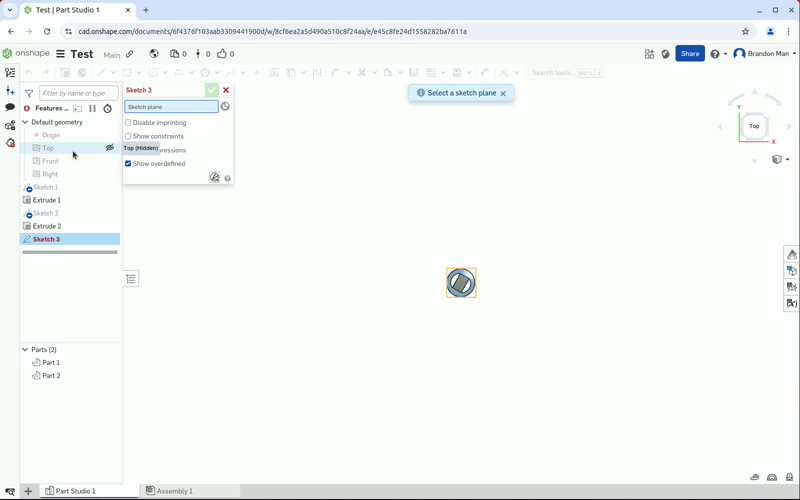
click(73, 150)
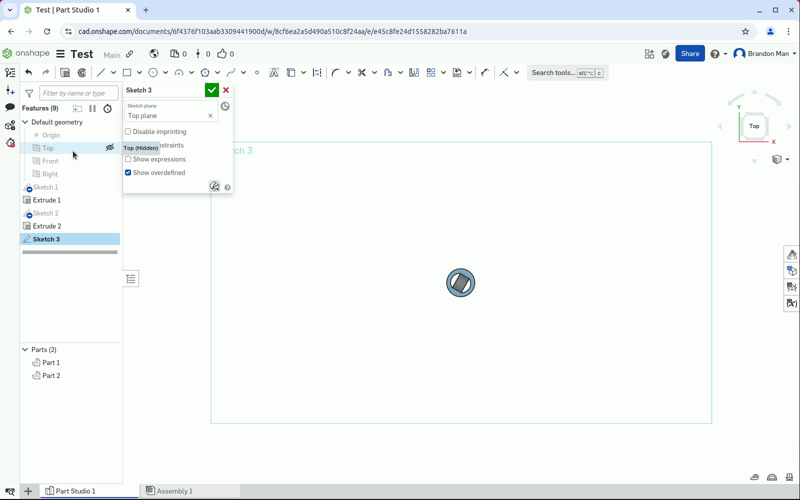
mouse_move(73, 352)
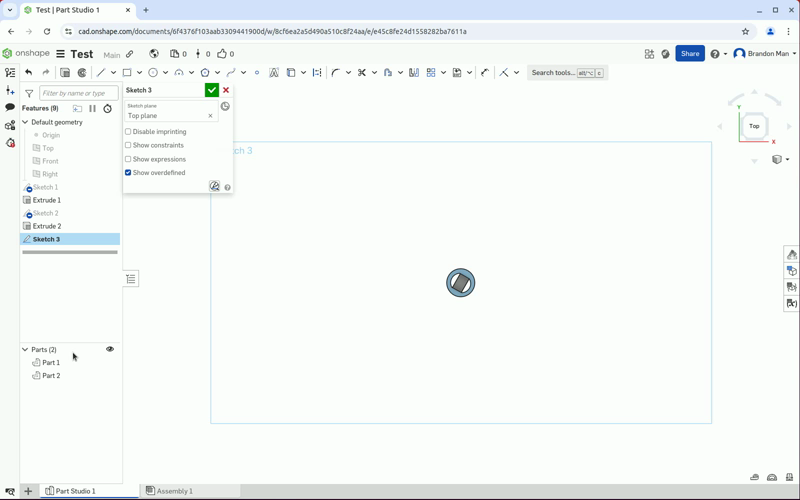
key(y)
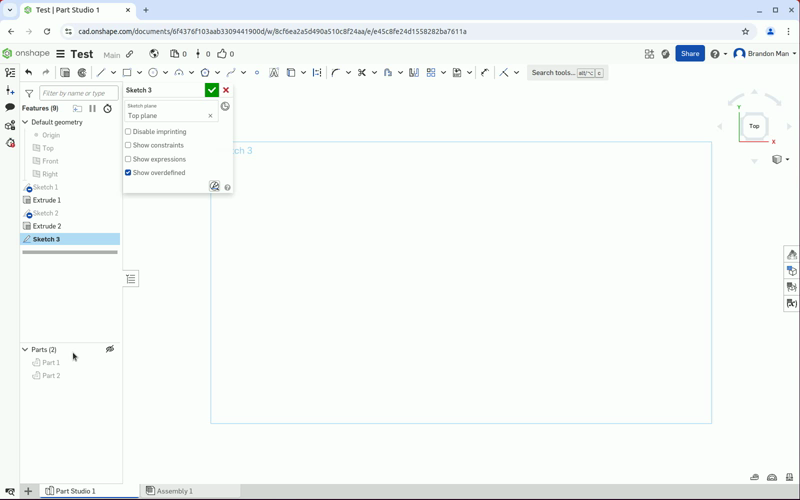
key(c)
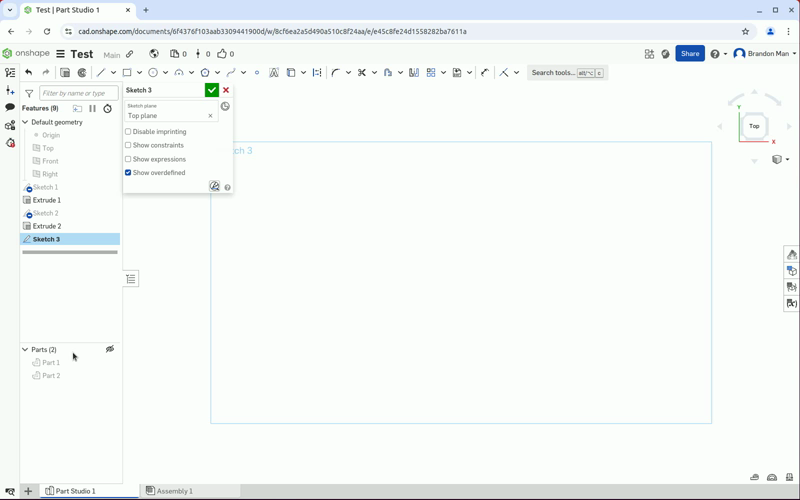
key_down(shift)
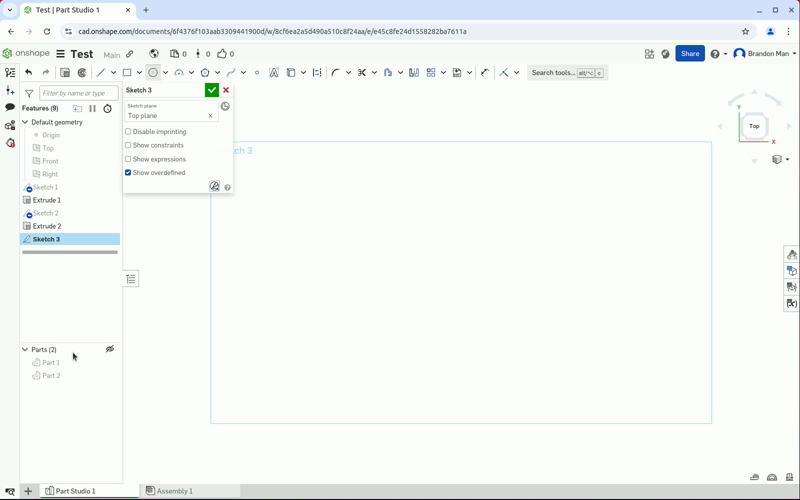
mouse_move(461, 282)
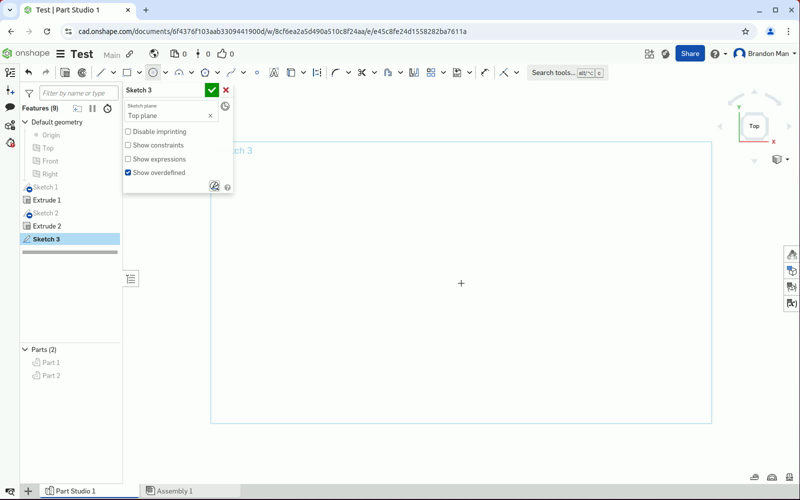
click(461, 282)
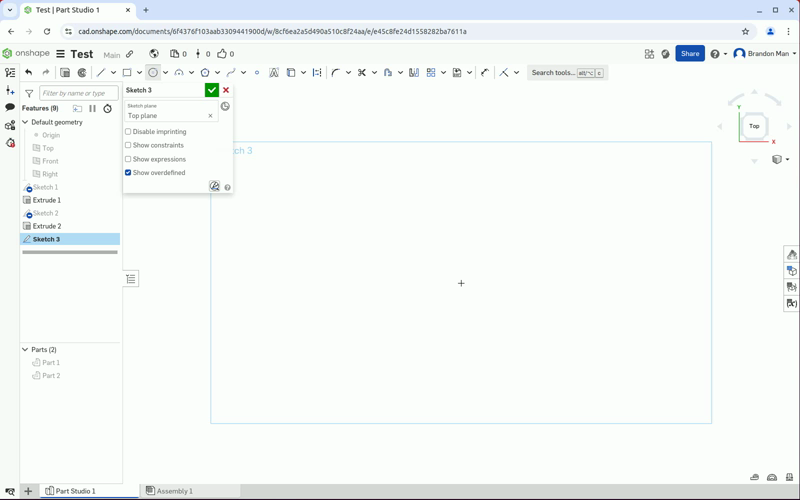
key_up(shift)
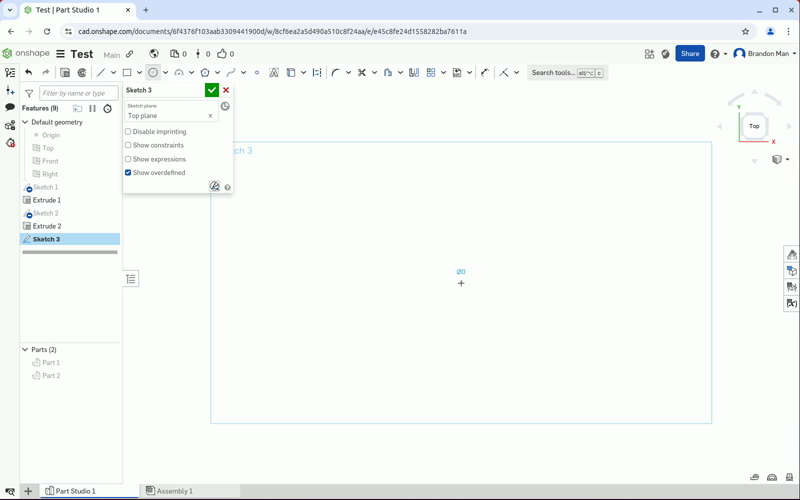
mouse_move(478, 282)
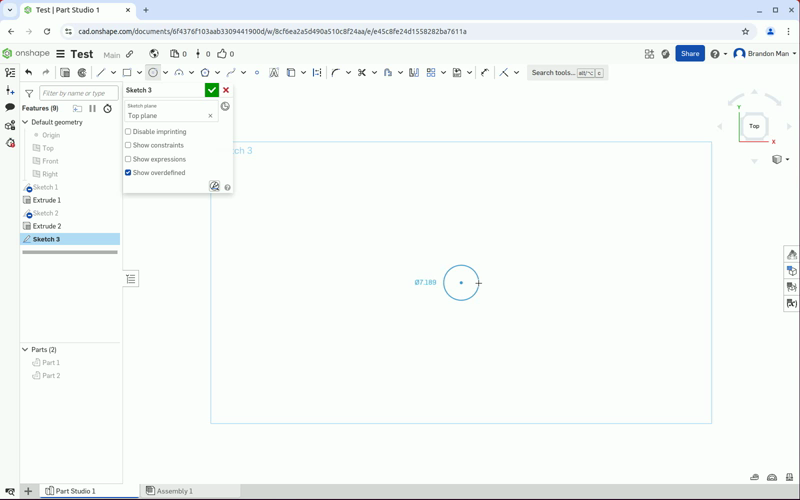
click(478, 282)
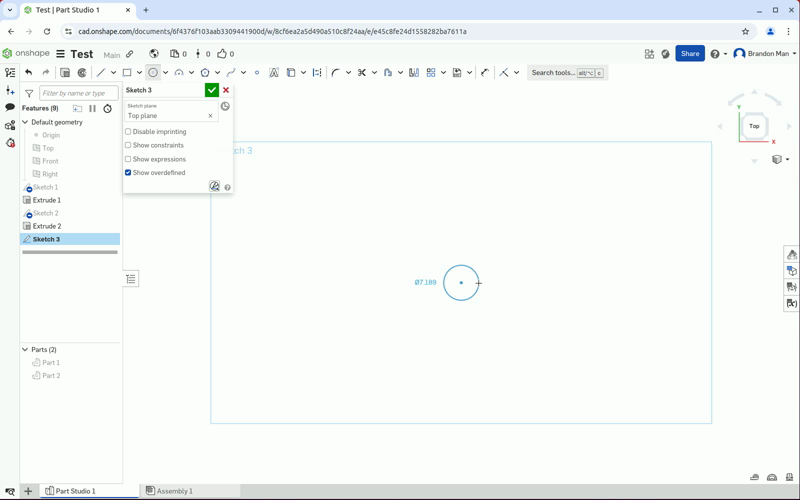
key(esc)
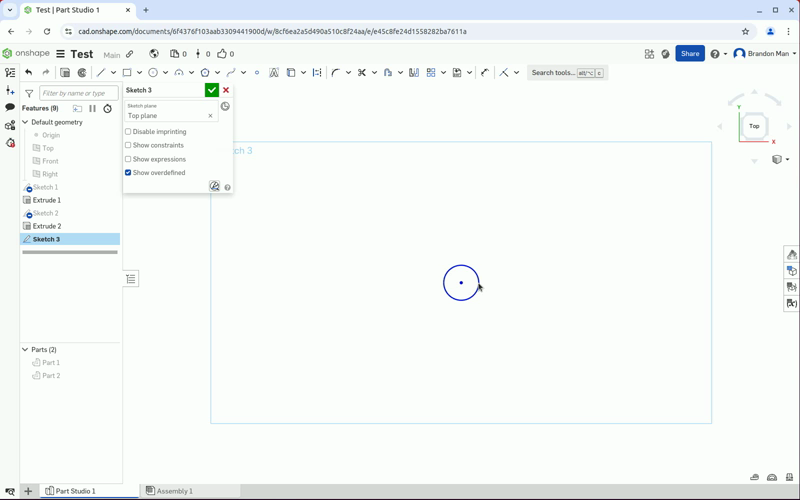
mouse_move(450, 286)
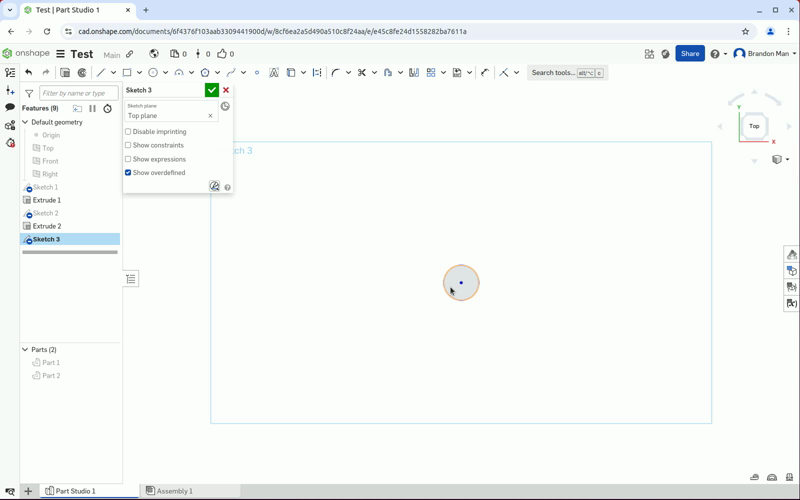
scroll(6)
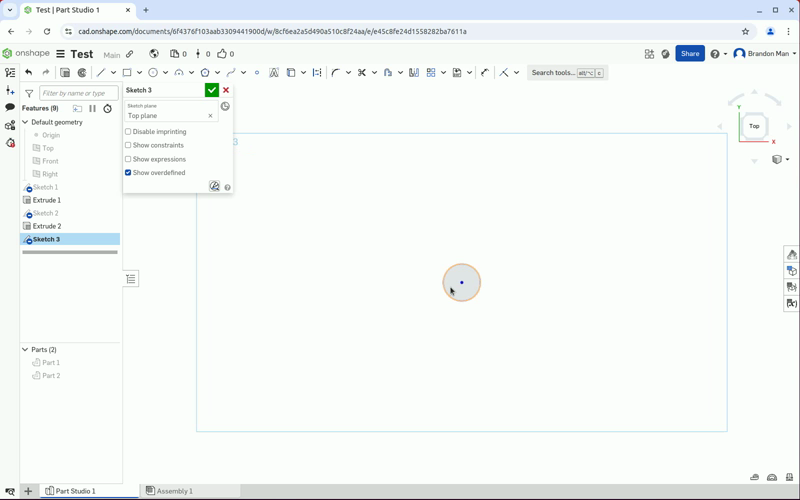
scroll(6)
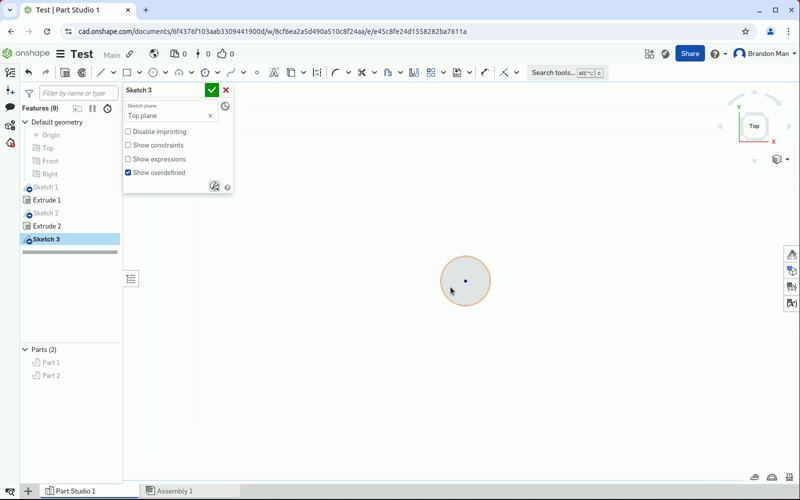
scroll(6)
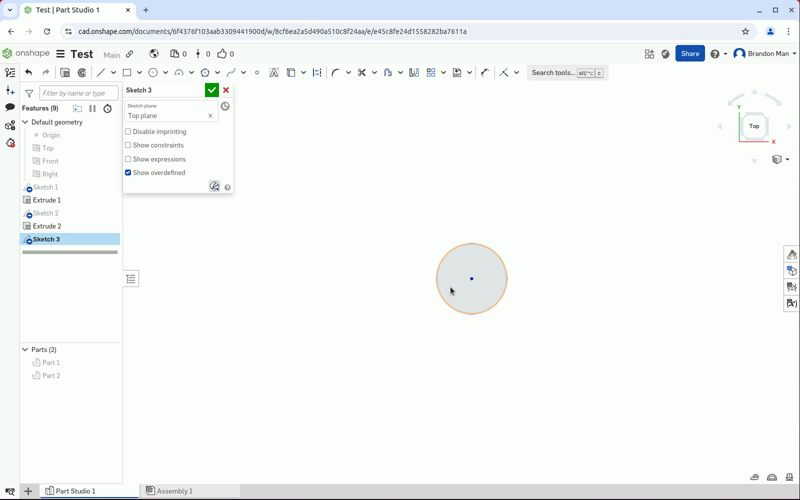
scroll(6)
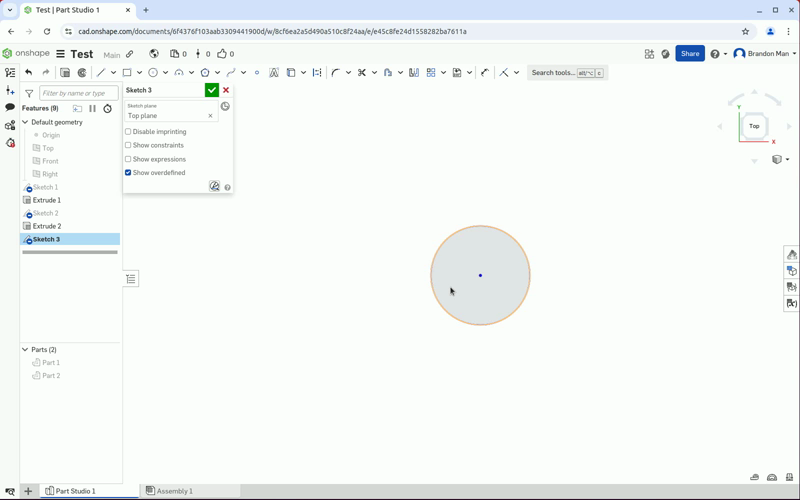
scroll(6)
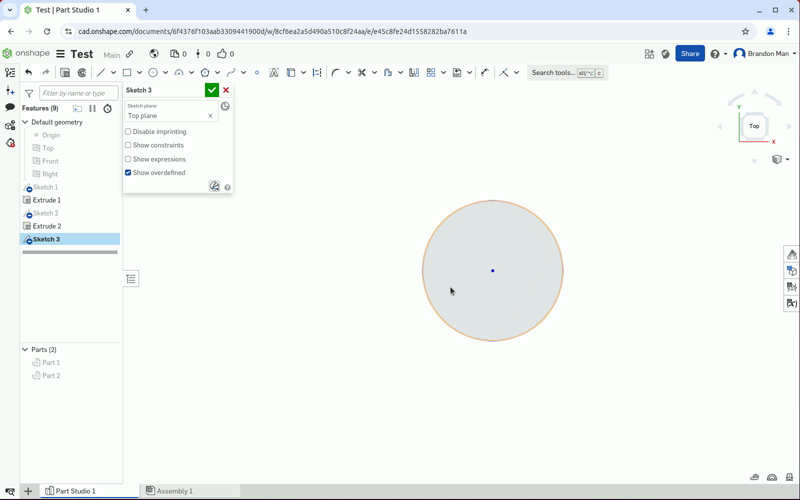
scroll(6)
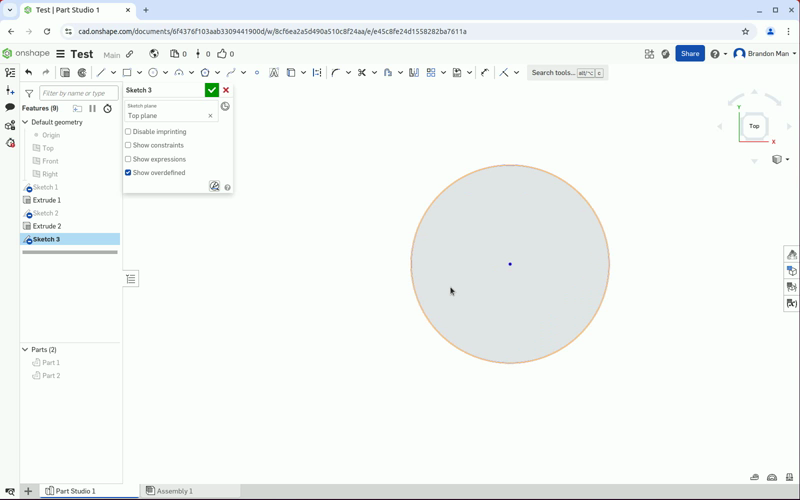
scroll(6)
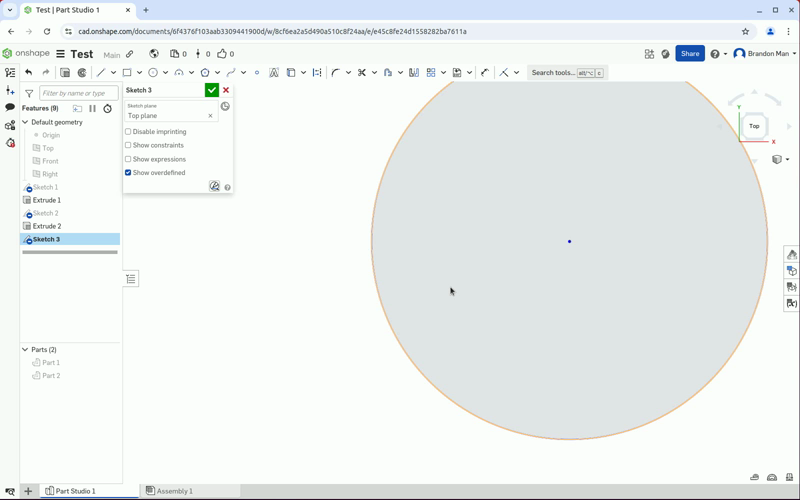
click(450, 286)
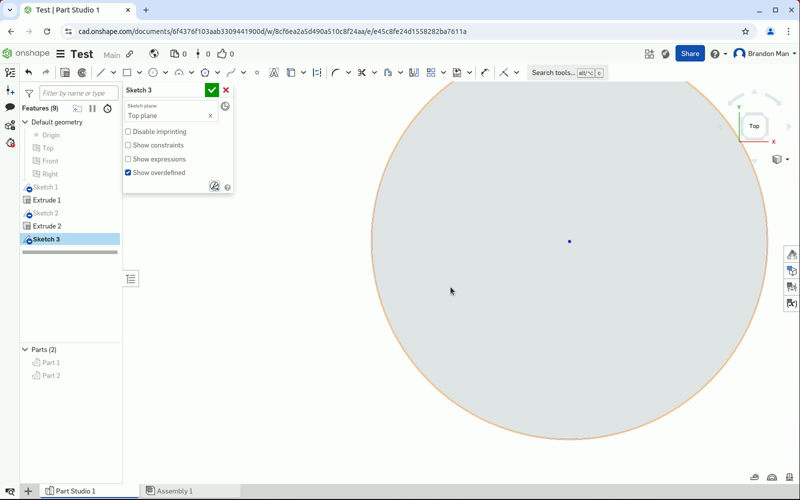
scroll(-6)
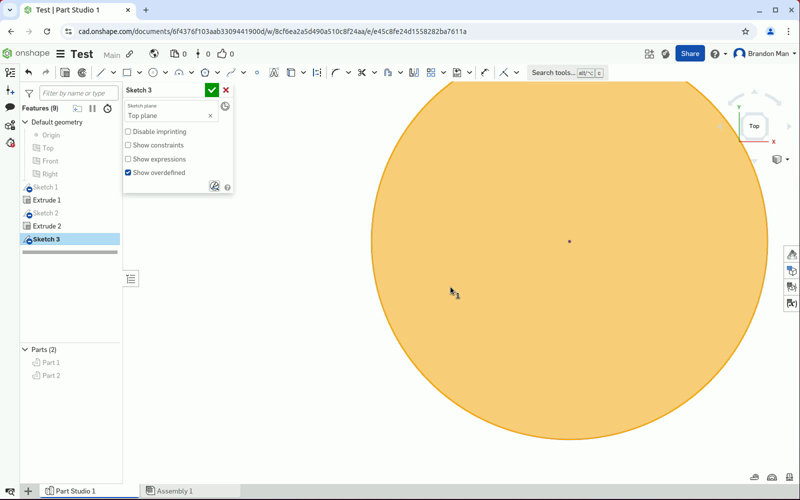
scroll(-6)
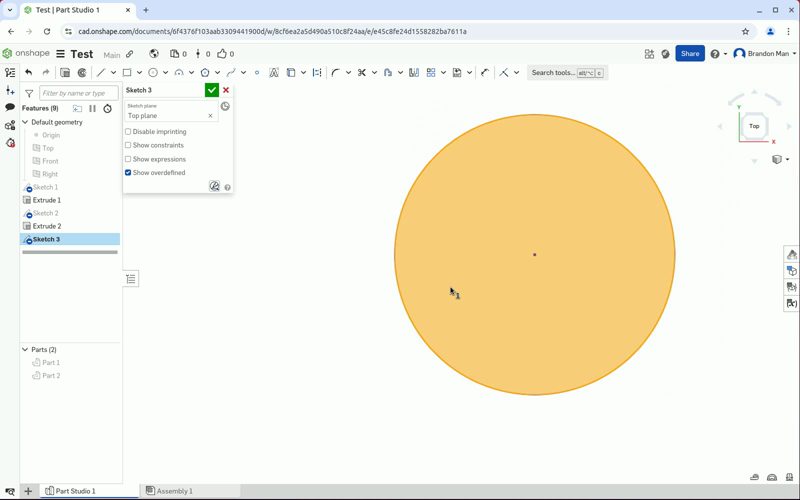
scroll(-6)
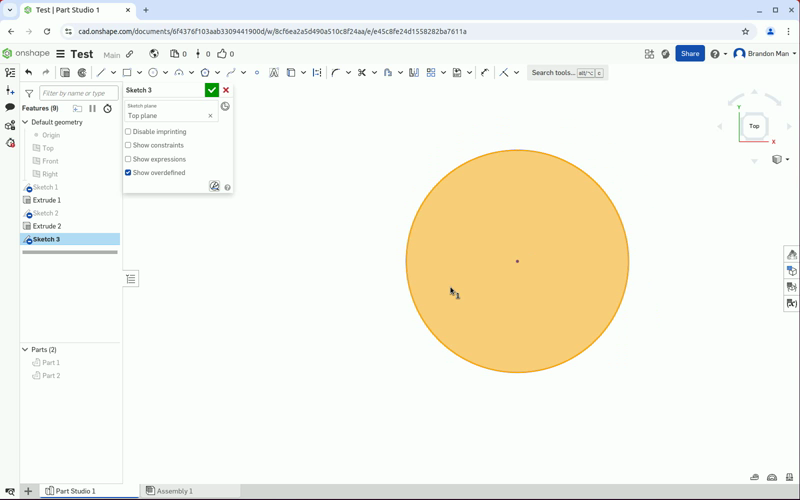
scroll(-6)
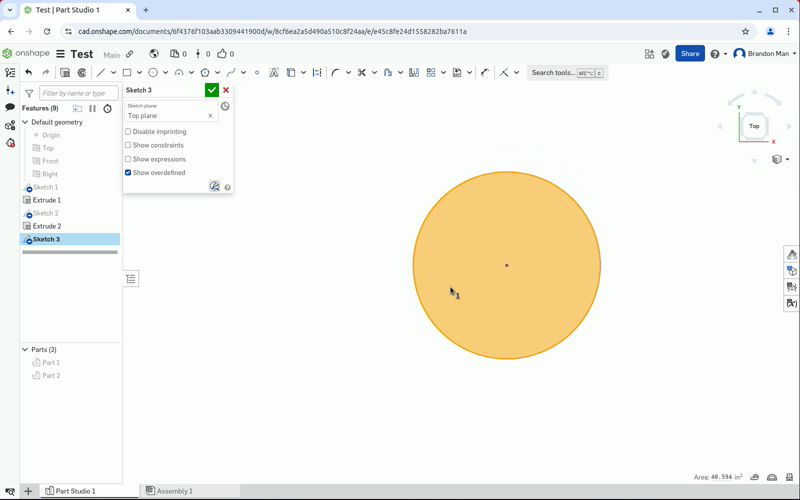
scroll(-6)
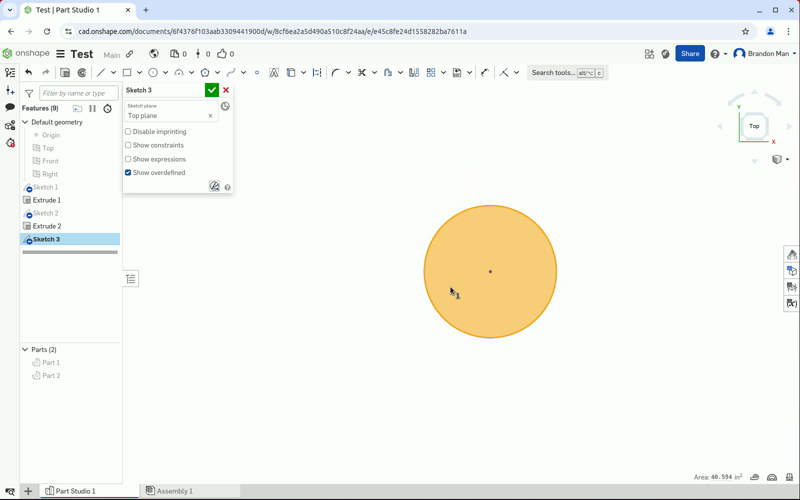
scroll(-6)
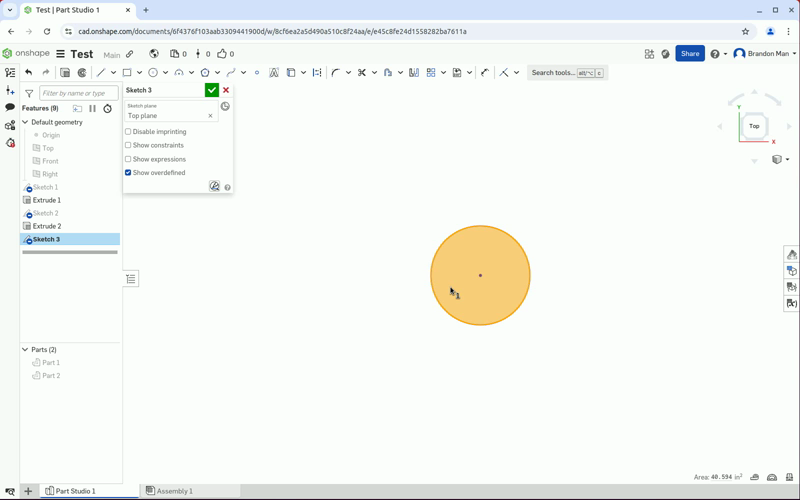
scroll(-6)
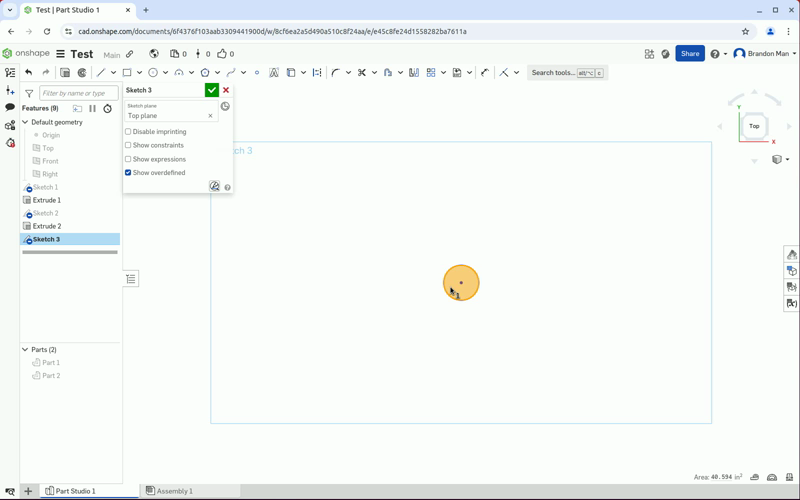
mouse_move(73, 352)
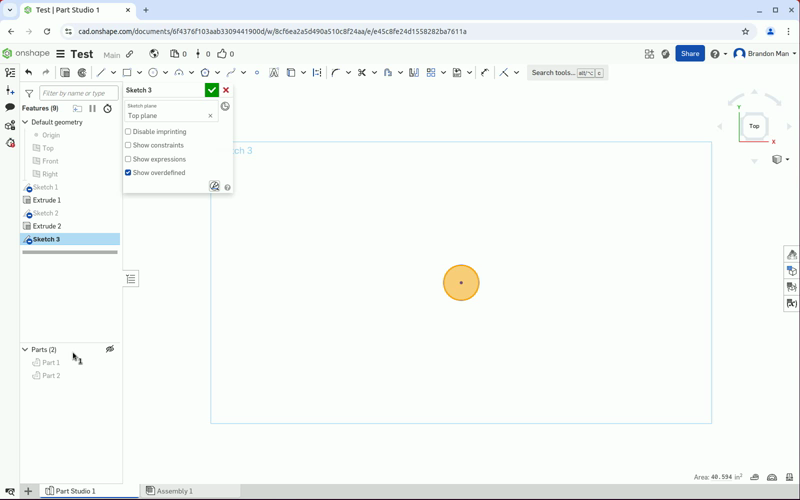
key(shift+y)
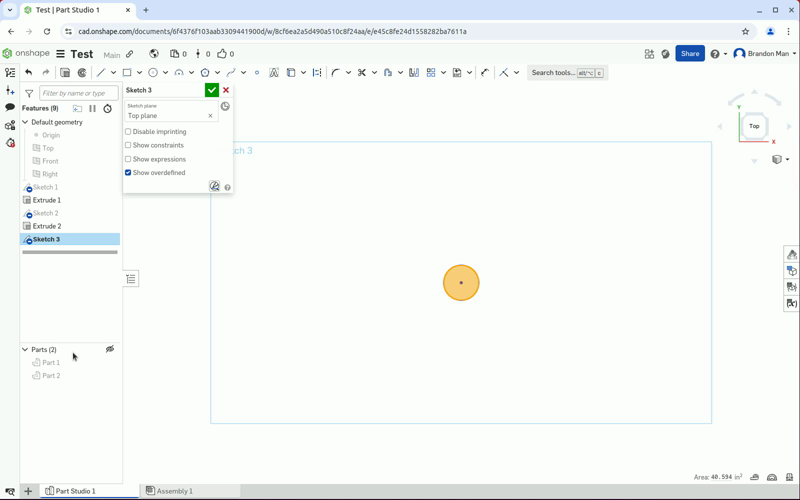
key(shift+e)
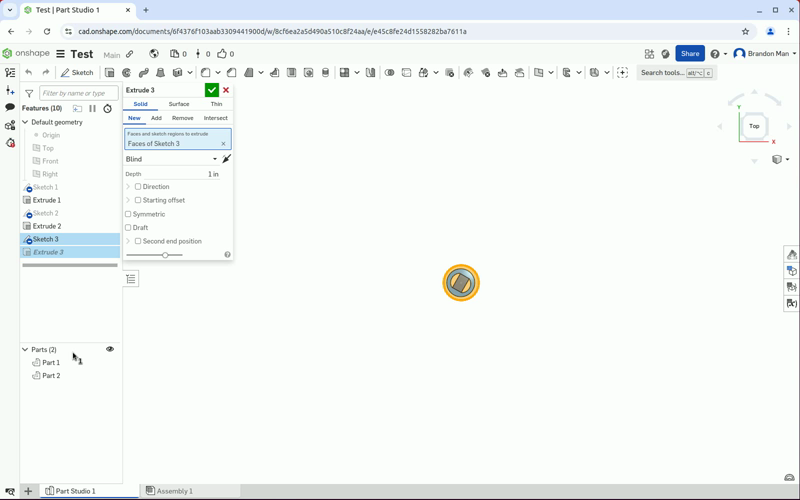
mouse_move(143, 106)
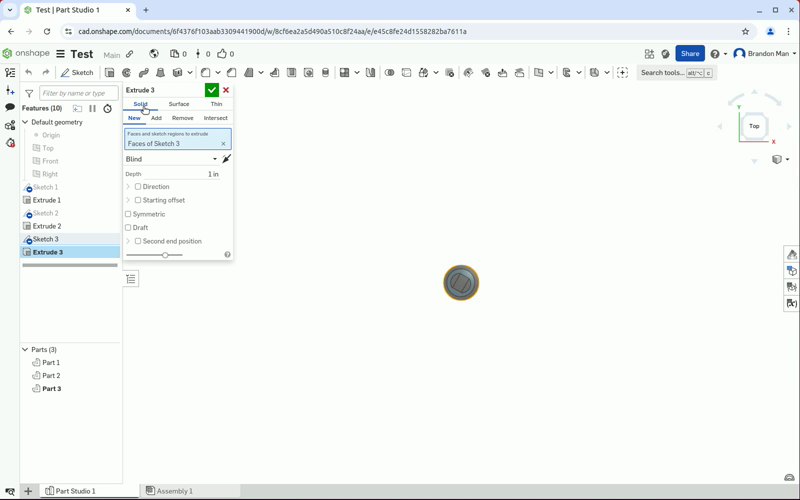
click(143, 106)
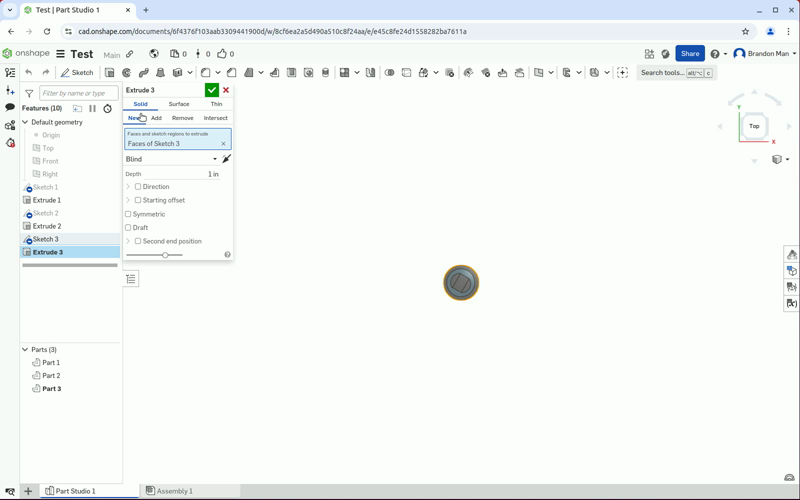
mouse_move(137, 120)
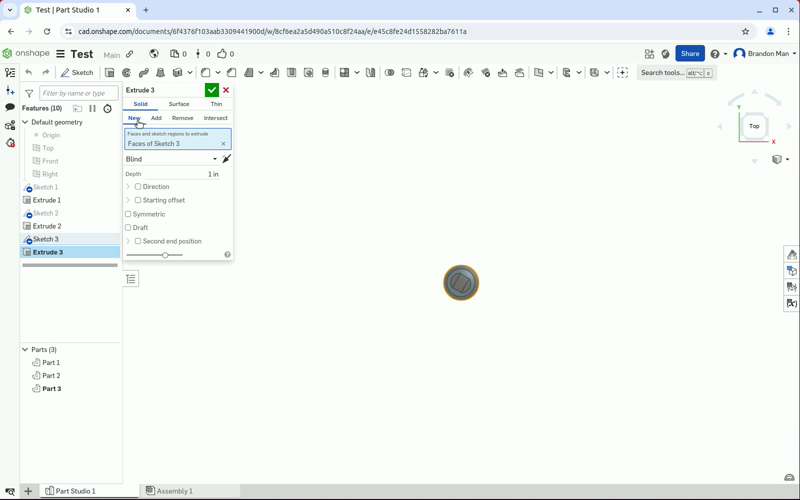
click(137, 120)
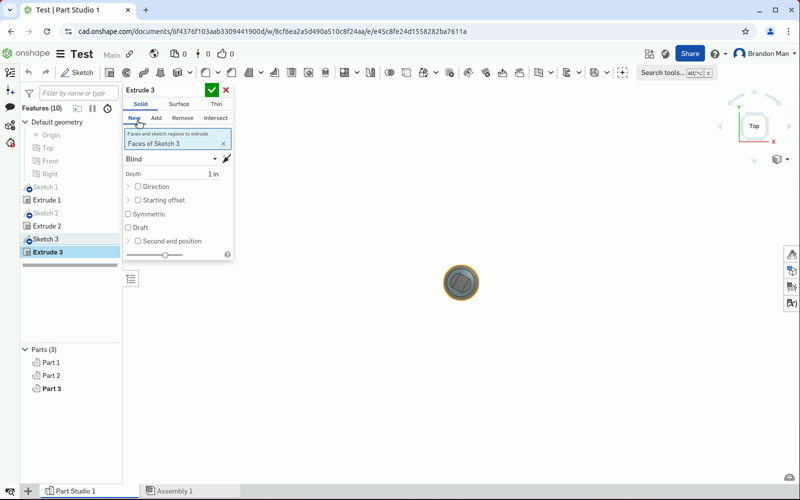
key(tab, 4)
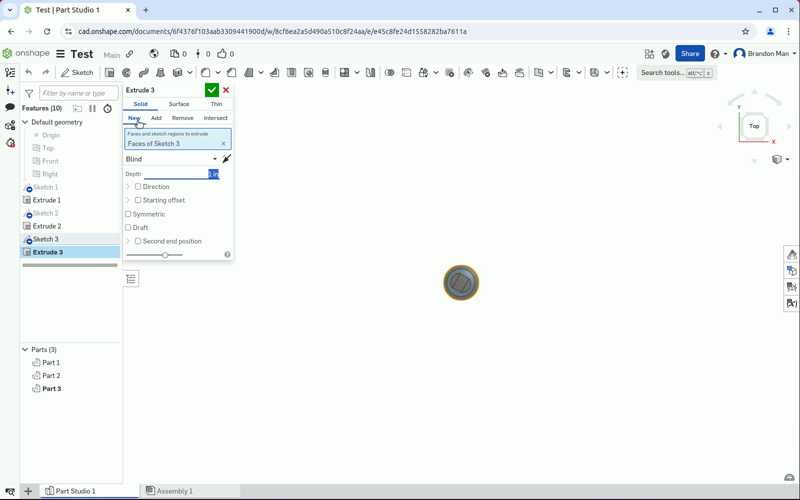
text(-3.611)
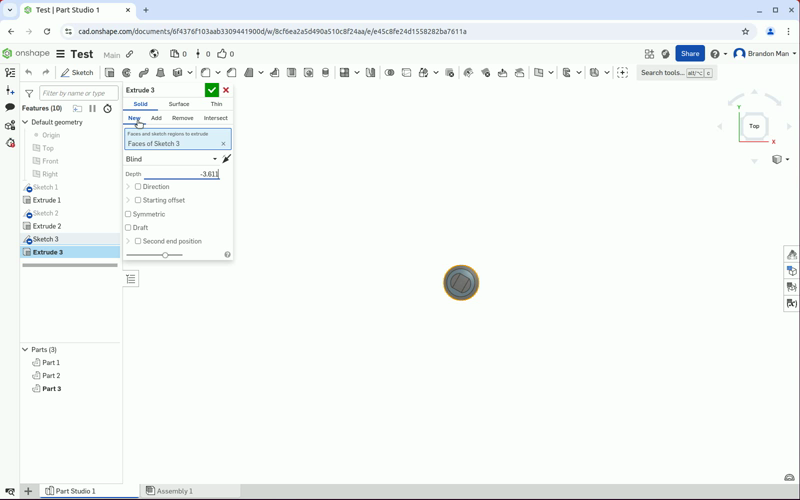
key(enter)
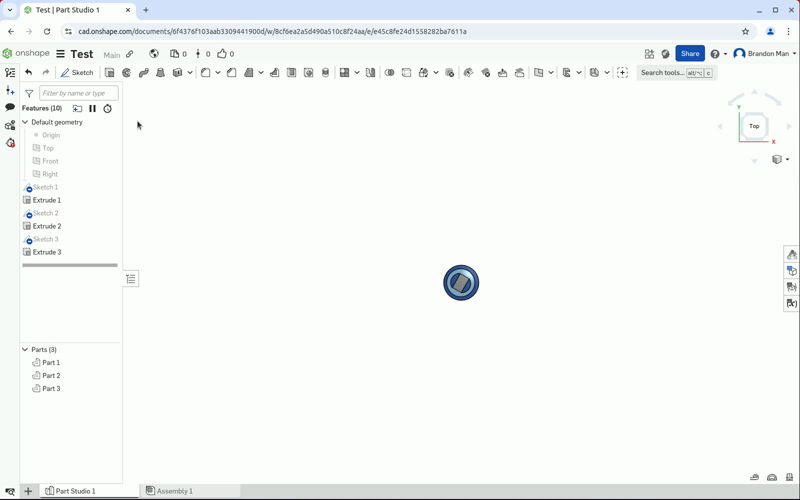
key(shift+h)
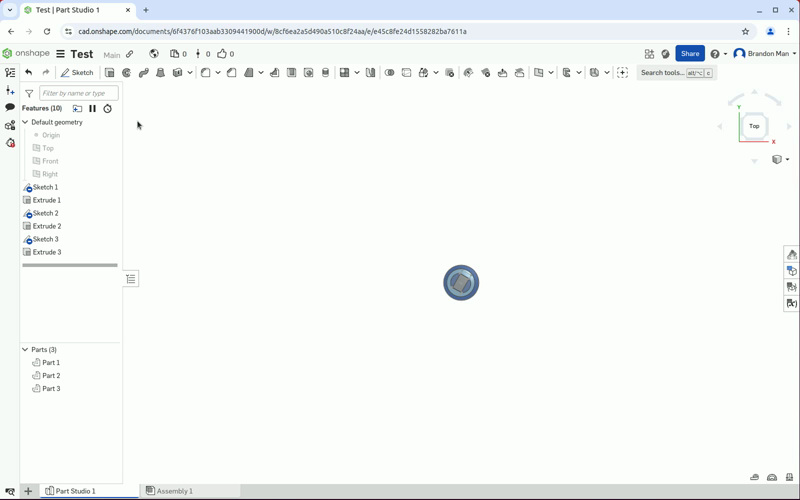
key(shift+h)
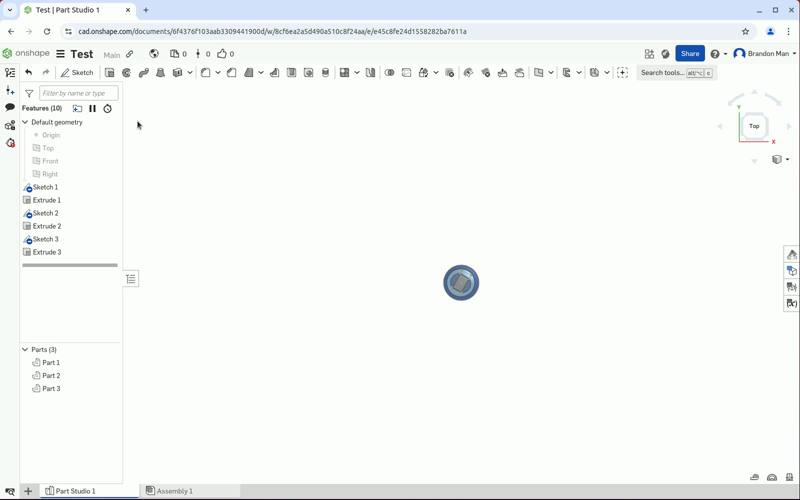
key(shift+7)
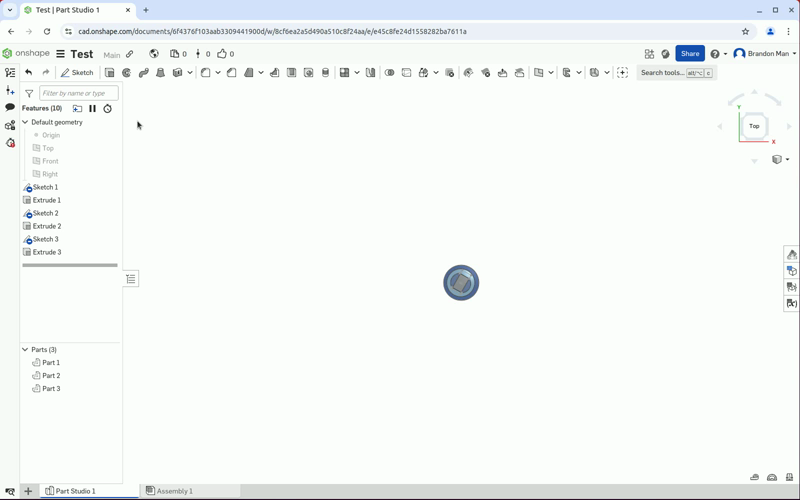
key(up, 3)
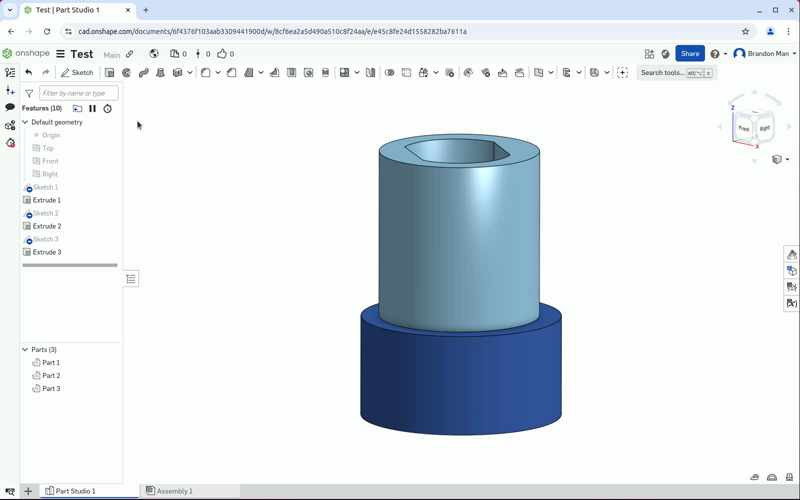
key(left, 3)
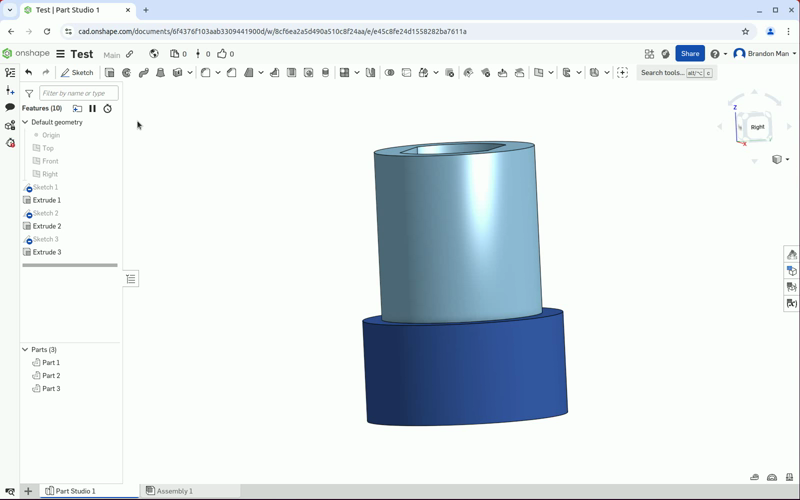
key(right, 3)
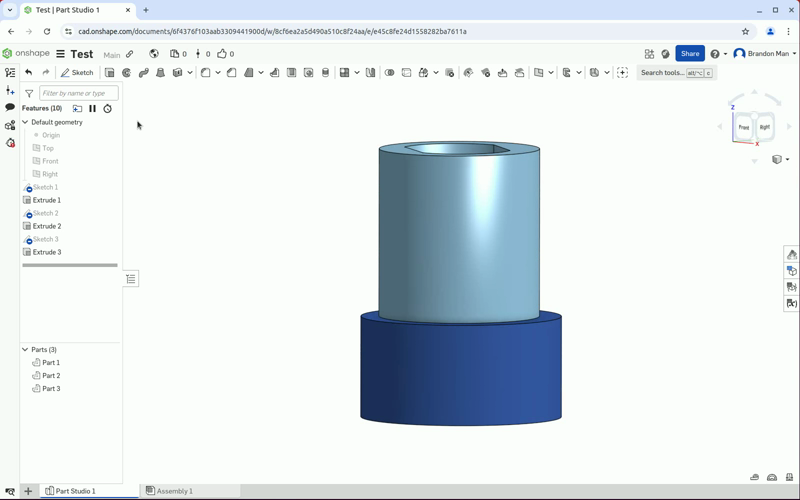
key(down, 3)
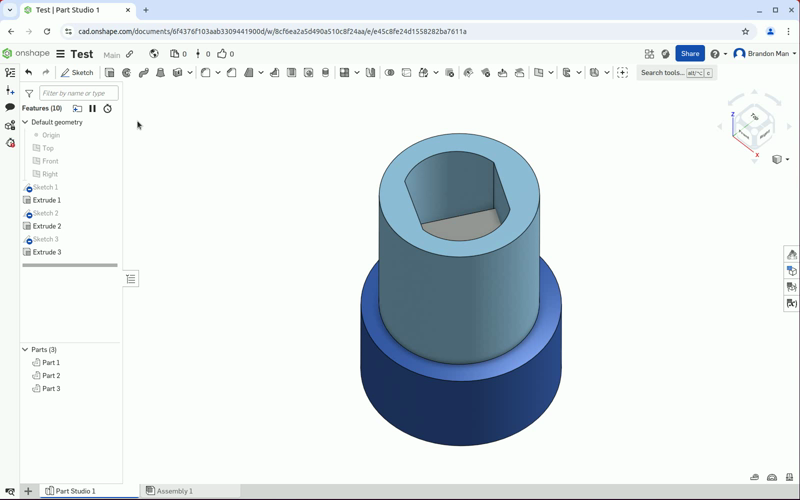
mouse_move(73, 189)
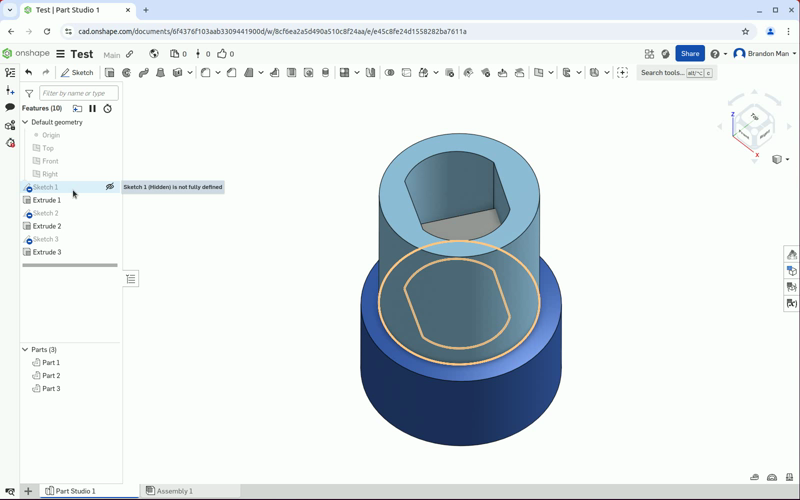
click(73, 189)